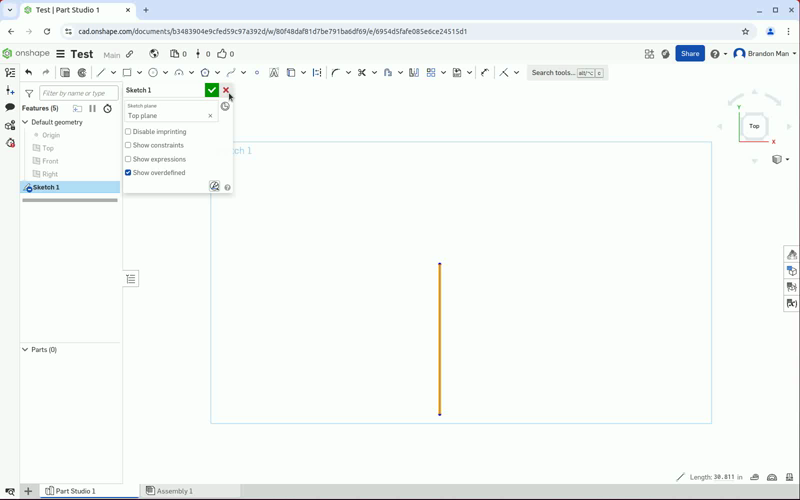
key(shift+h)
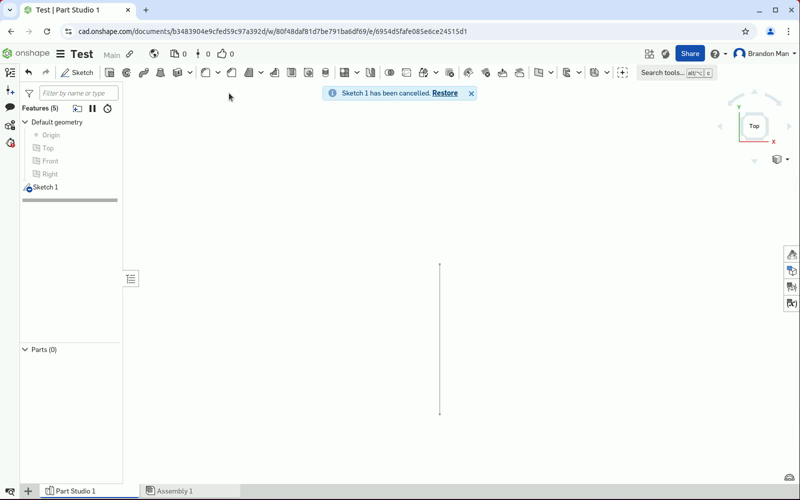
mouse_move(73, 352)
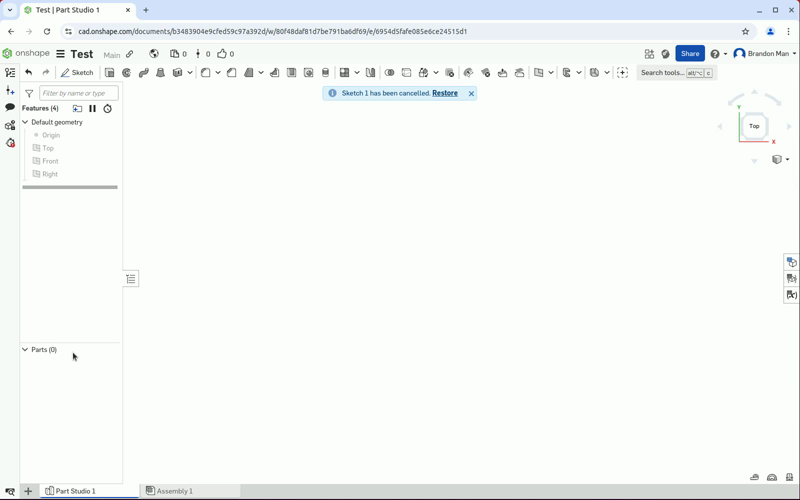
key(y)
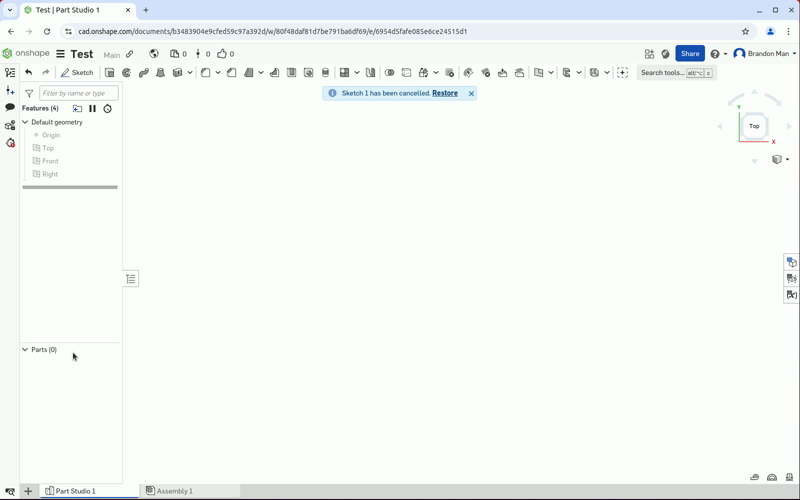
key(shift+p)
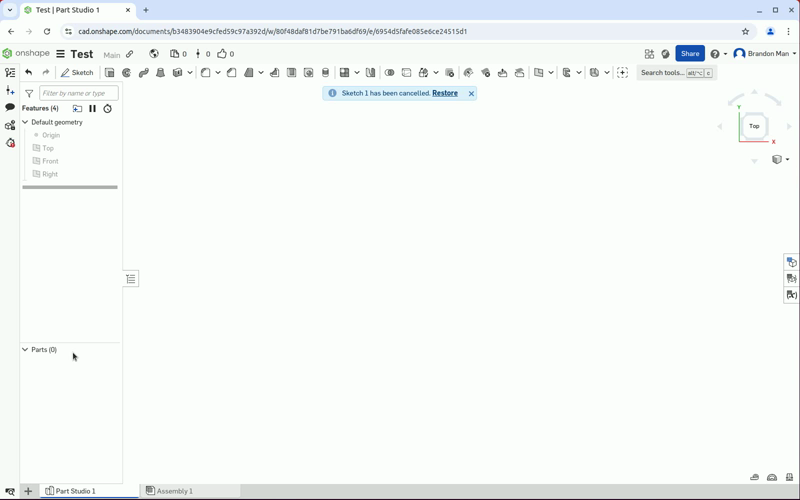
key(space)
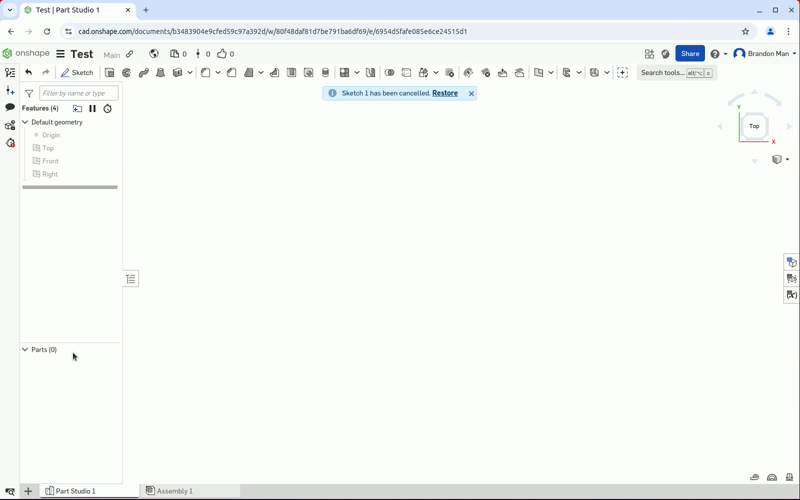
key_down(shift)
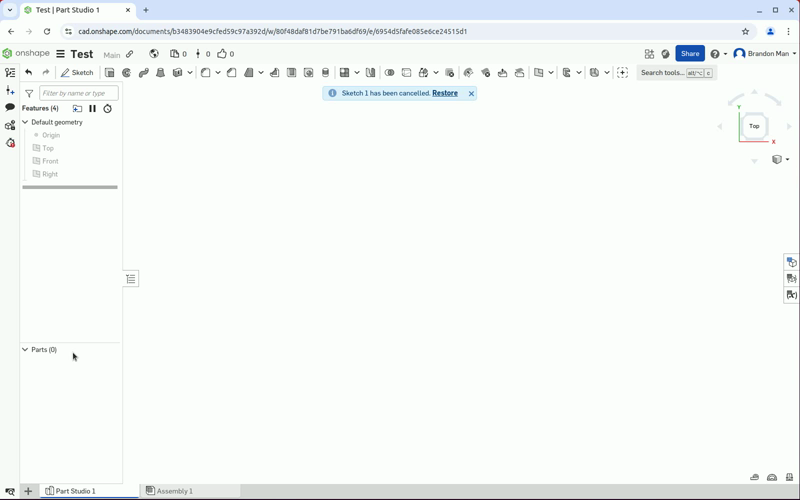
key(up)
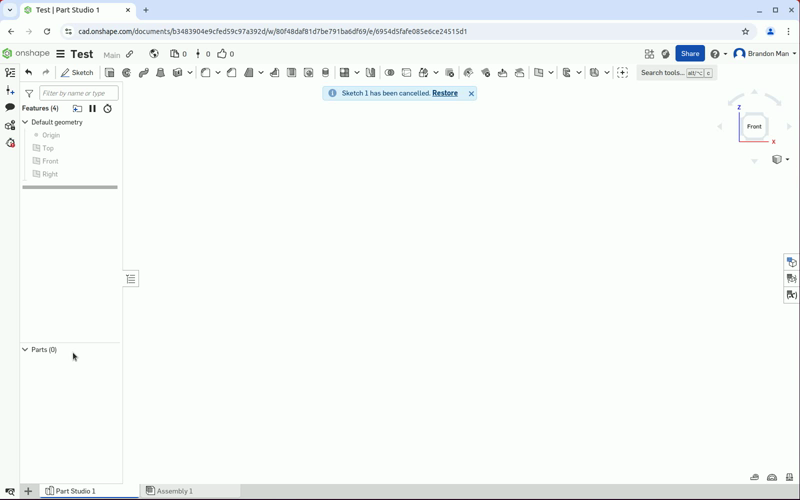
key_up(shift)
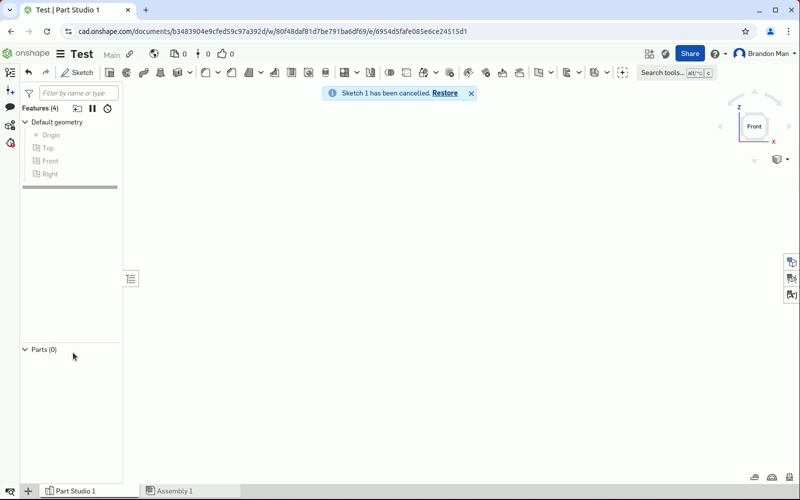
mouse_move(73, 352)
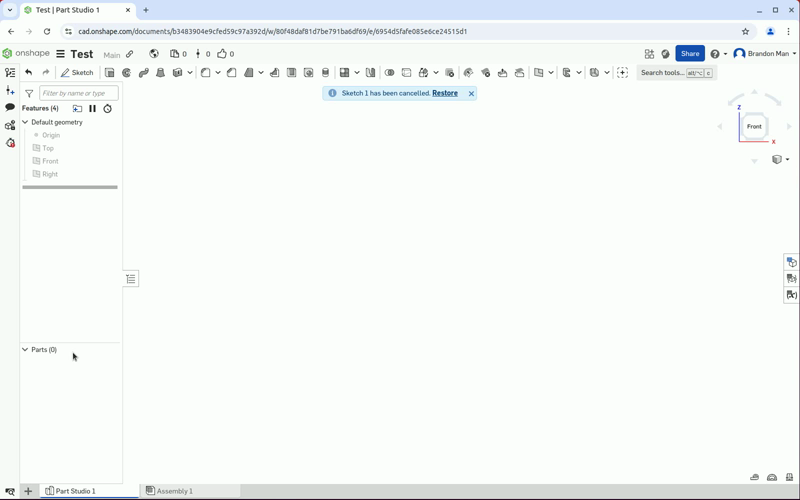
key(shift+y)
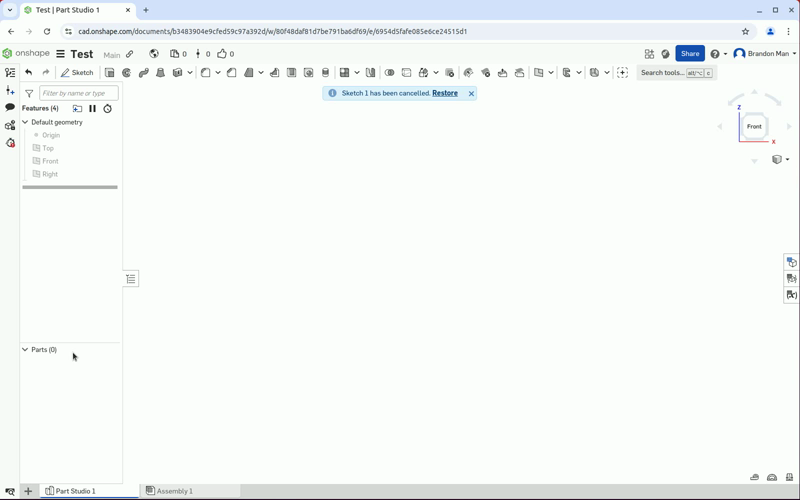
key(shift+s)
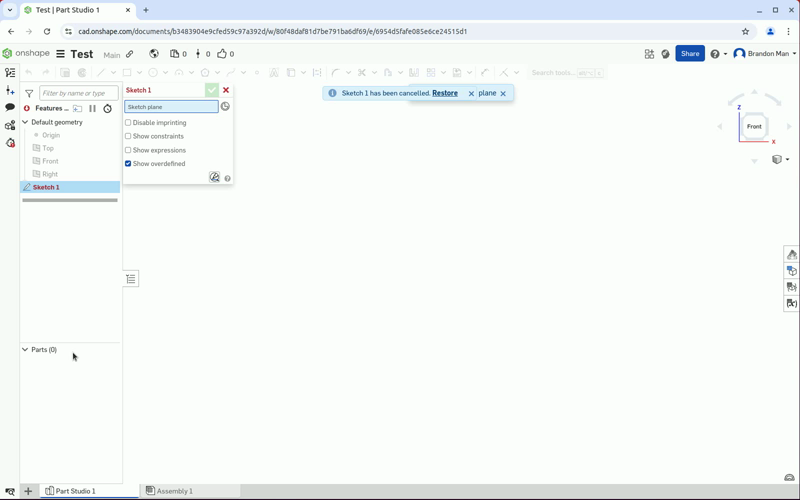
mouse_move(73, 163)
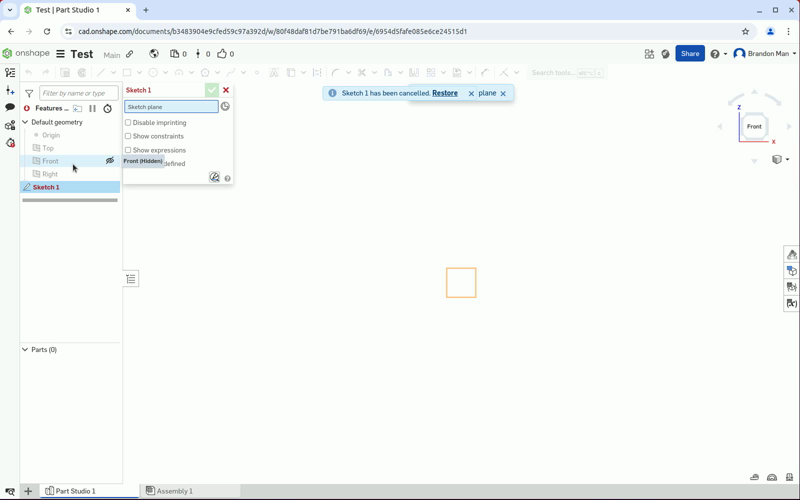
click(73, 163)
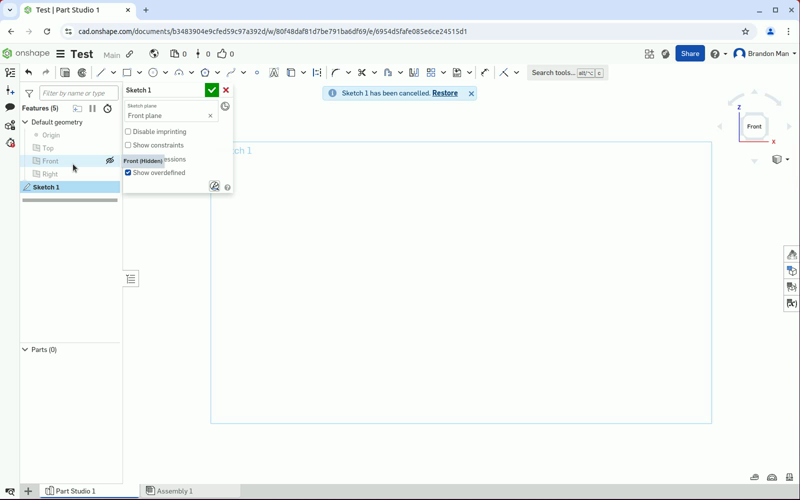
mouse_move(73, 352)
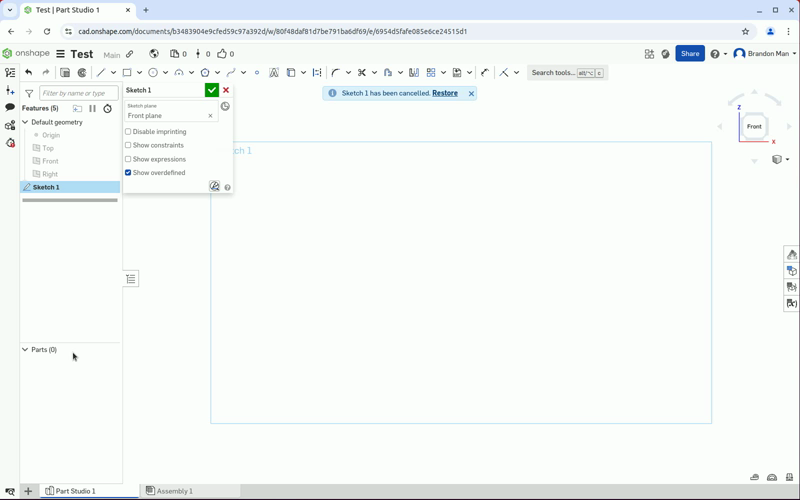
key(y)
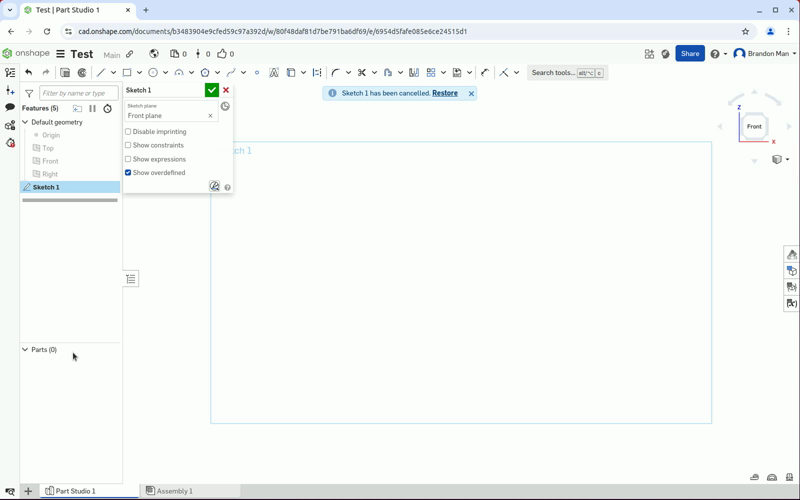
key(l)
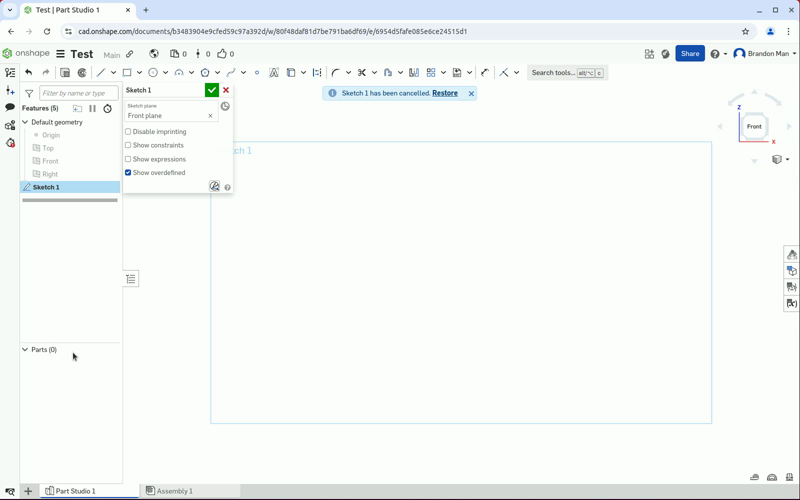
key_down(shift)
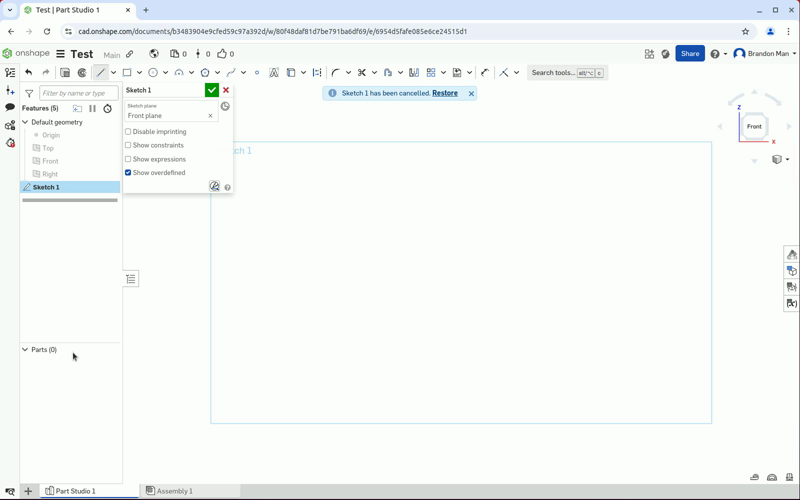
mouse_move(348, 339)
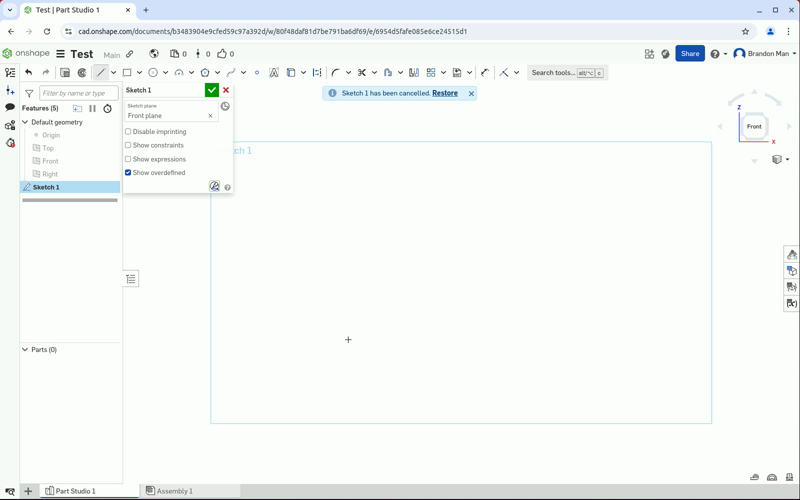
click(348, 339)
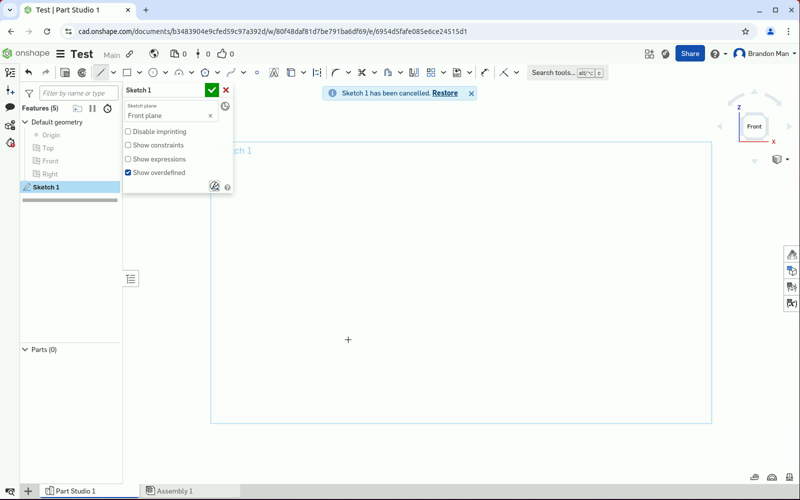
key_up(shift)
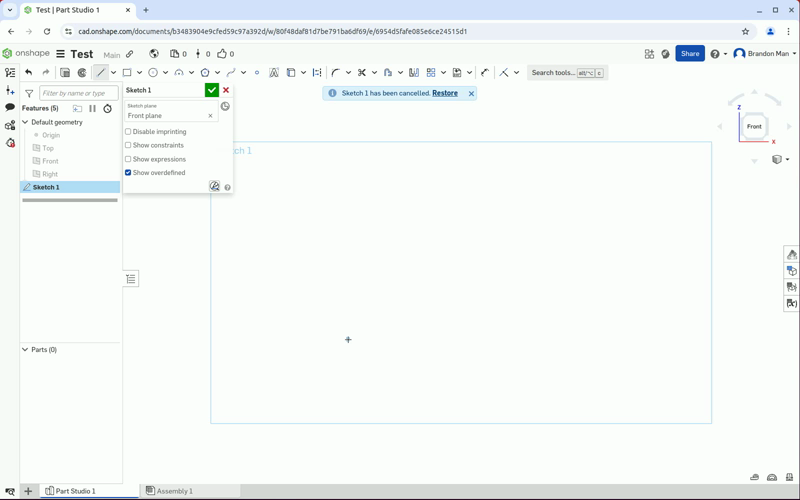
key_down(shift)
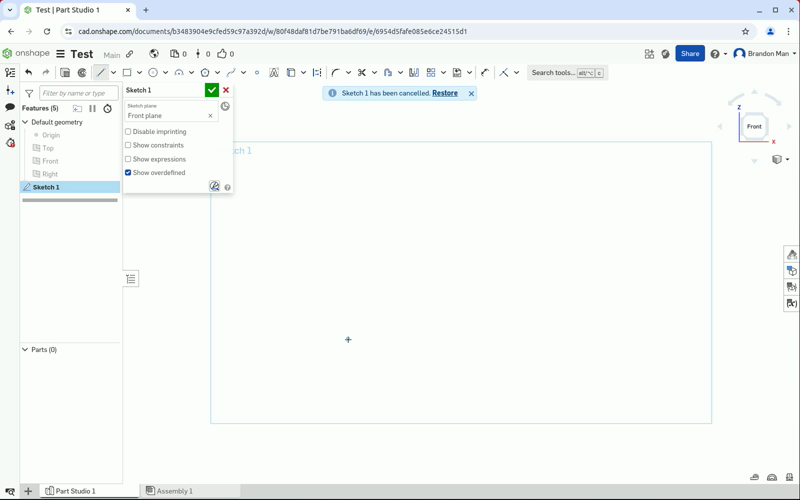
mouse_move(572, 339)
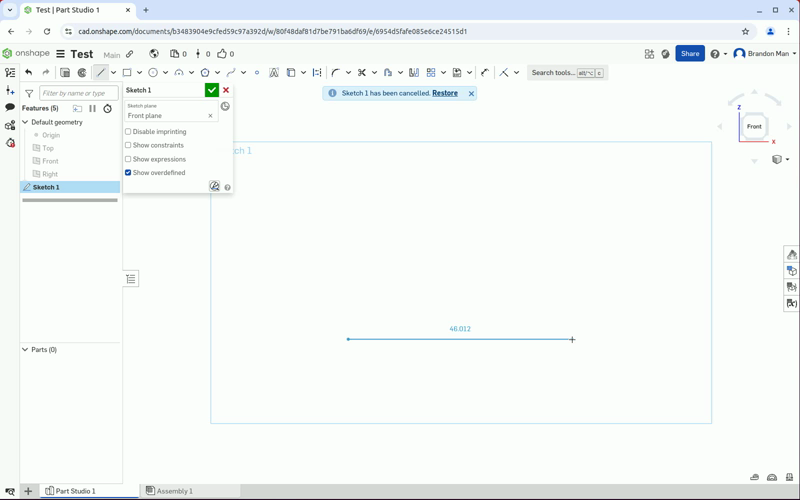
click(572, 339)
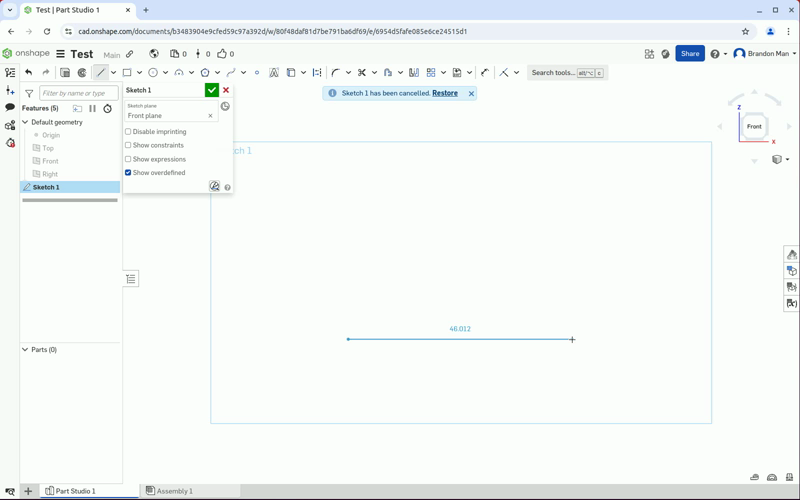
key_up(shift)
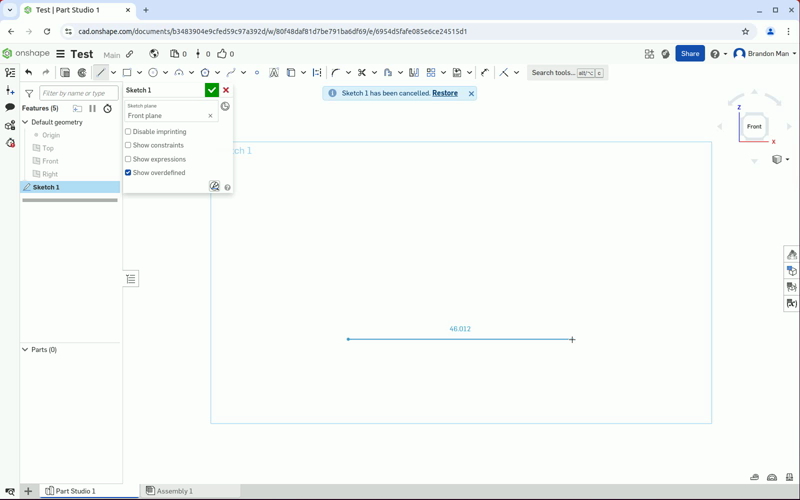
key_down(shift)
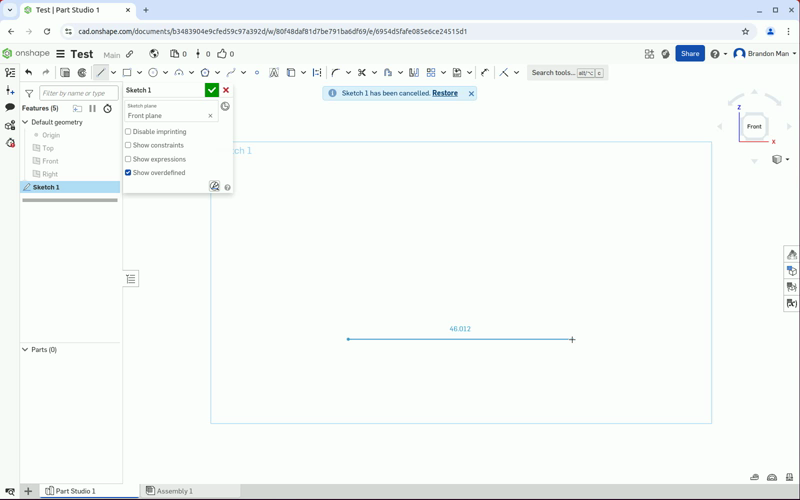
mouse_move(572, 226)
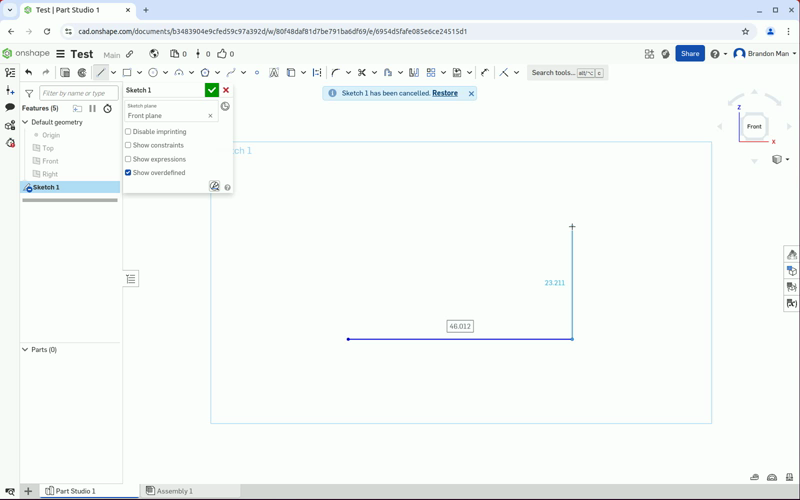
click(572, 226)
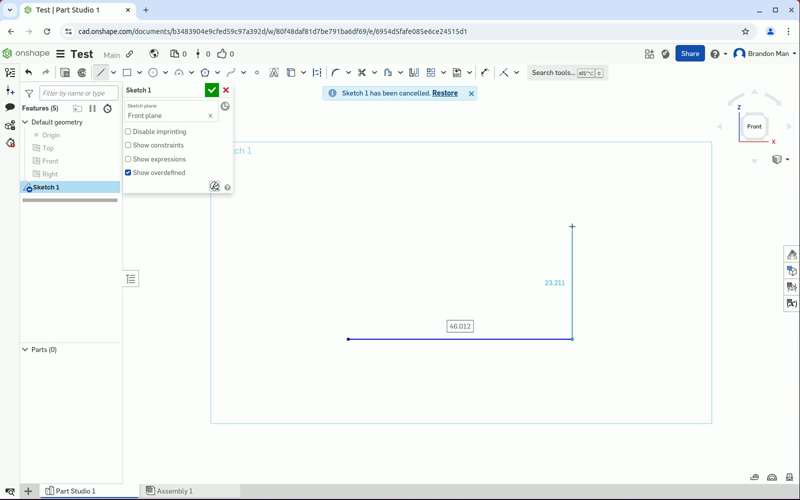
key_up(shift)
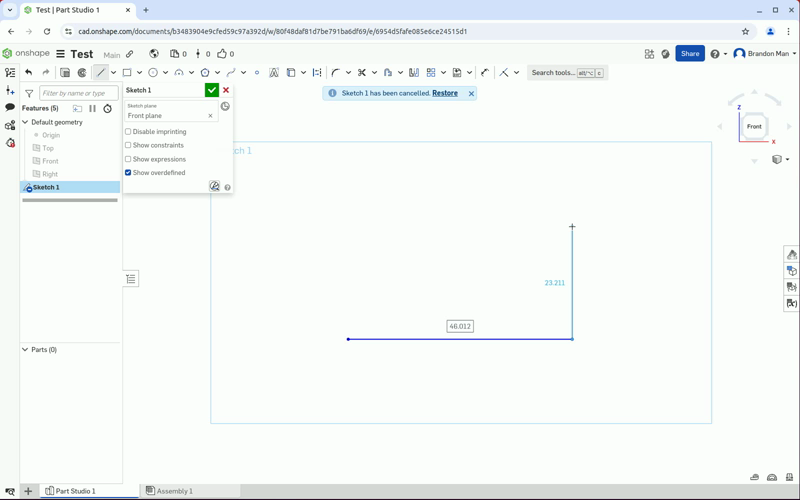
key_down(shift)
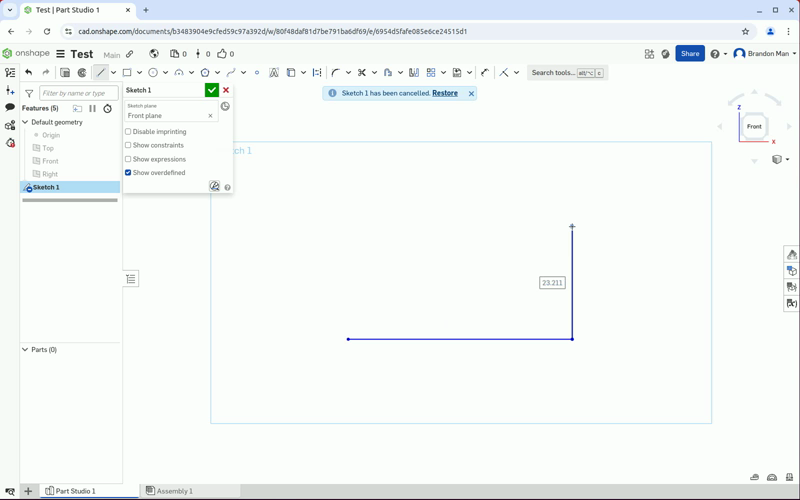
mouse_move(348, 226)
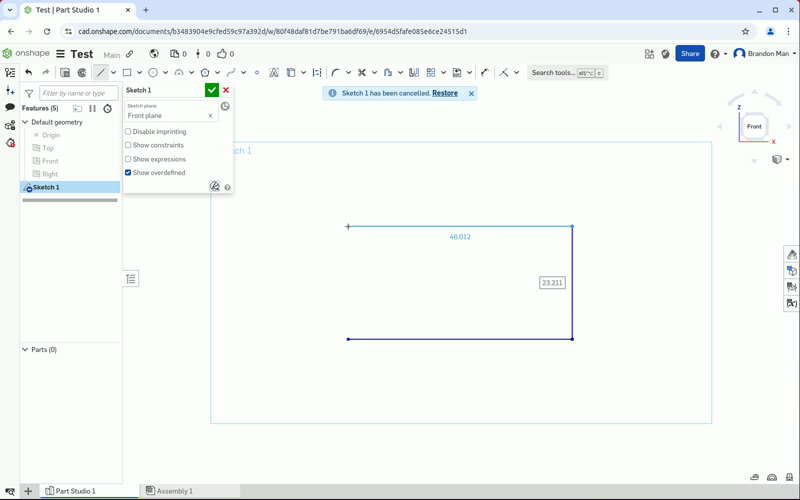
click(348, 226)
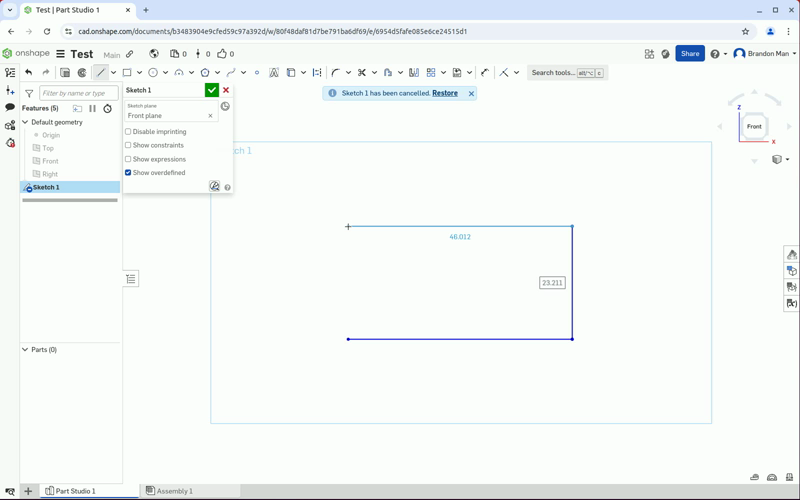
key_up(shift)
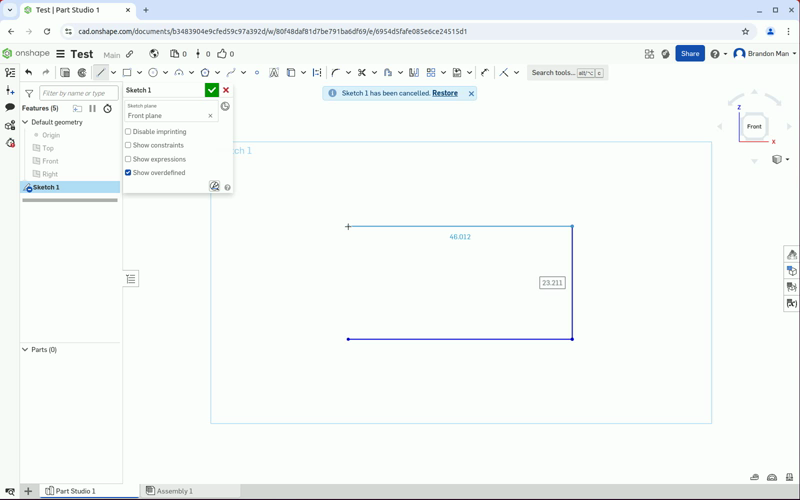
key_down(shift)
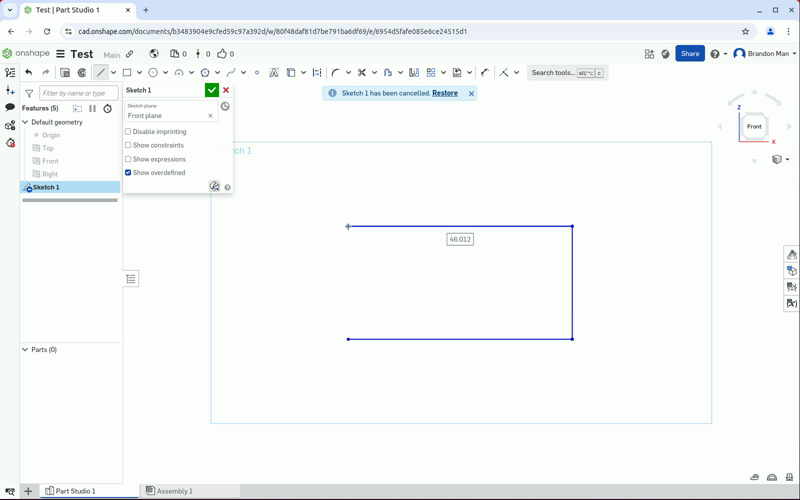
mouse_move(348, 339)
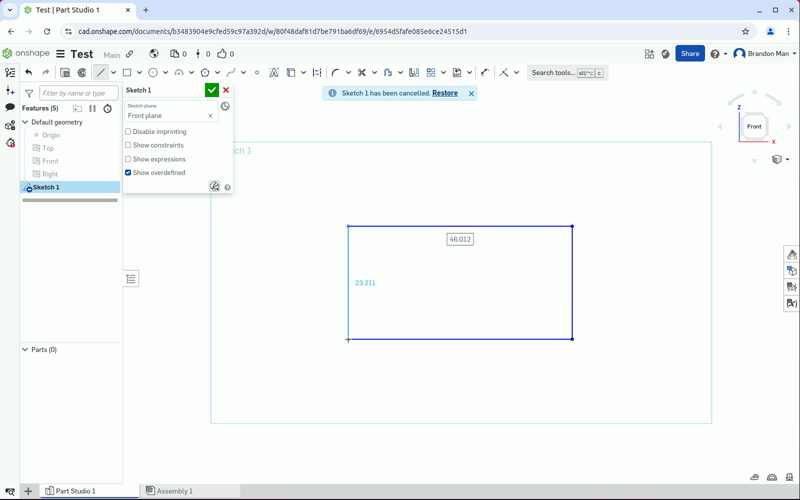
key_up(shift)
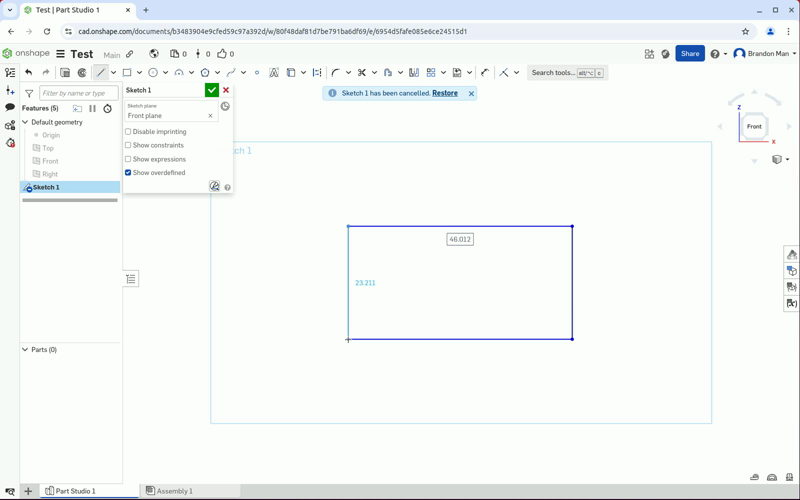
click(348, 339)
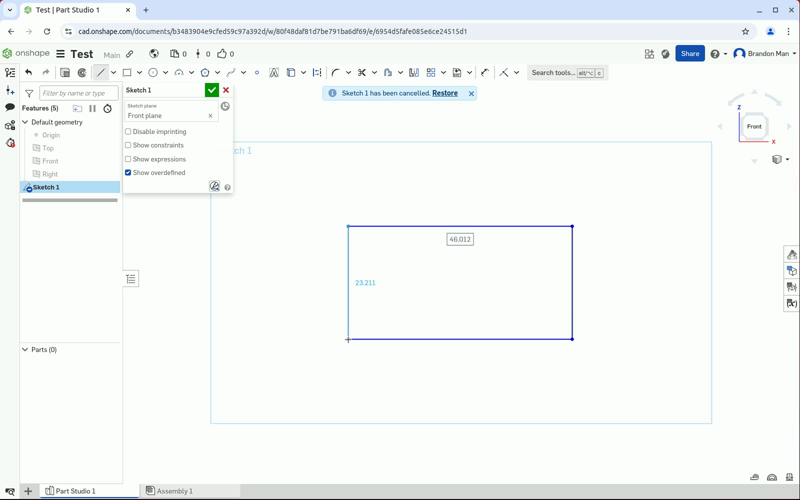
key(esc)
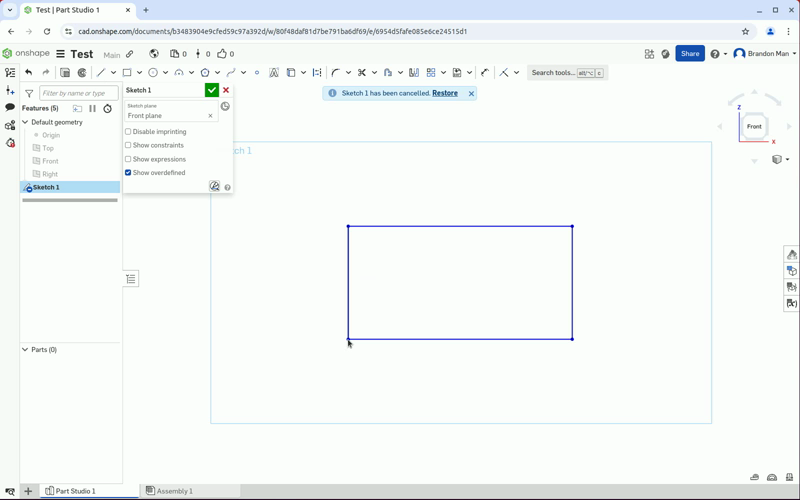
mouse_move(383, 248)
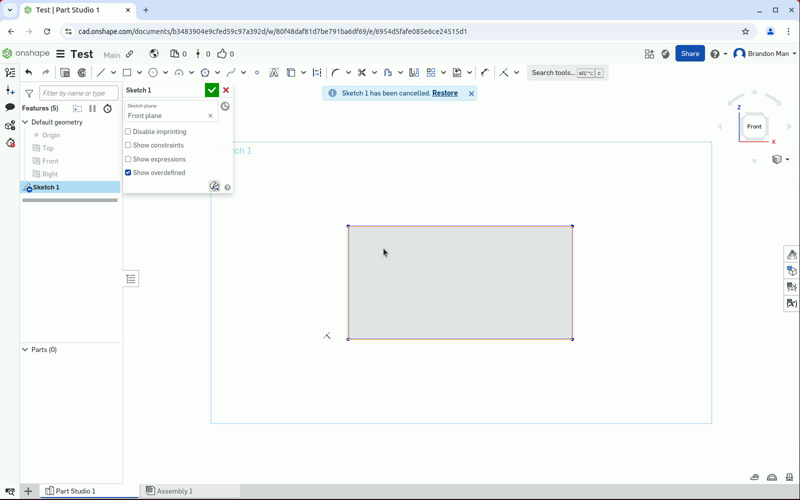
click(383, 248)
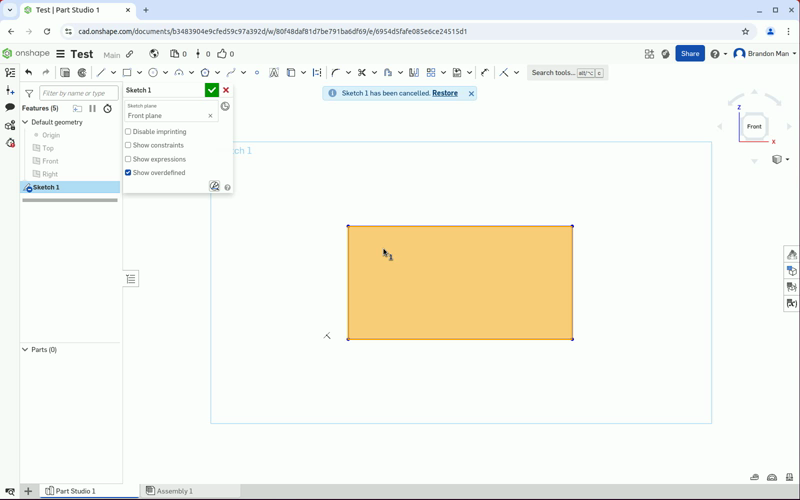
mouse_move(73, 352)
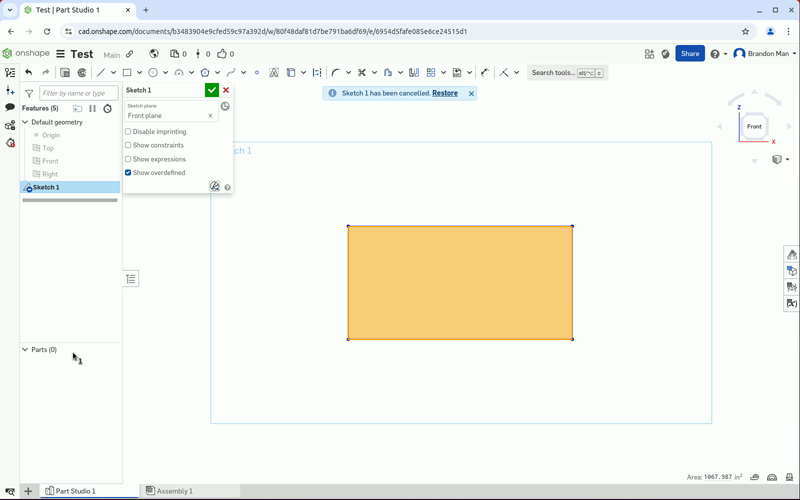
key(shift+y)
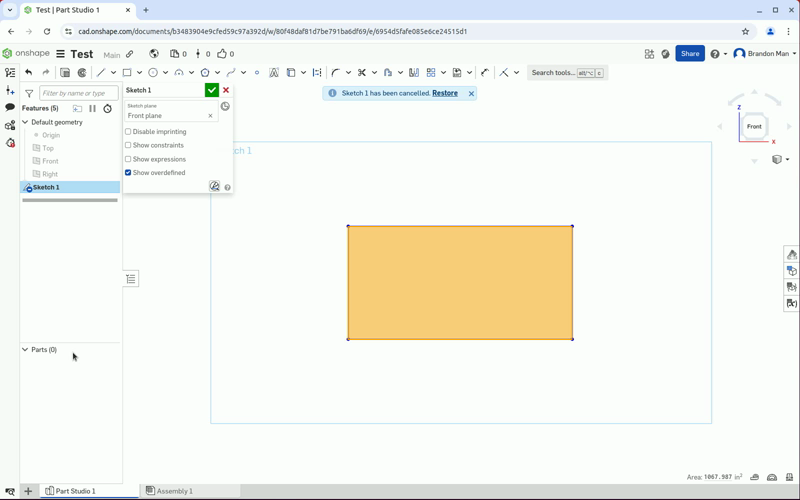
key(shift+e)
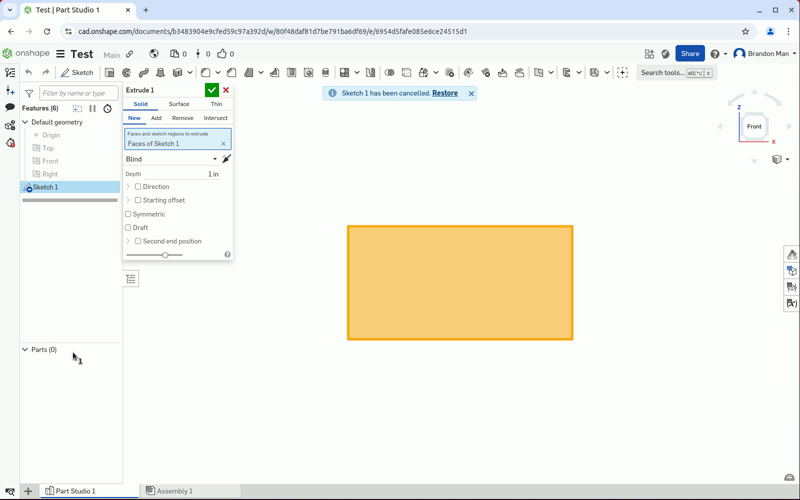
mouse_move(143, 106)
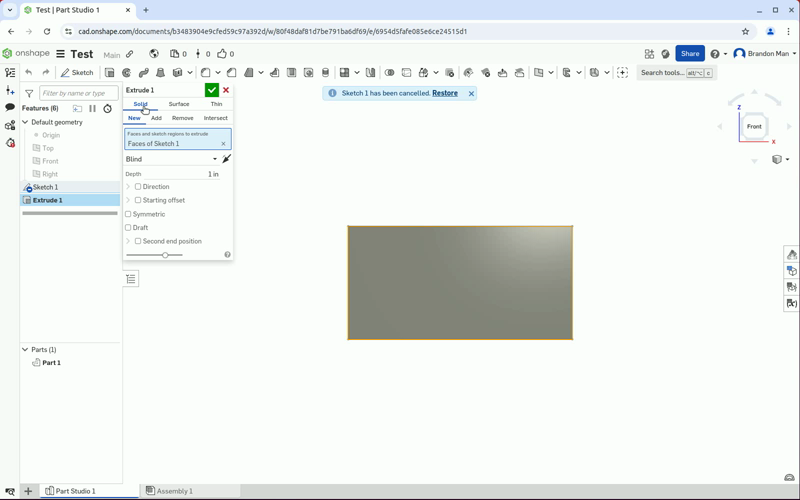
click(143, 106)
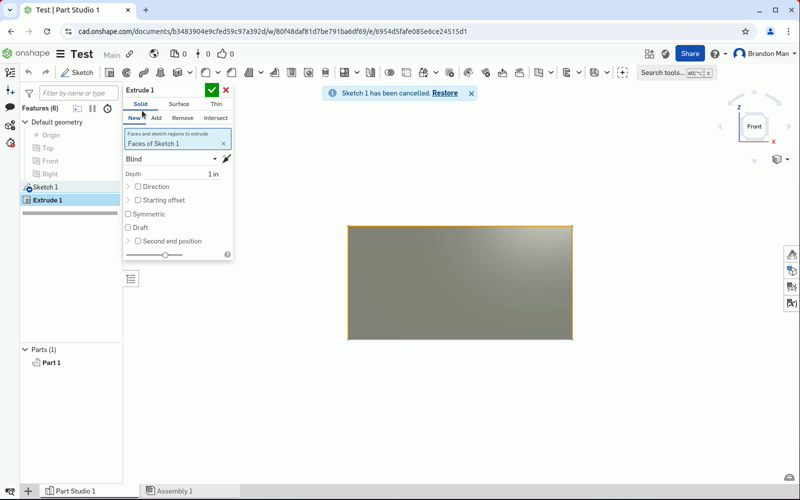
mouse_move(137, 120)
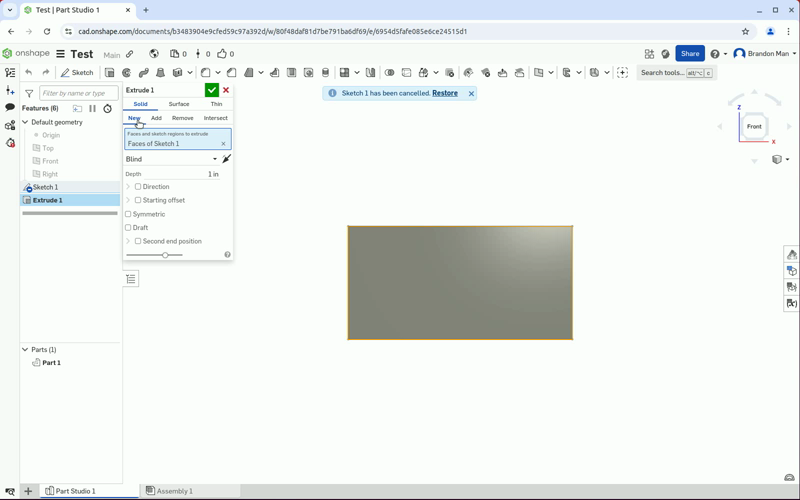
click(137, 120)
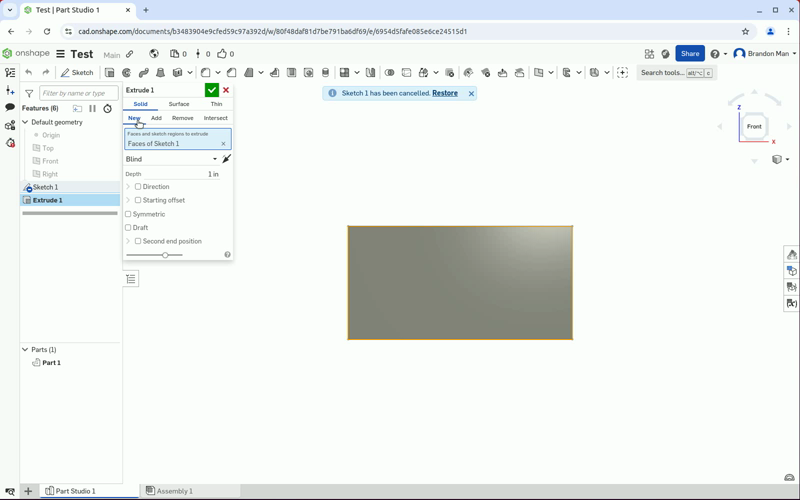
key(tab, 4)
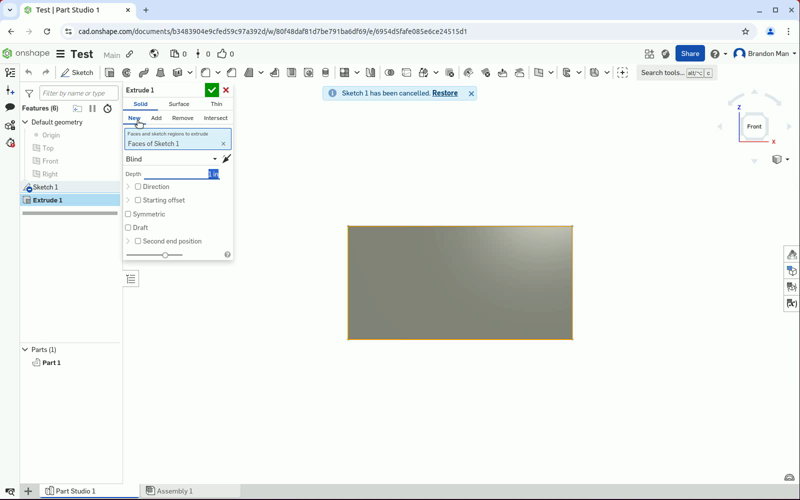
text(4.574)
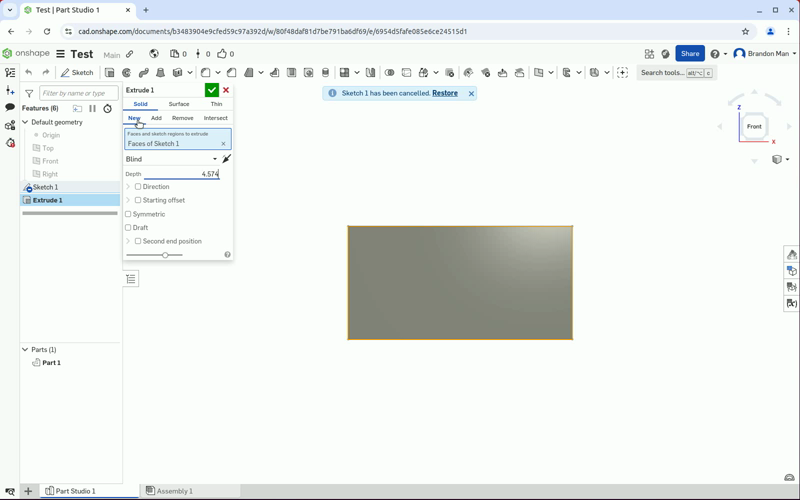
key(enter)
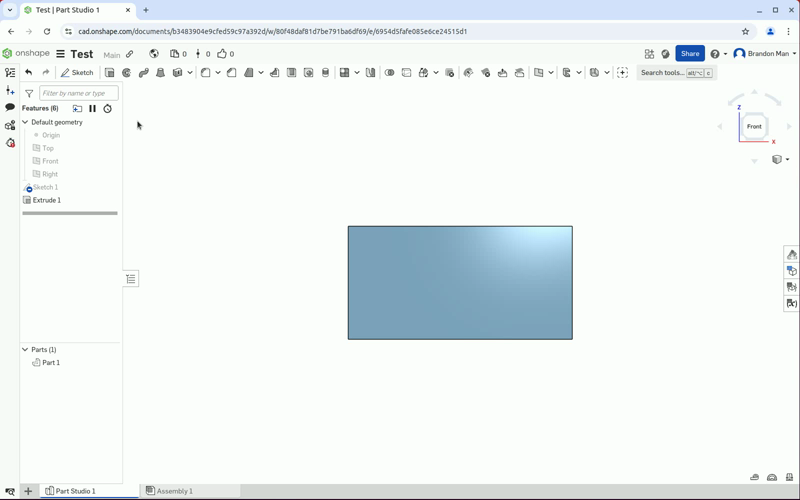
key(shift+h)
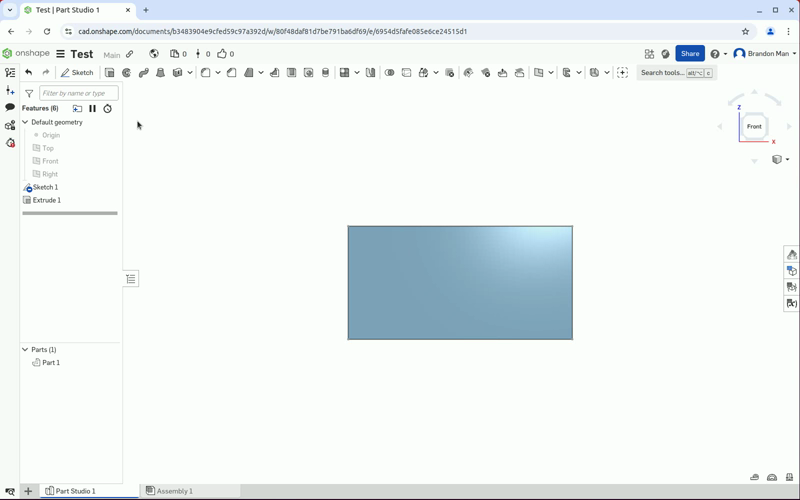
key(shift+h)
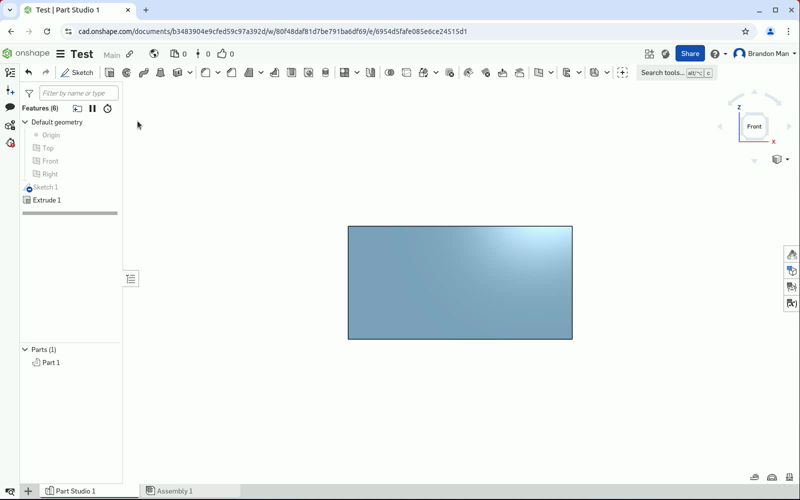
mouse_move(73, 189)
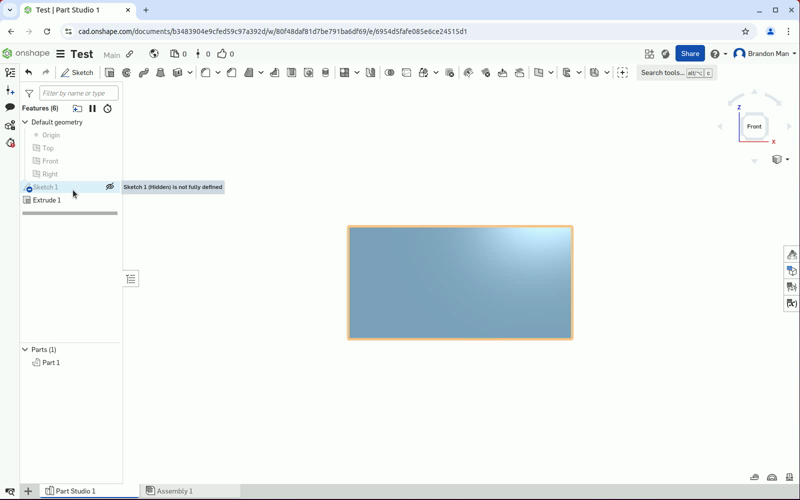
click(73, 189)
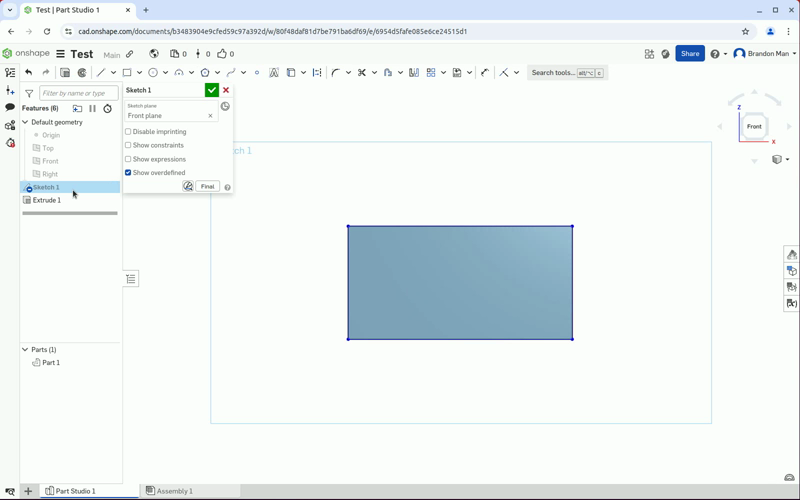
mouse_move(229, 92)
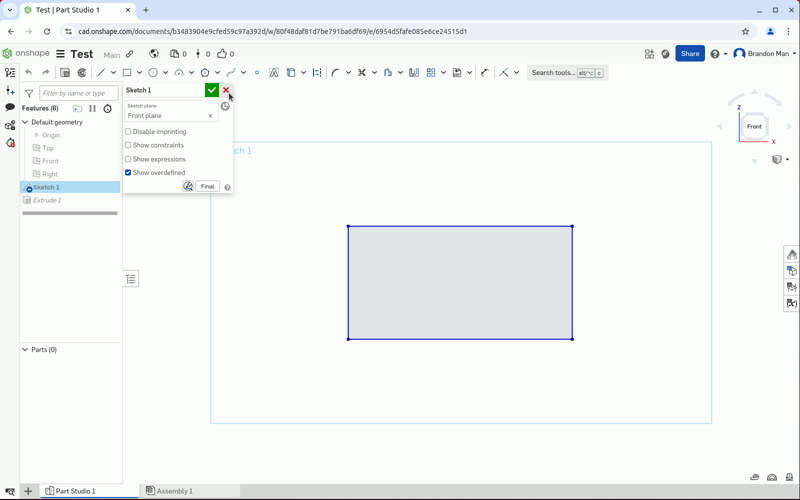
click(229, 92)
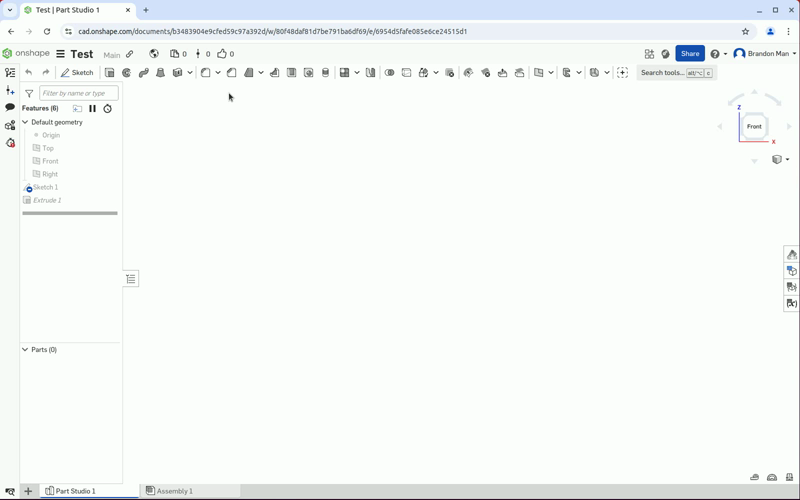
mouse_move(541, 75)
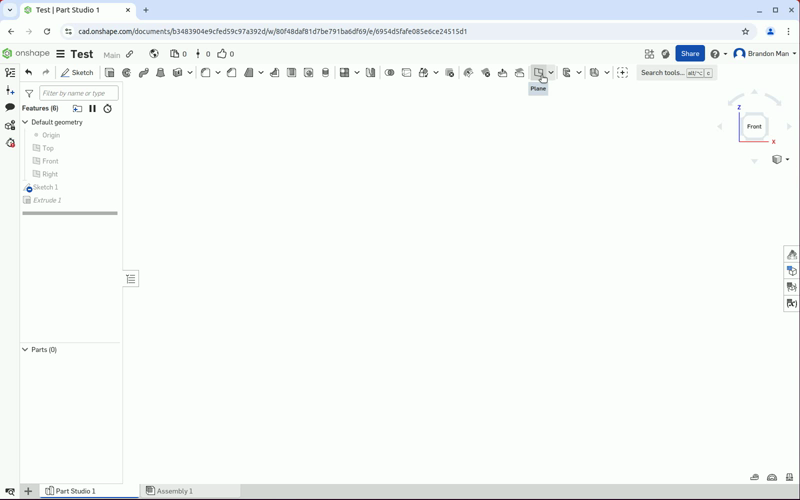
click(541, 75)
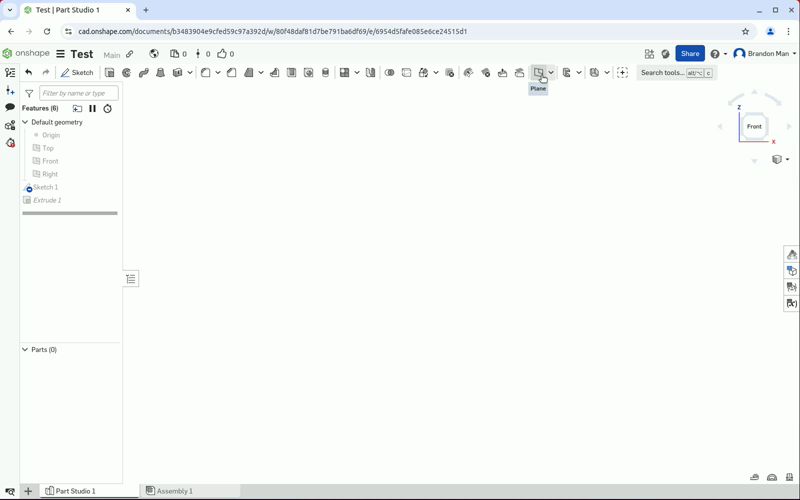
mouse_move(73, 163)
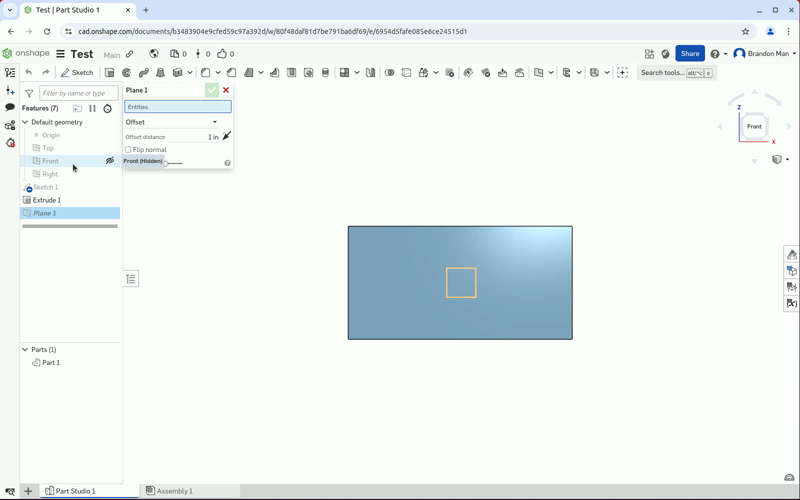
click(73, 163)
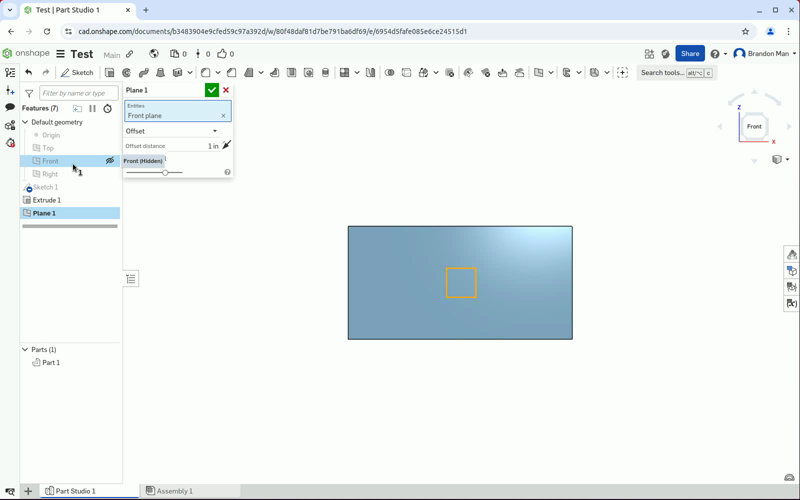
key(tab, 2)
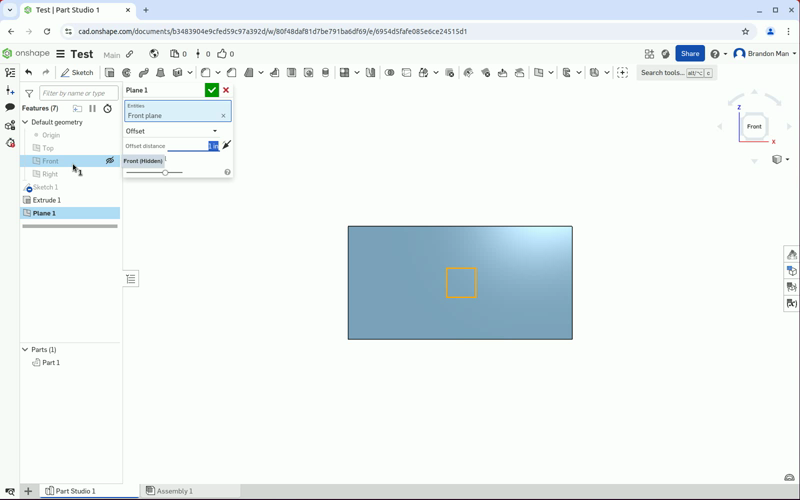
text(4.56)
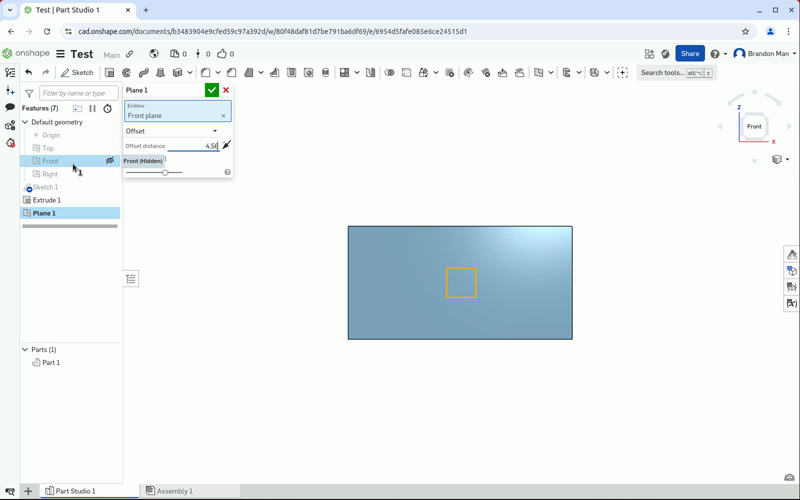
key(enter, 2)
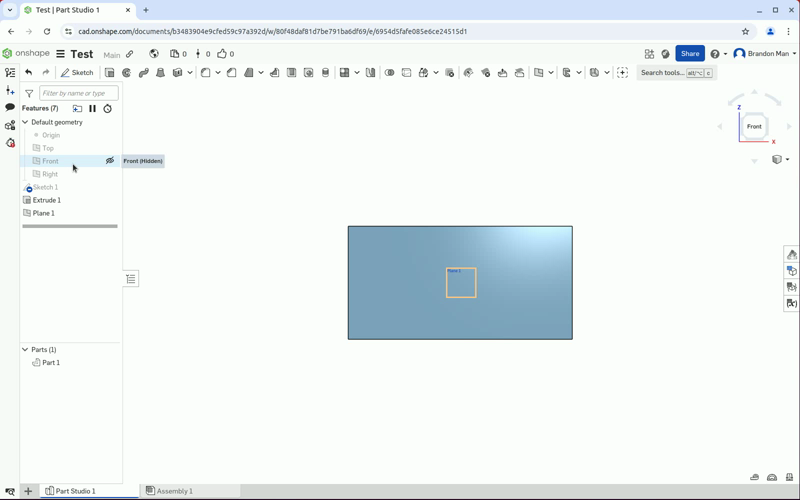
key(shift+s)
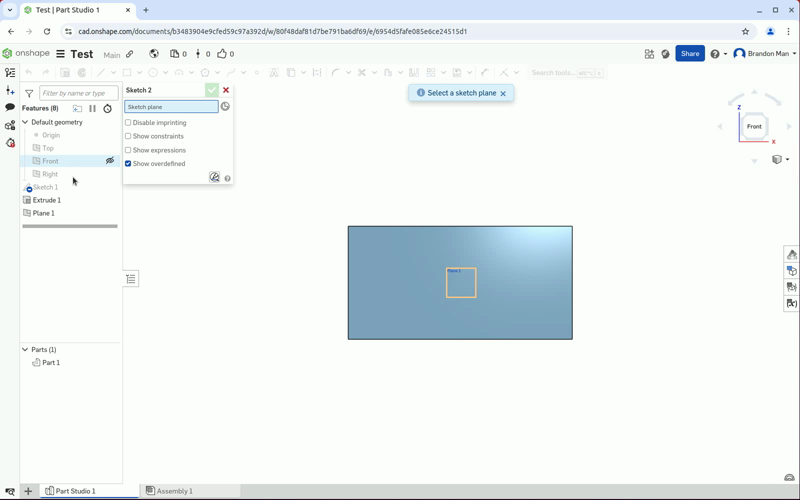
mouse_move(73, 215)
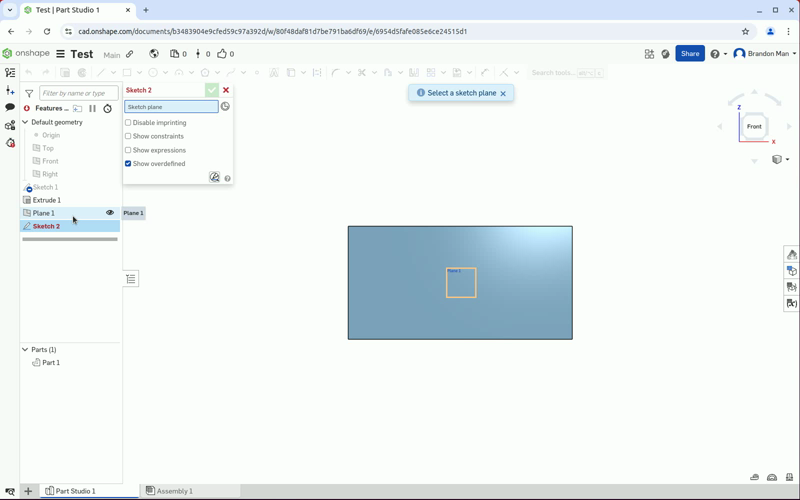
click(73, 215)
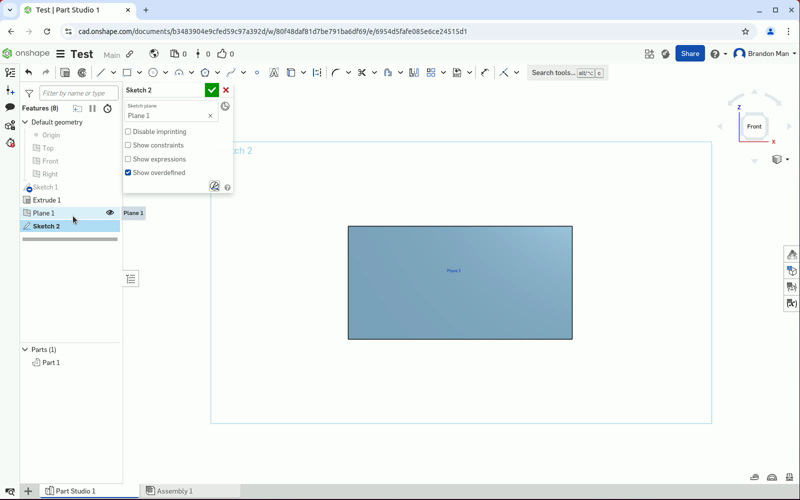
mouse_move(73, 352)
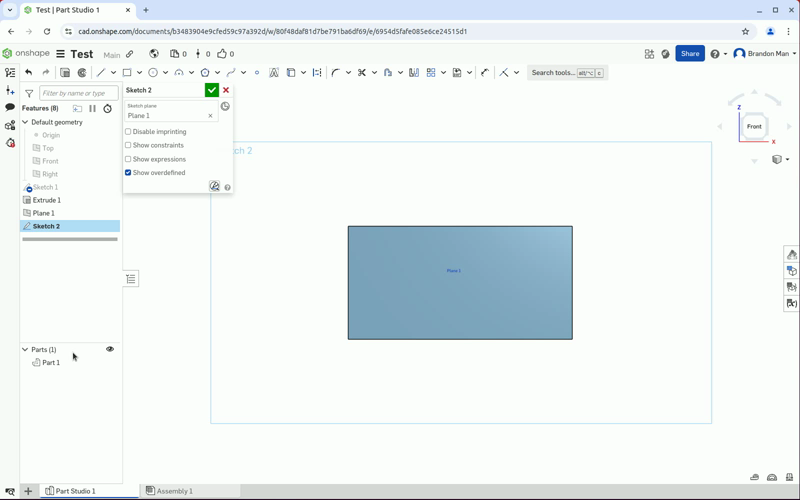
key(y)
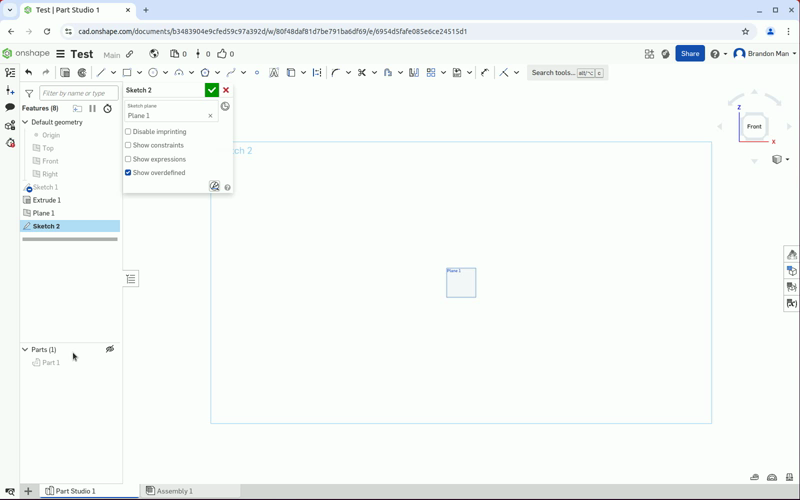
key(c)
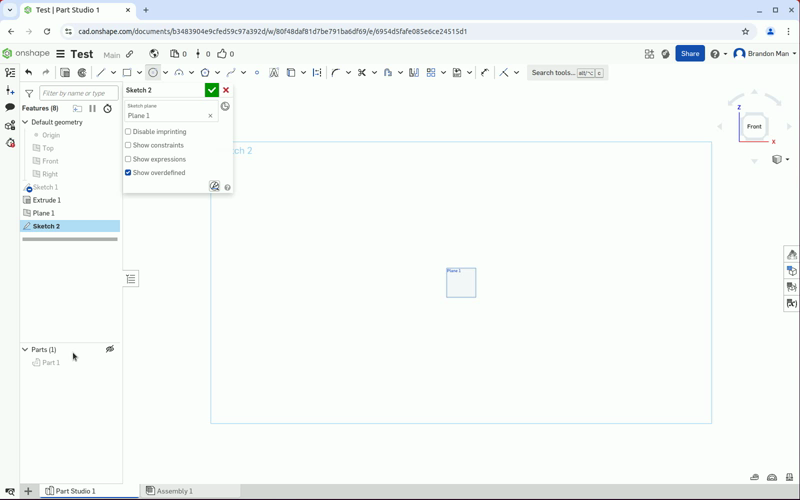
key_down(shift)
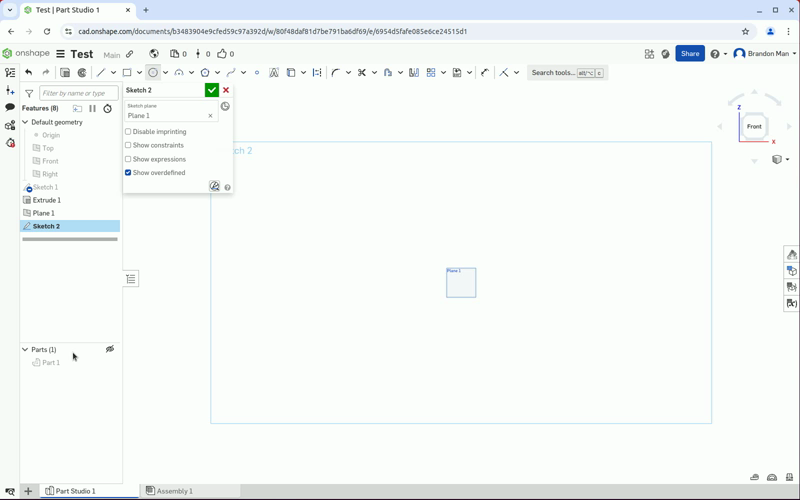
mouse_move(461, 273)
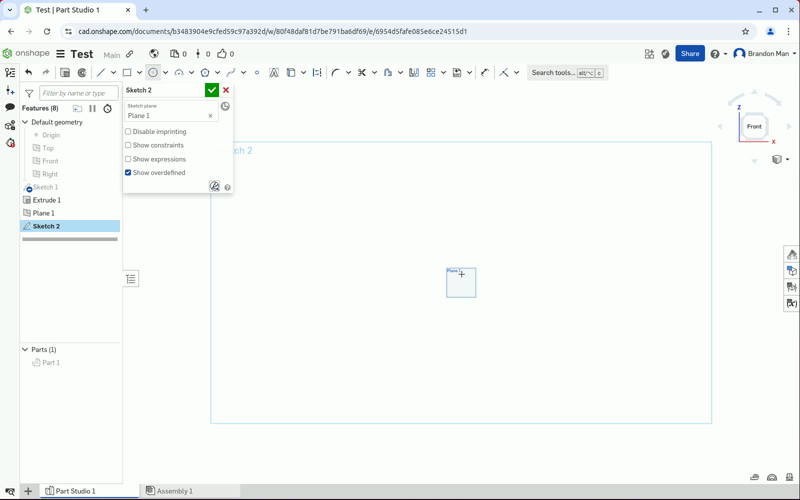
click(461, 273)
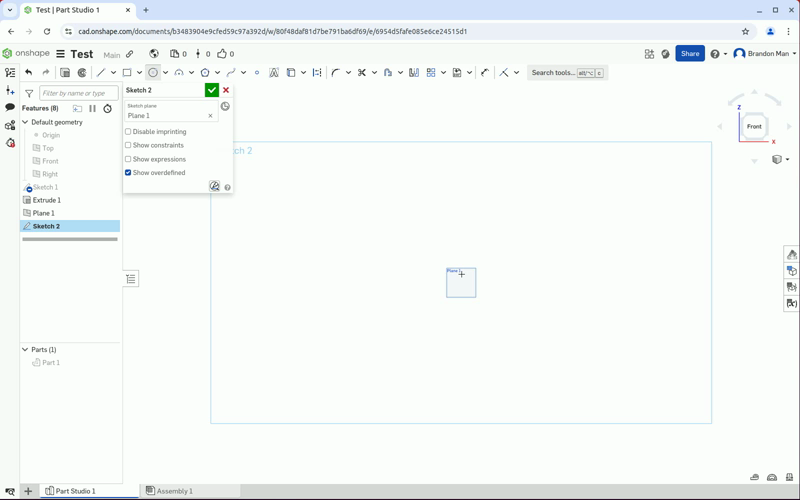
key_up(shift)
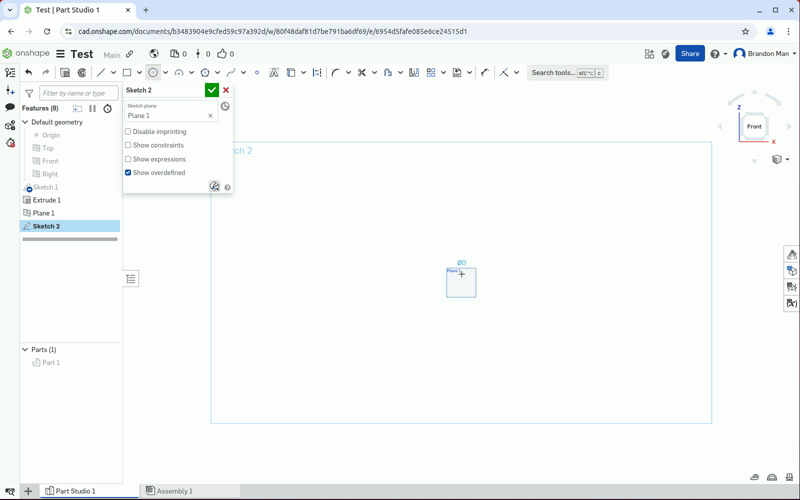
mouse_move(479, 273)
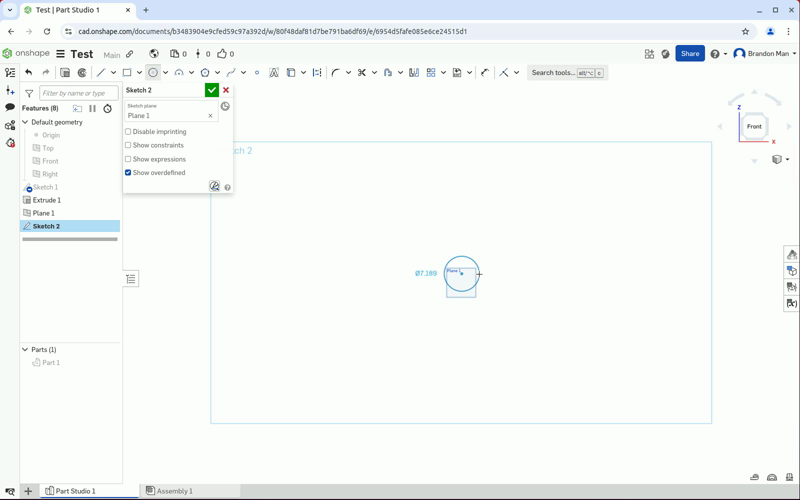
click(479, 273)
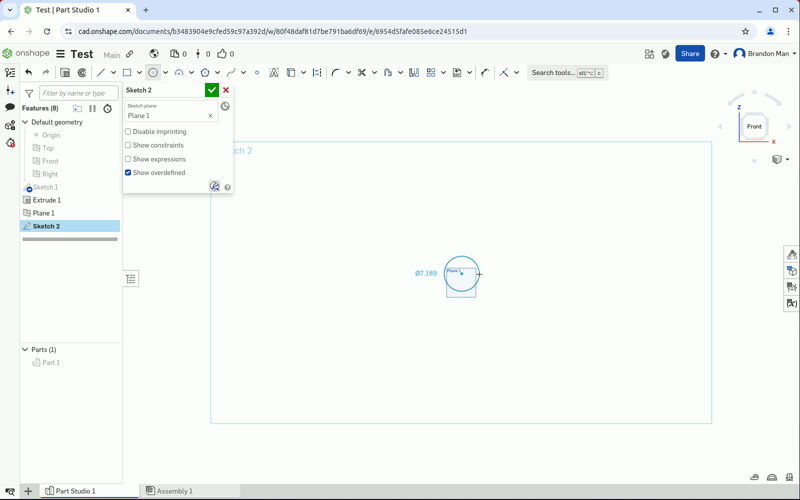
key(esc)
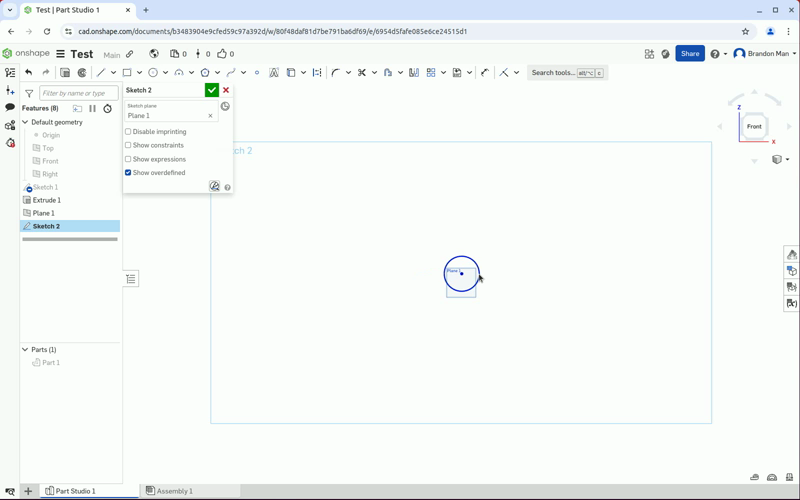
mouse_move(471, 274)
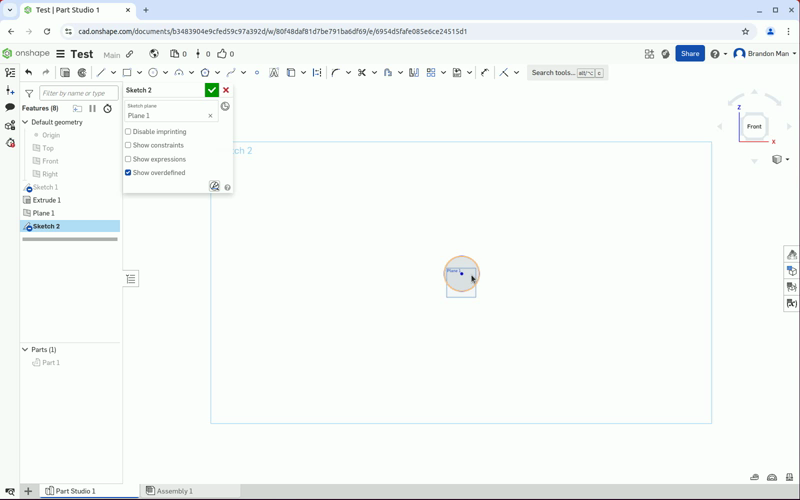
scroll(6)
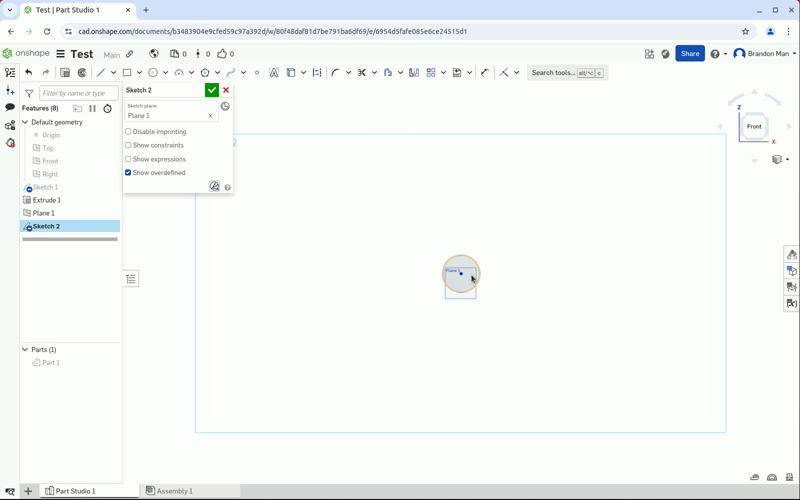
scroll(6)
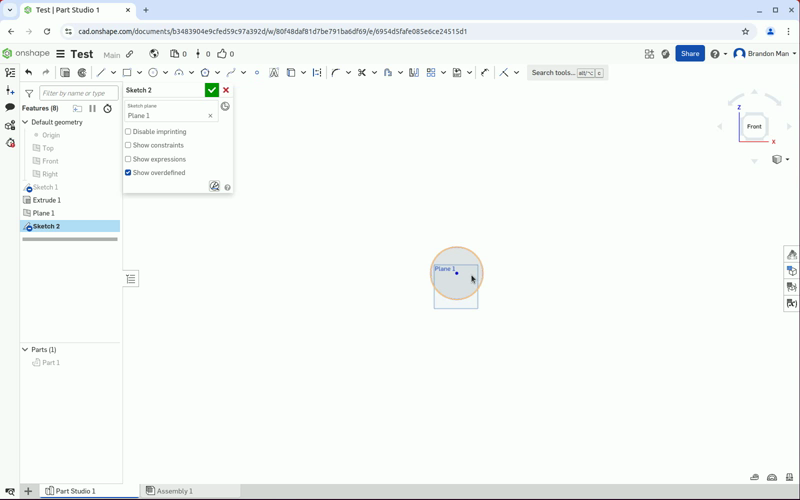
scroll(6)
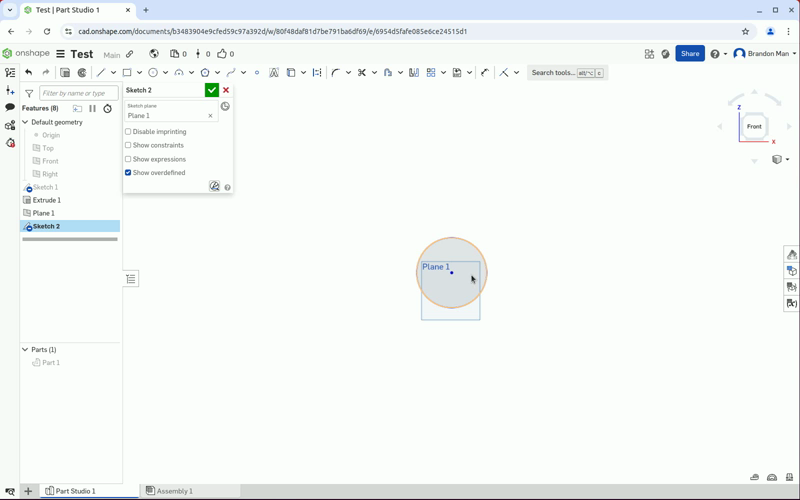
scroll(6)
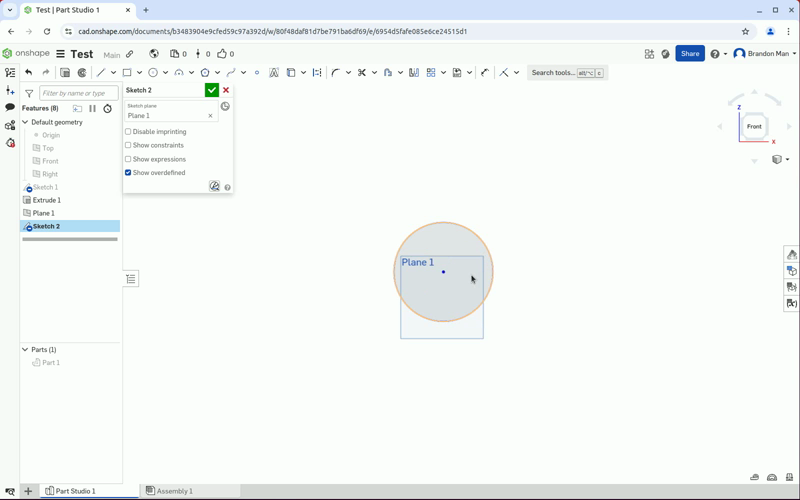
scroll(6)
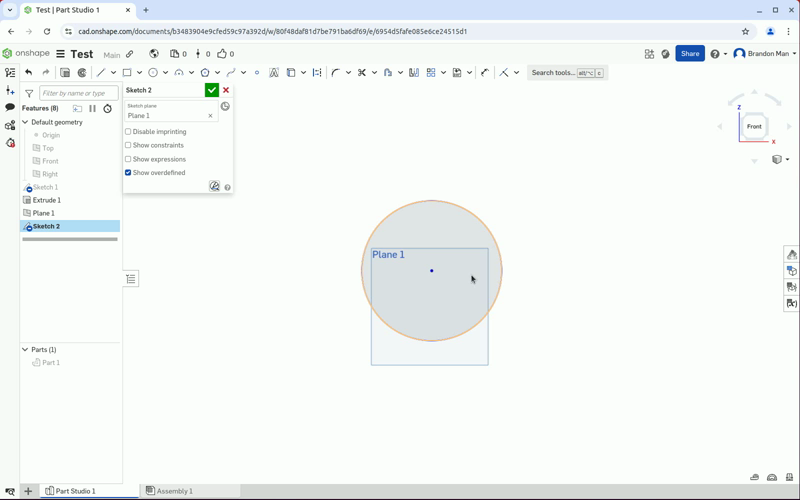
scroll(6)
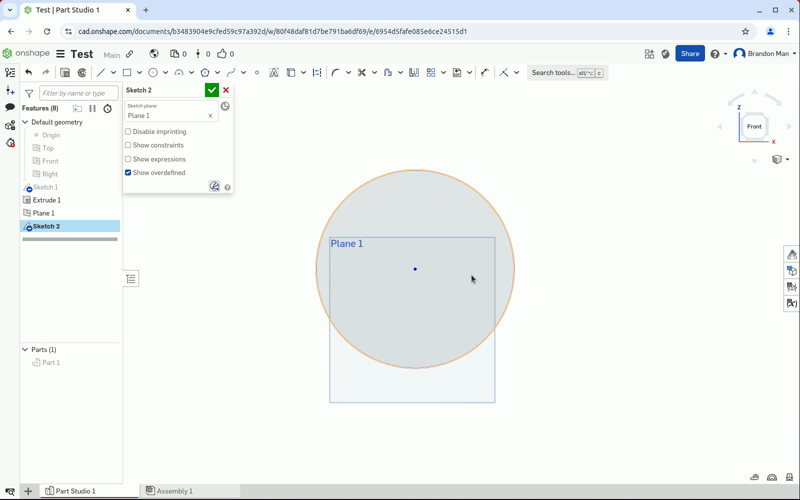
scroll(6)
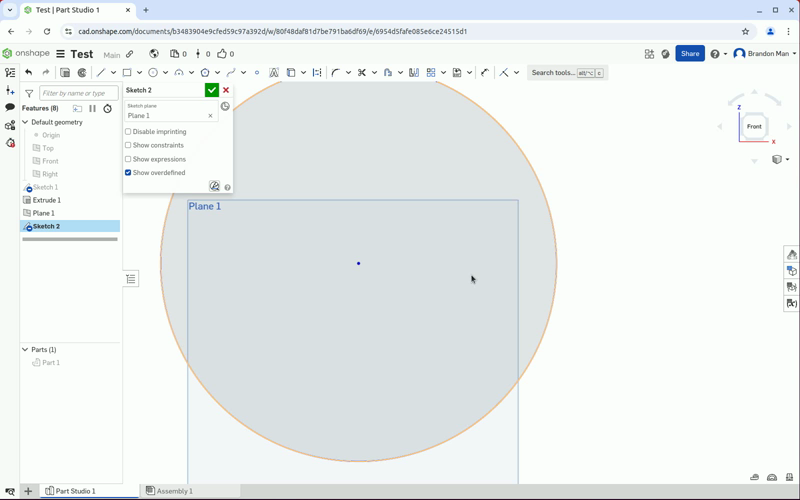
click(471, 274)
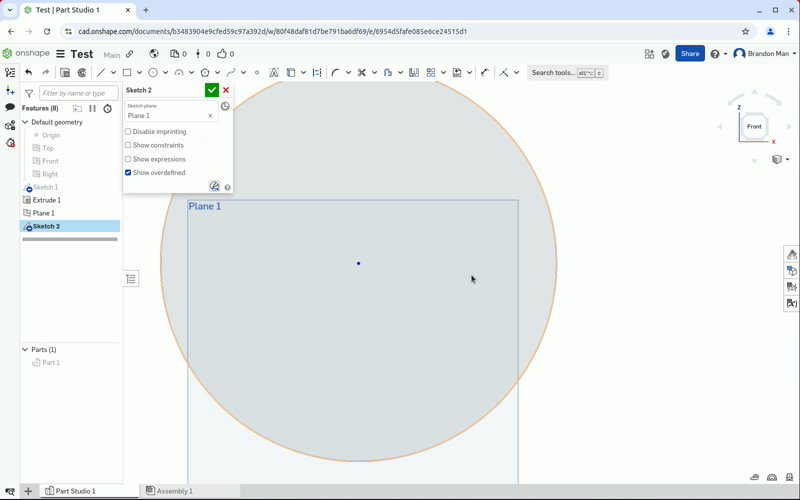
scroll(-6)
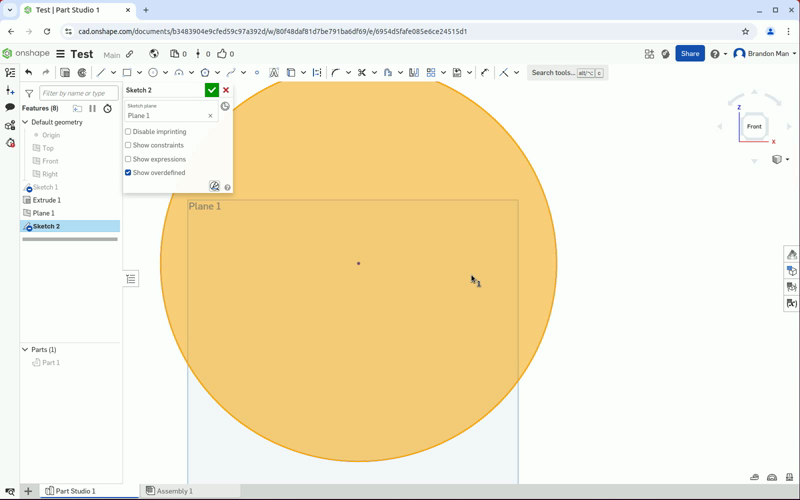
scroll(-6)
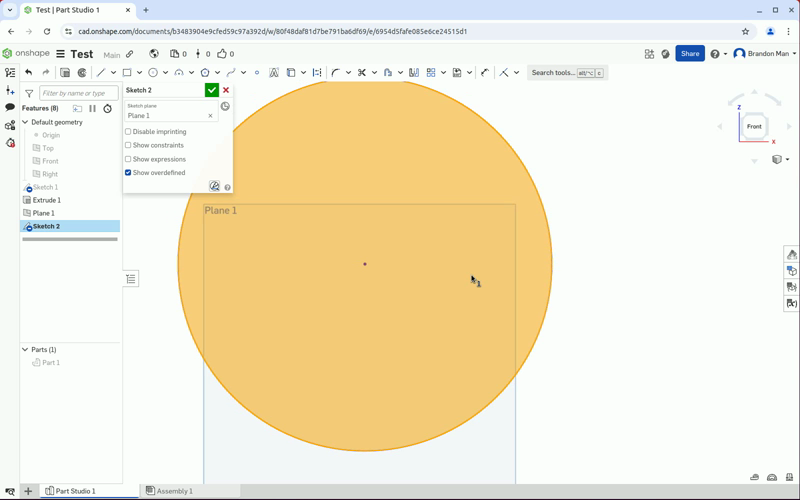
scroll(-6)
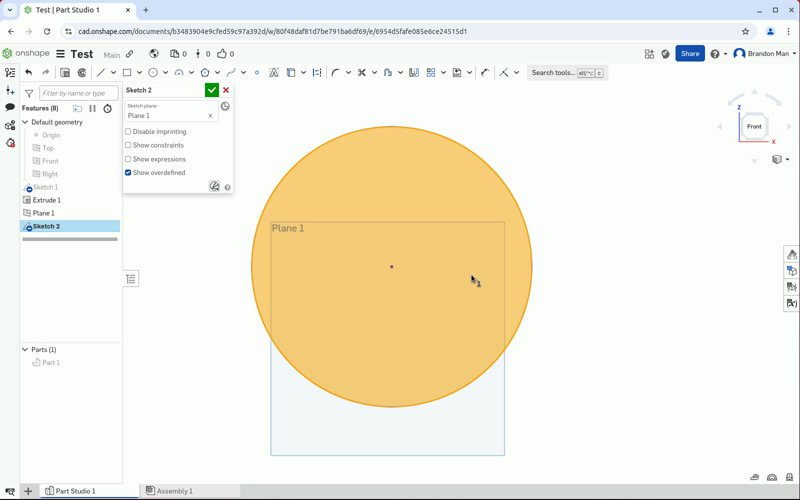
scroll(-6)
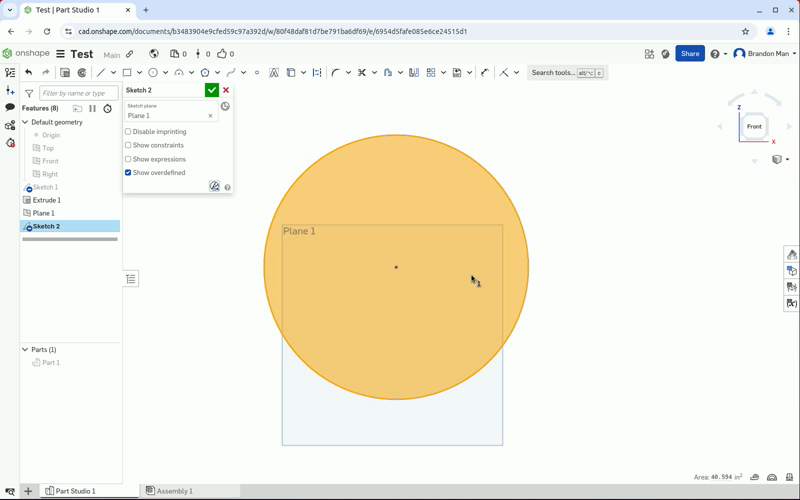
scroll(-6)
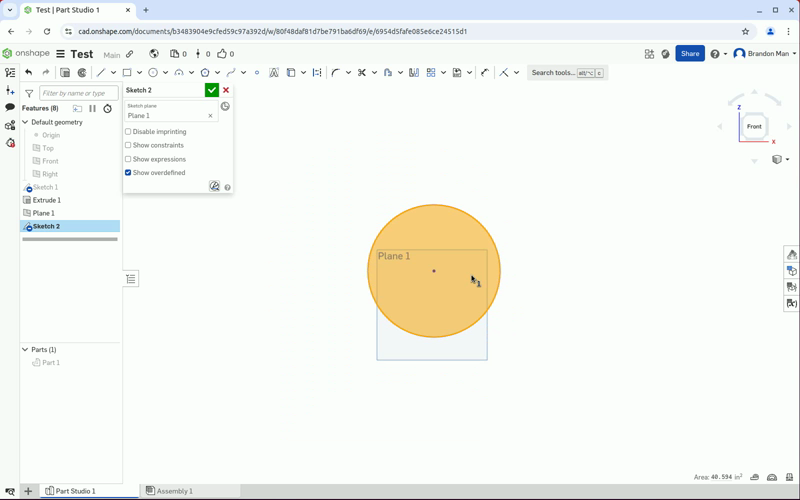
scroll(-6)
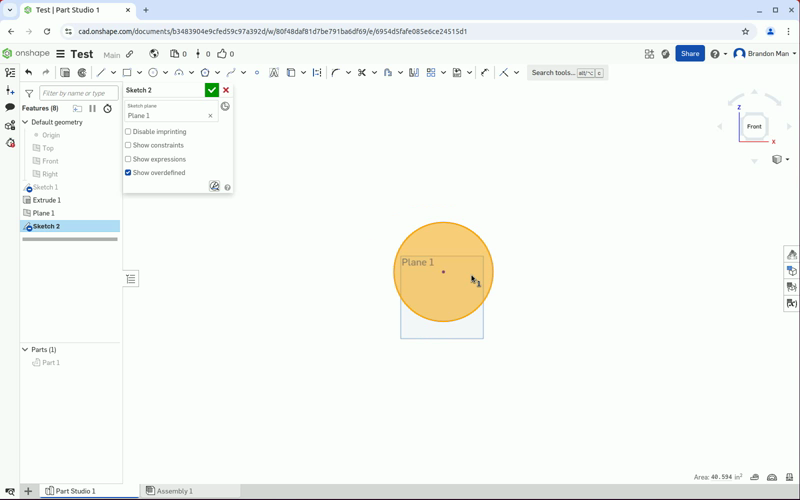
scroll(-6)
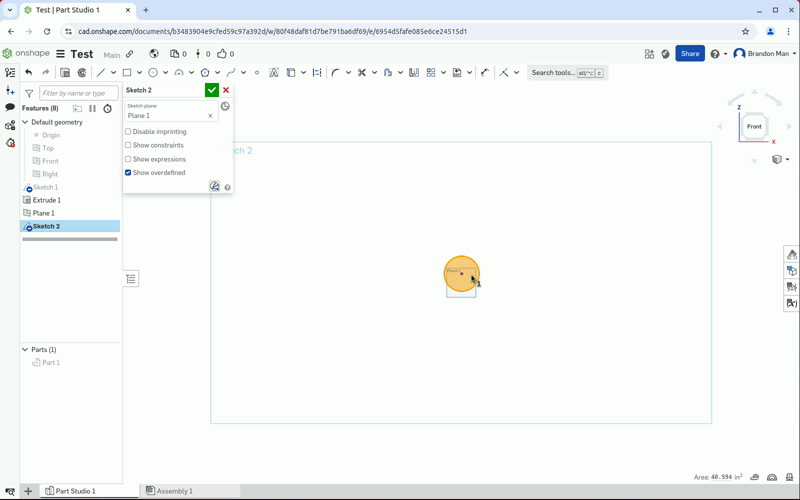
mouse_move(73, 352)
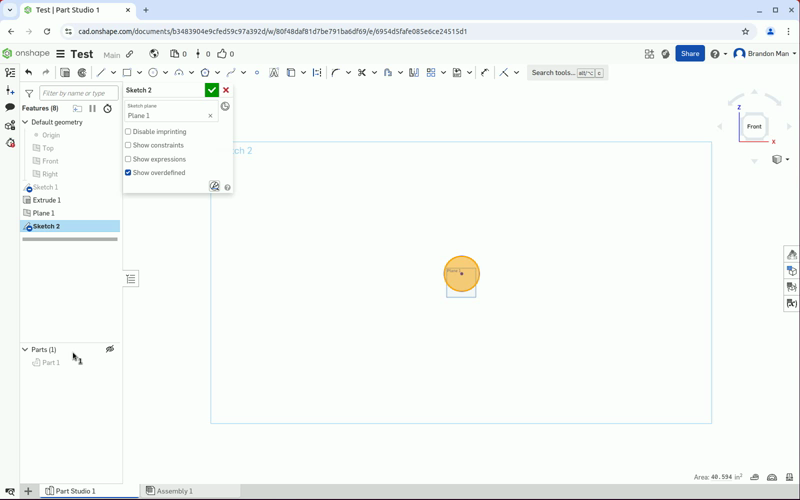
key(shift+y)
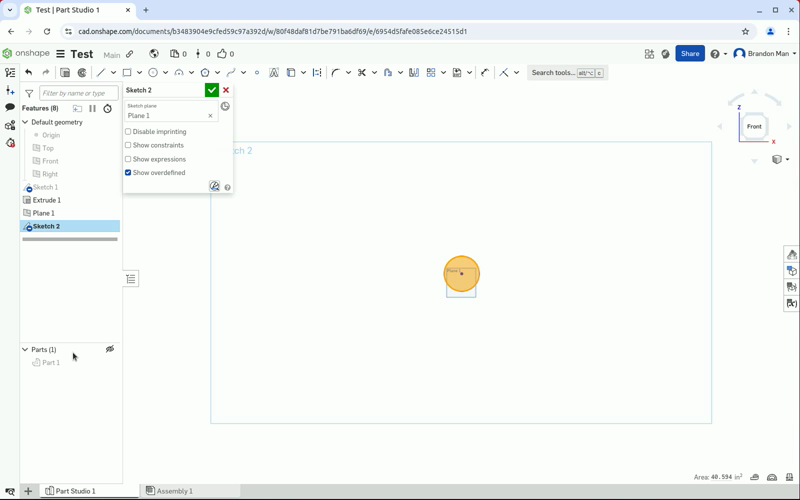
key(shift+e)
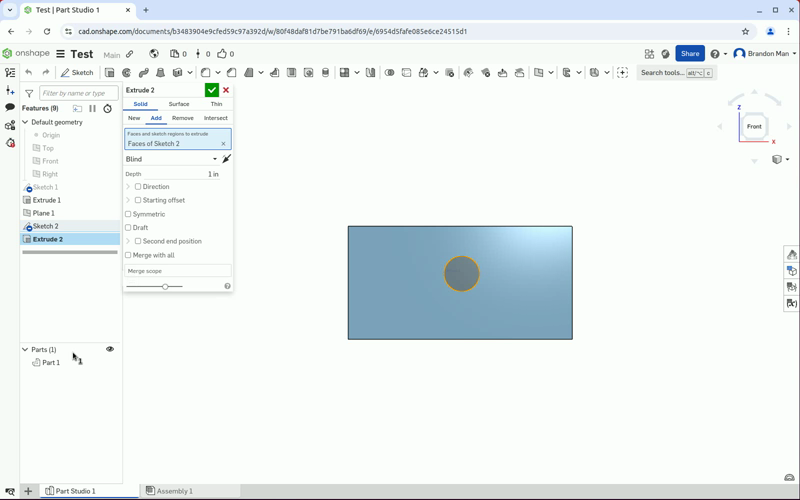
mouse_move(143, 106)
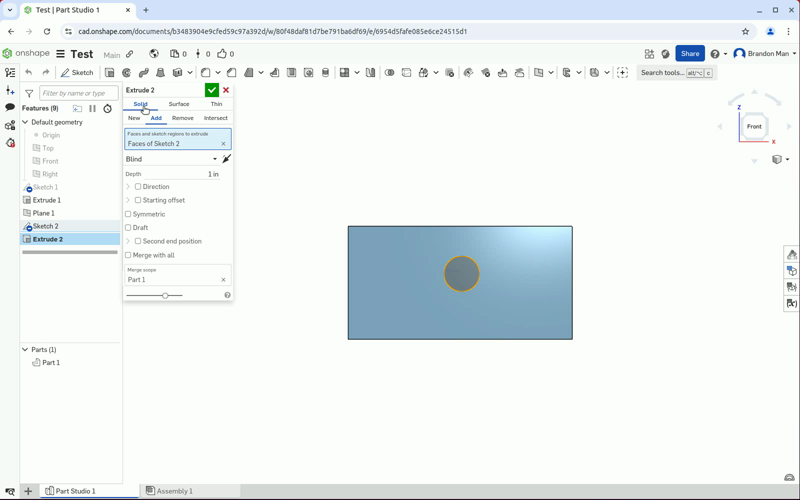
click(143, 106)
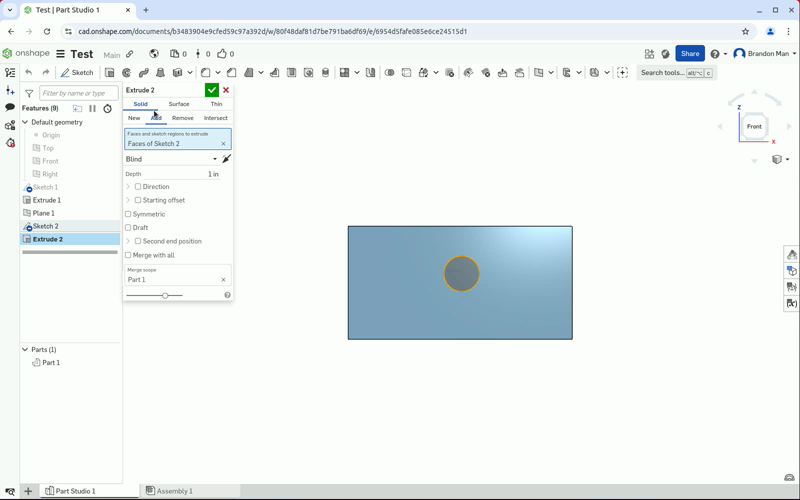
mouse_move(186, 120)
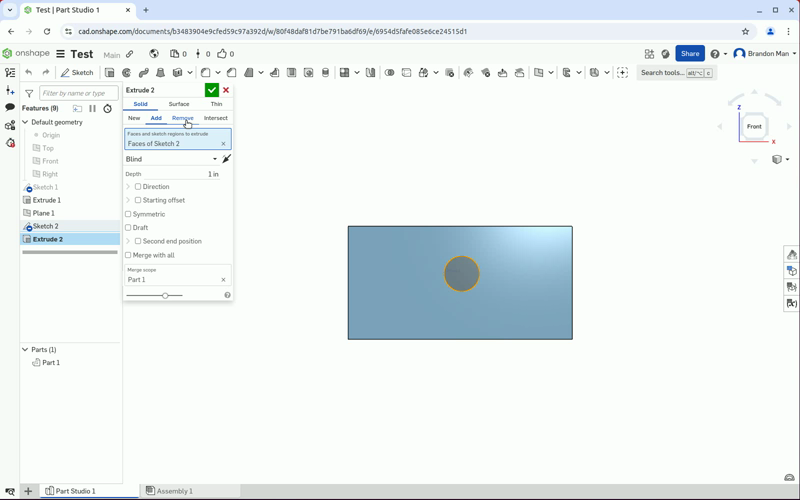
click(186, 120)
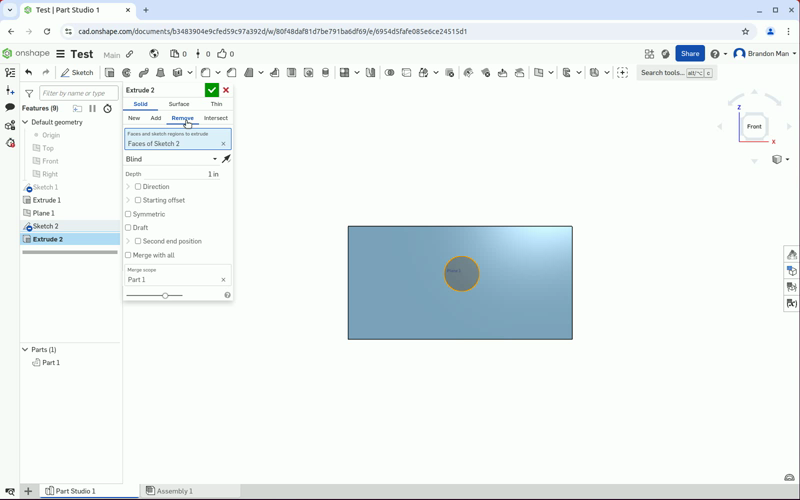
key(tab, 4)
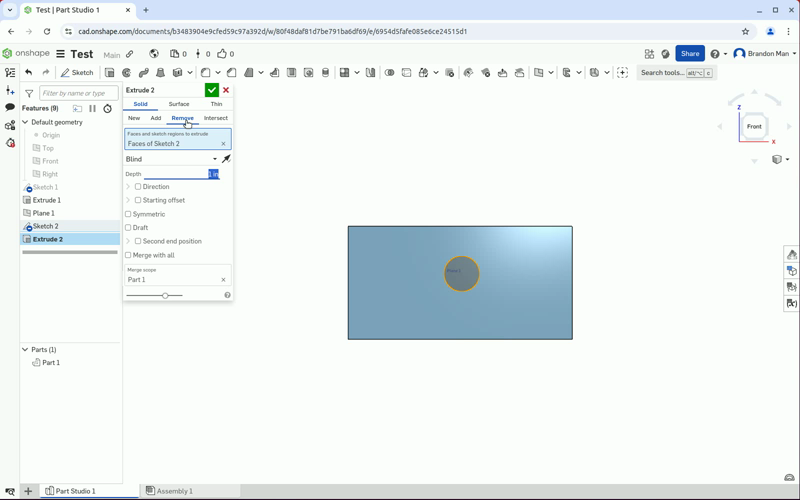
text(1.204)
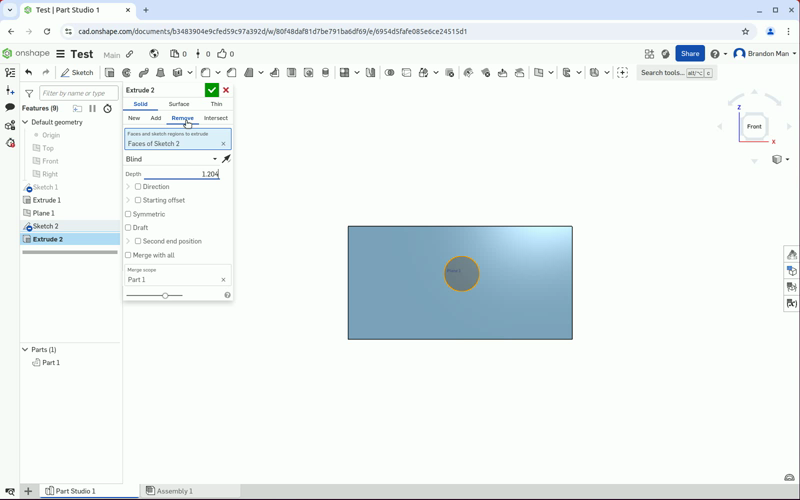
key(tab, 6)
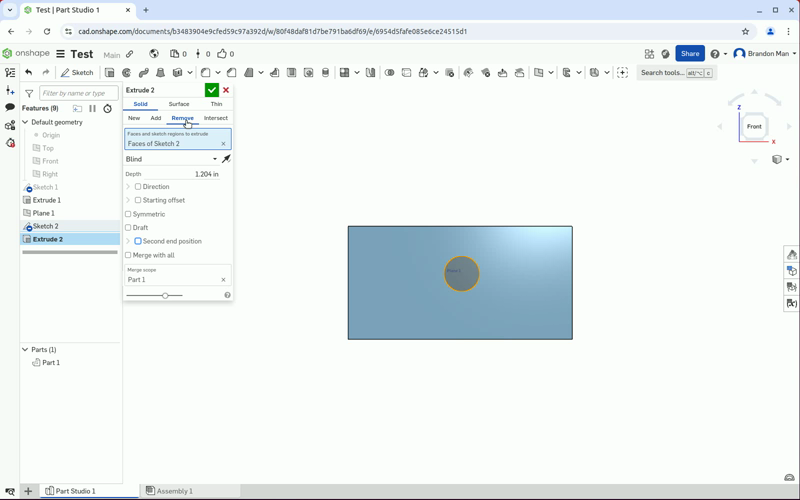
key(space)
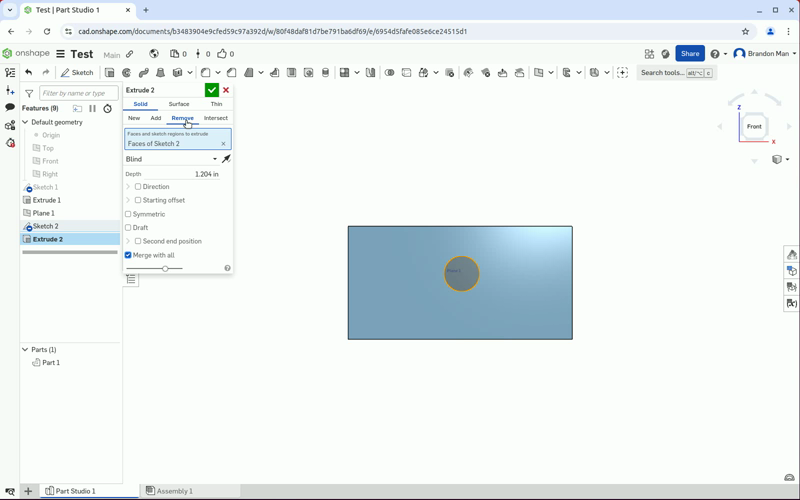
key(enter)
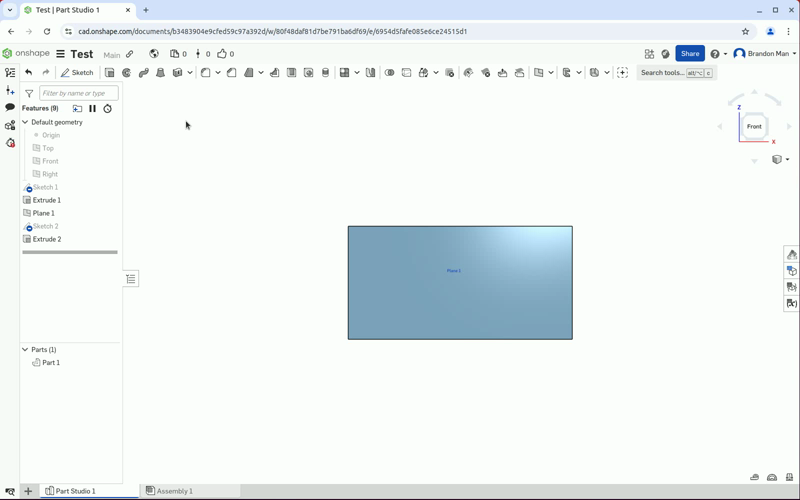
key(shift+h)
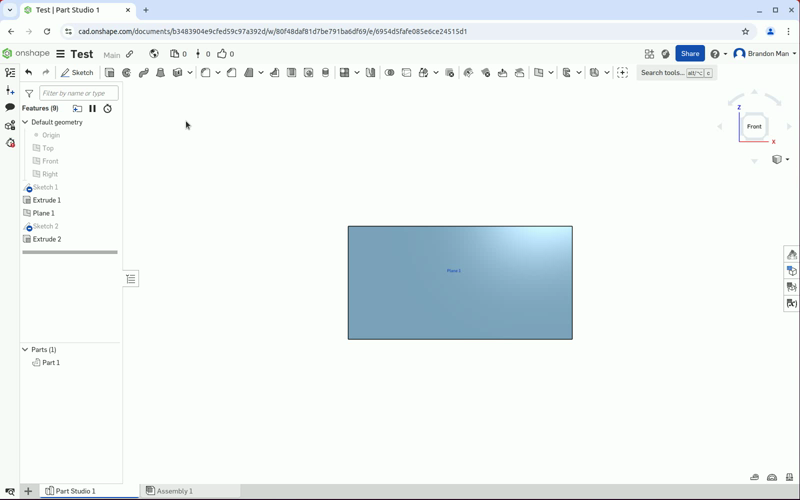
key(shift+h)
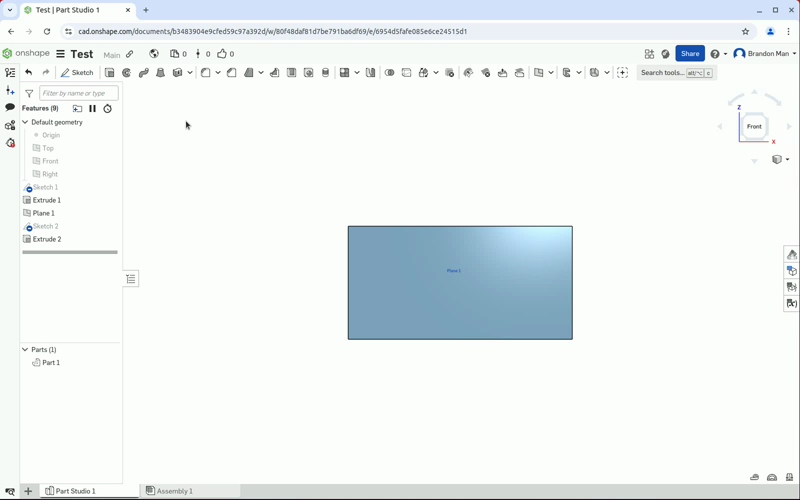
mouse_move(73, 189)
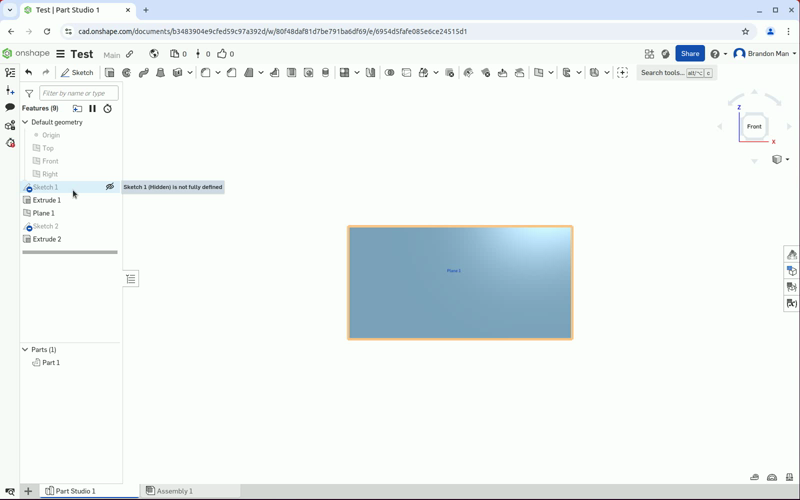
click(73, 189)
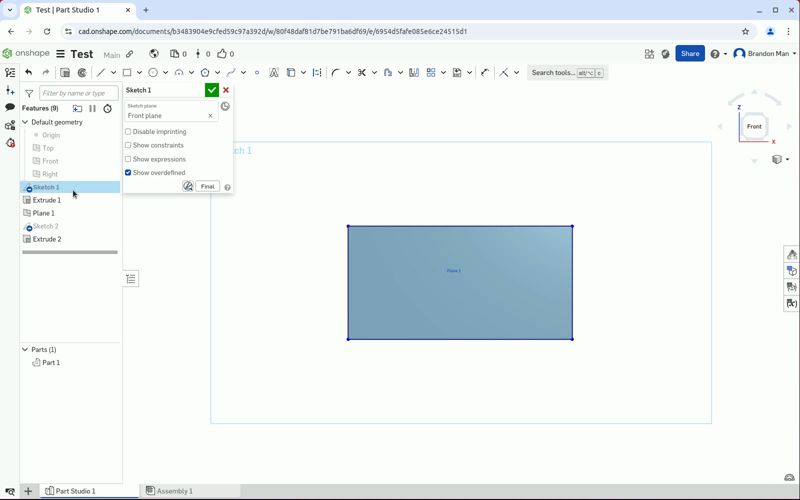
mouse_move(229, 92)
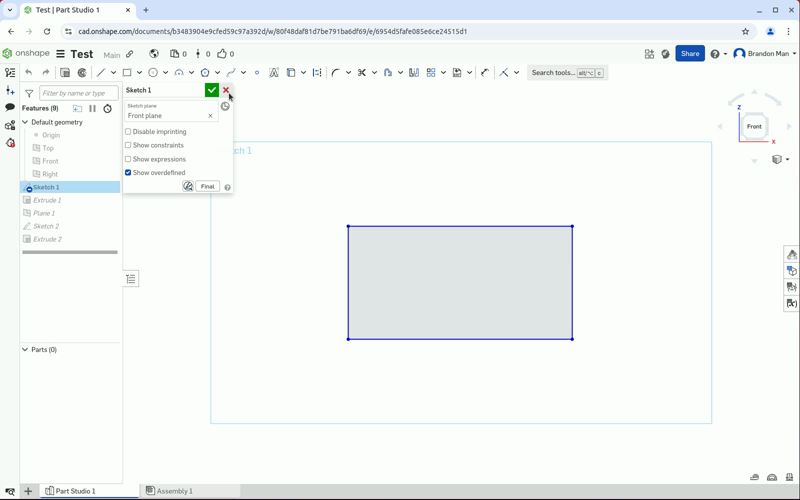
click(229, 92)
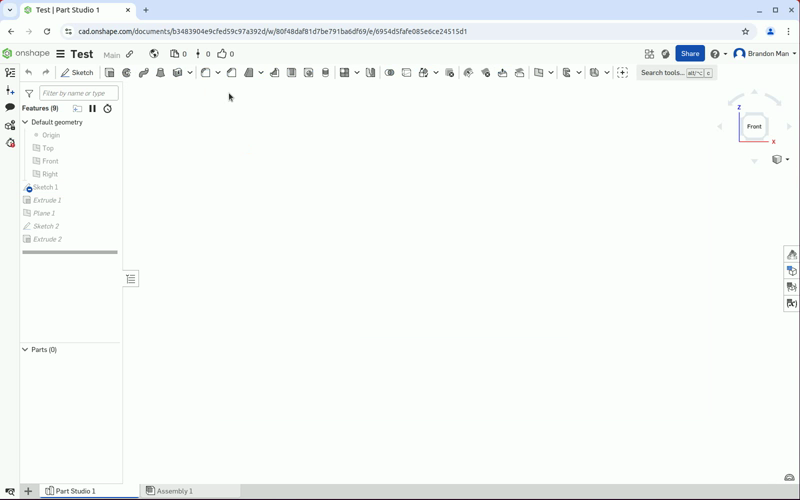
key(shift+s)
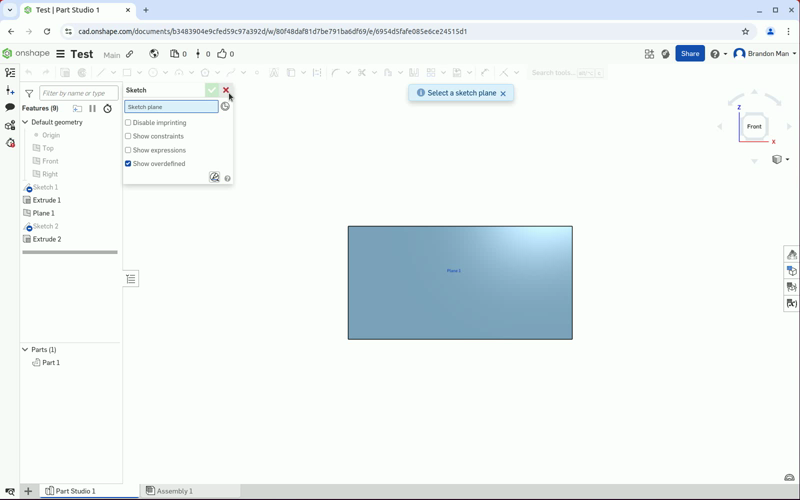
mouse_move(73, 215)
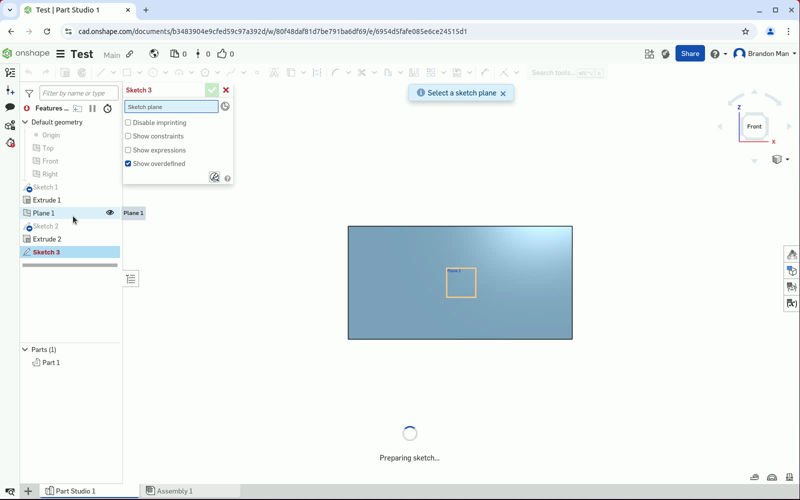
click(73, 215)
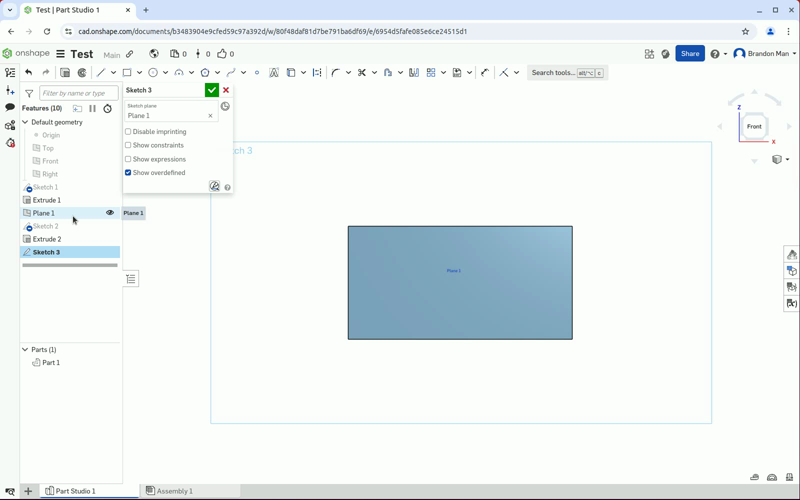
mouse_move(73, 352)
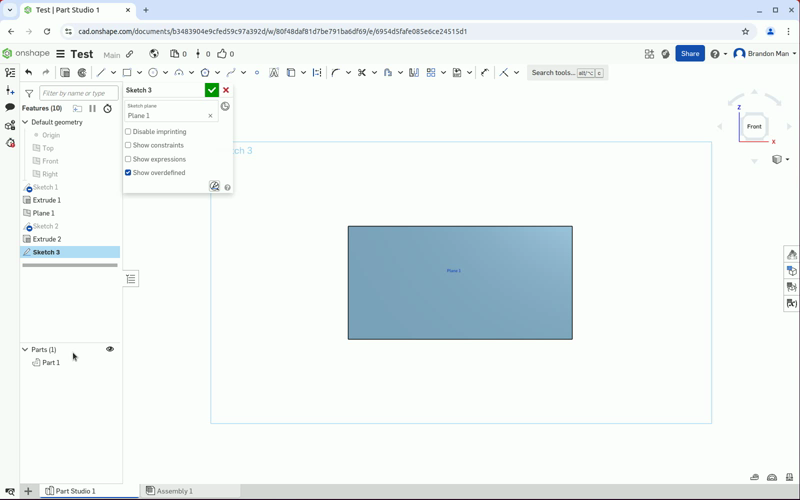
key(y)
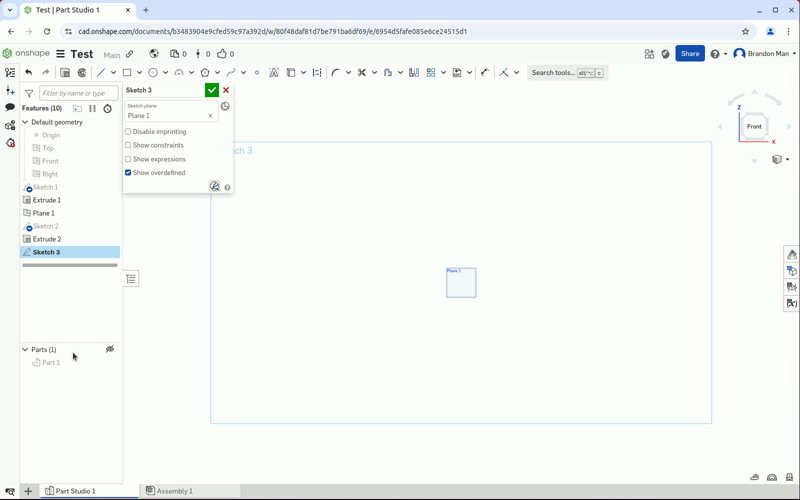
key(c)
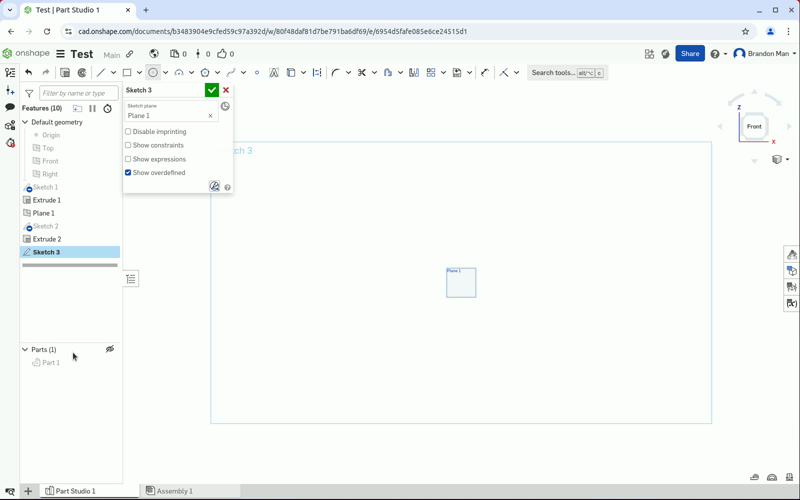
key_down(shift)
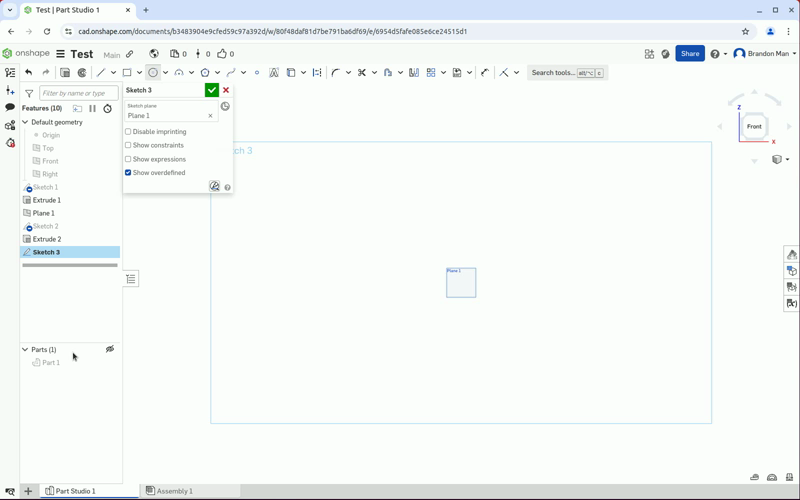
mouse_move(439, 291)
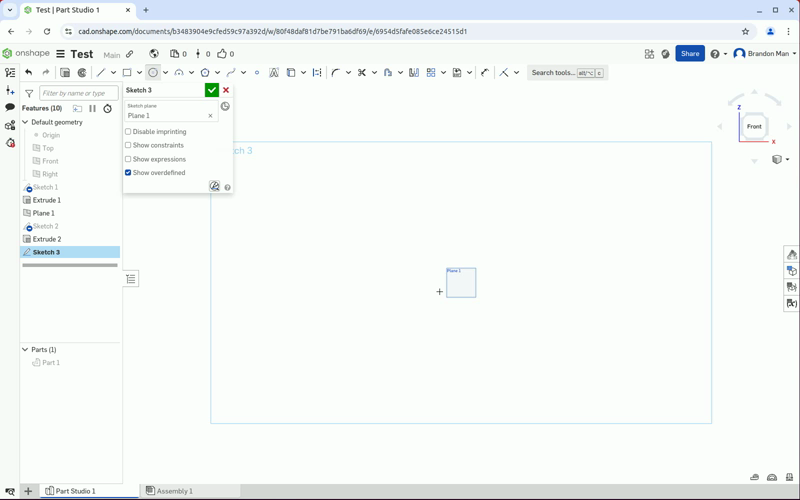
click(439, 291)
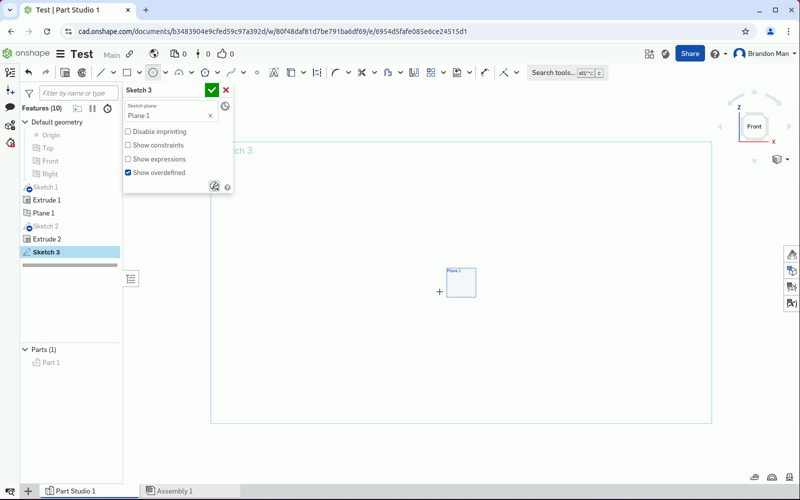
key_up(shift)
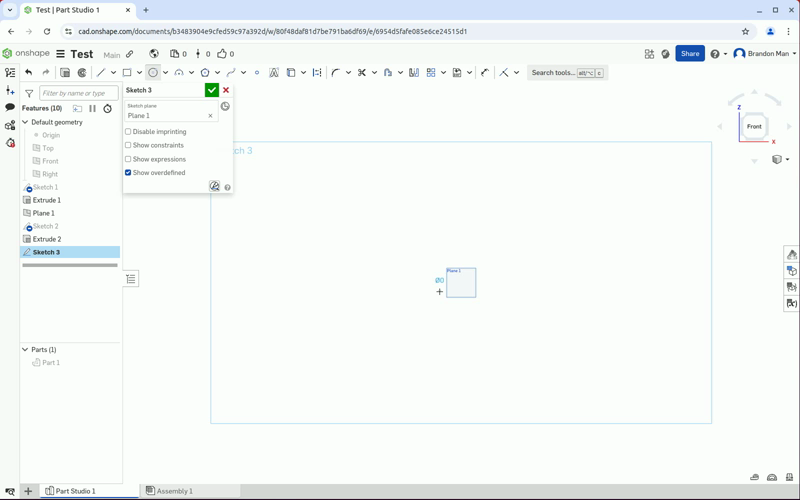
mouse_move(451, 291)
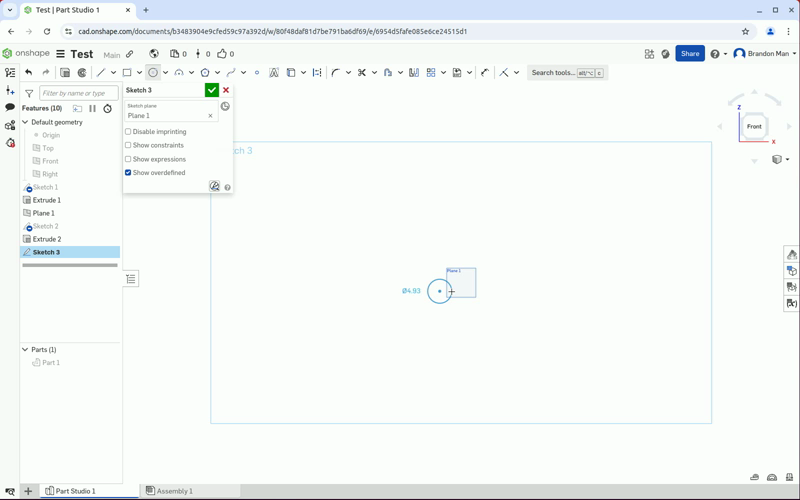
click(451, 291)
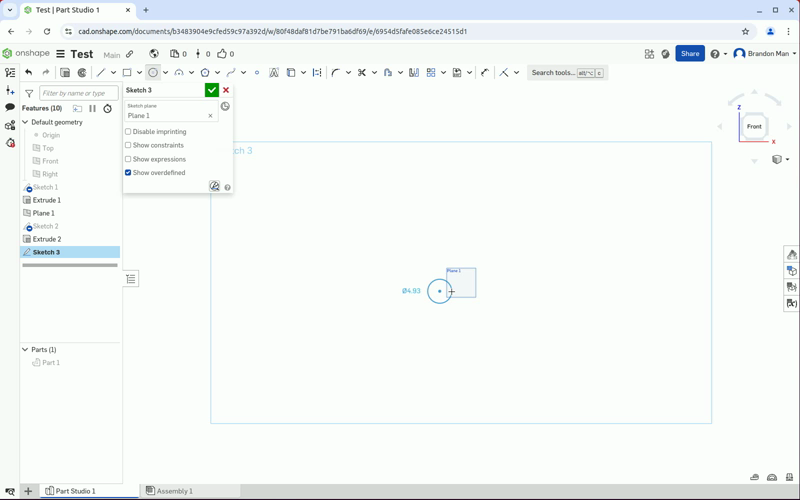
key(esc)
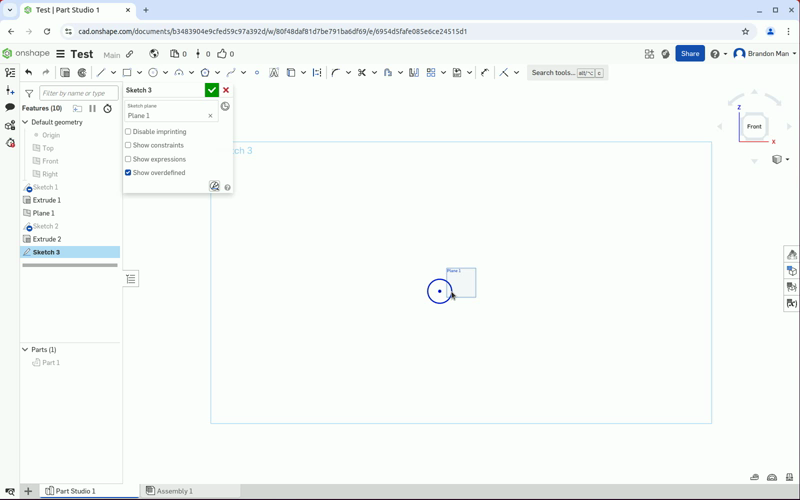
mouse_move(441, 300)
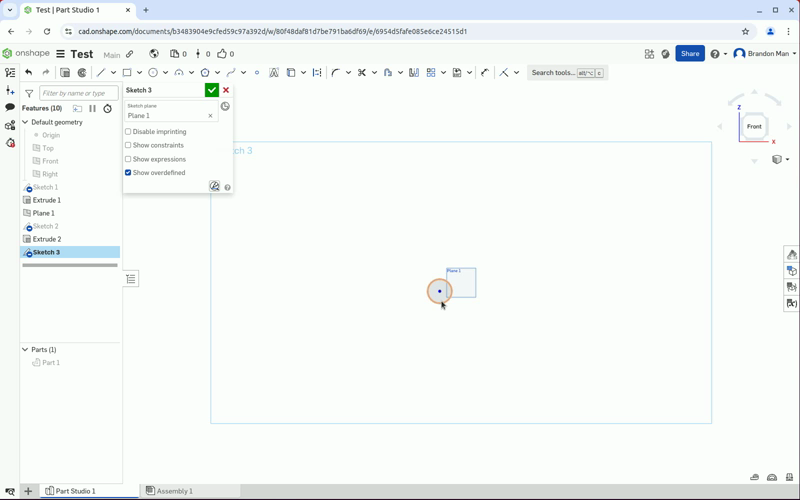
scroll(6)
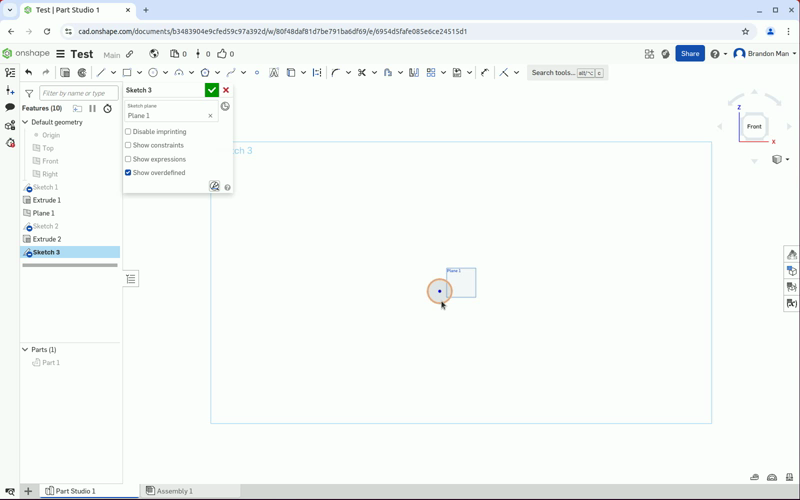
scroll(6)
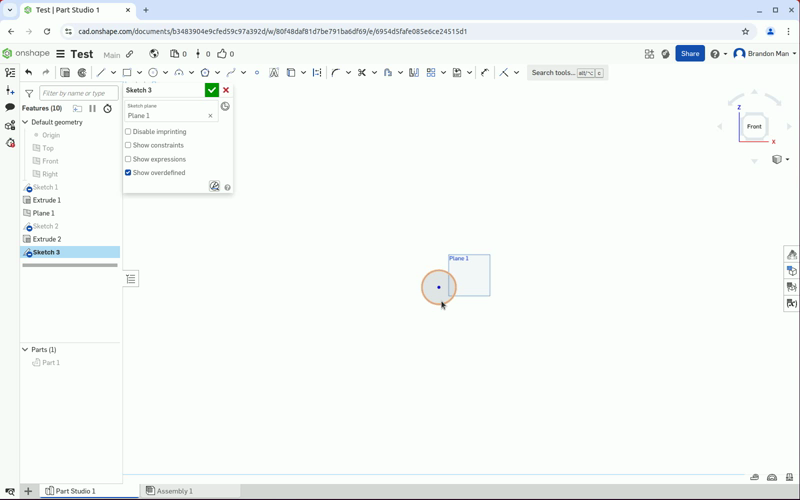
scroll(6)
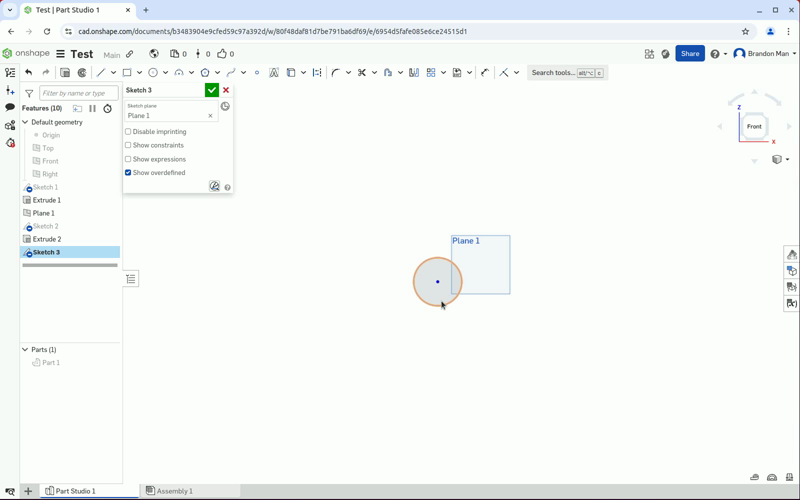
scroll(6)
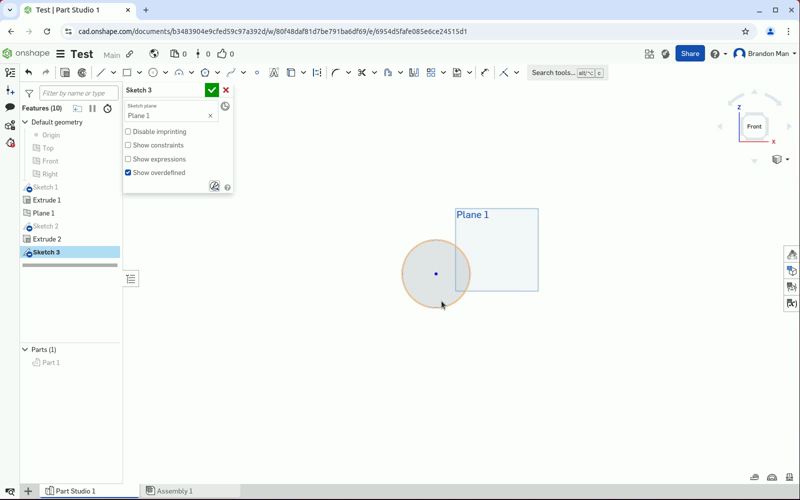
scroll(6)
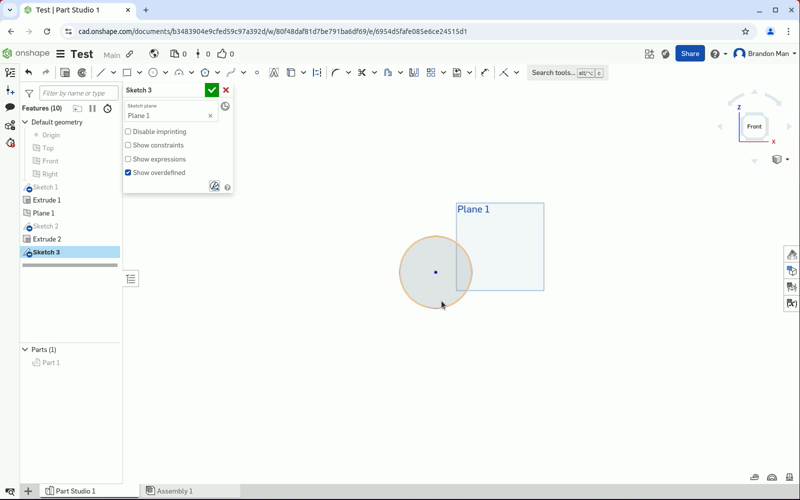
scroll(6)
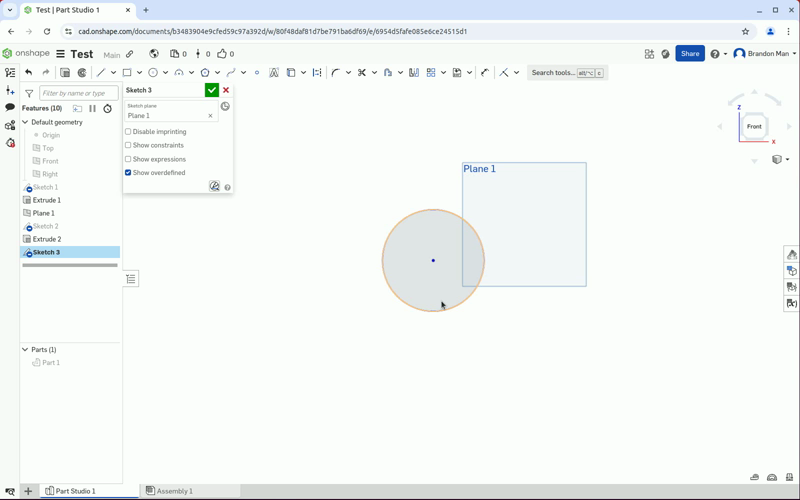
scroll(6)
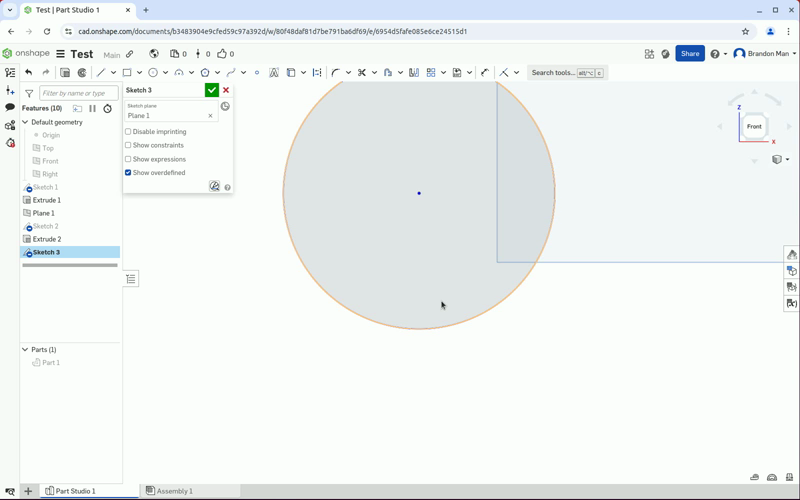
click(441, 300)
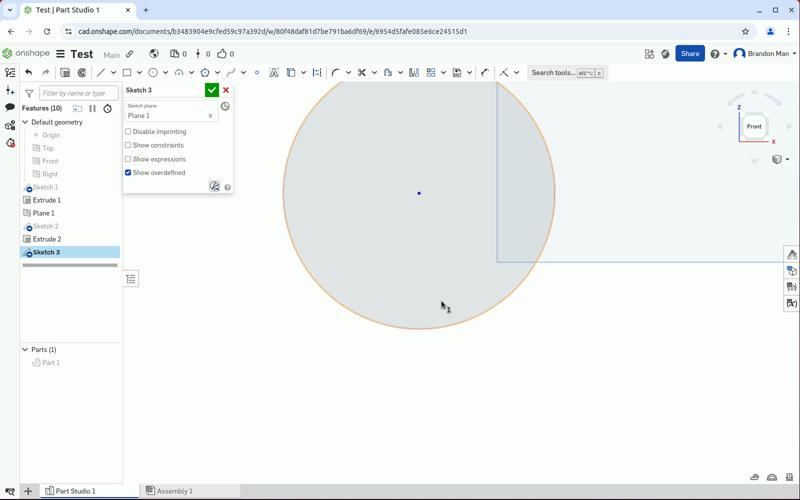
scroll(-6)
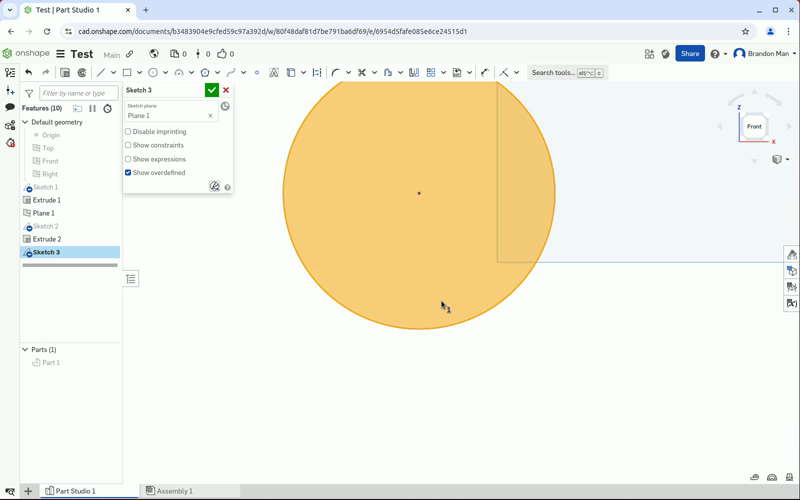
scroll(-6)
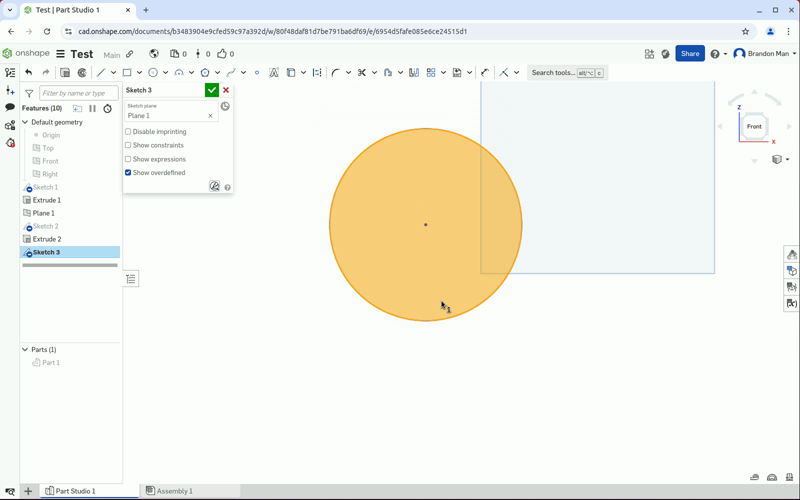
scroll(-6)
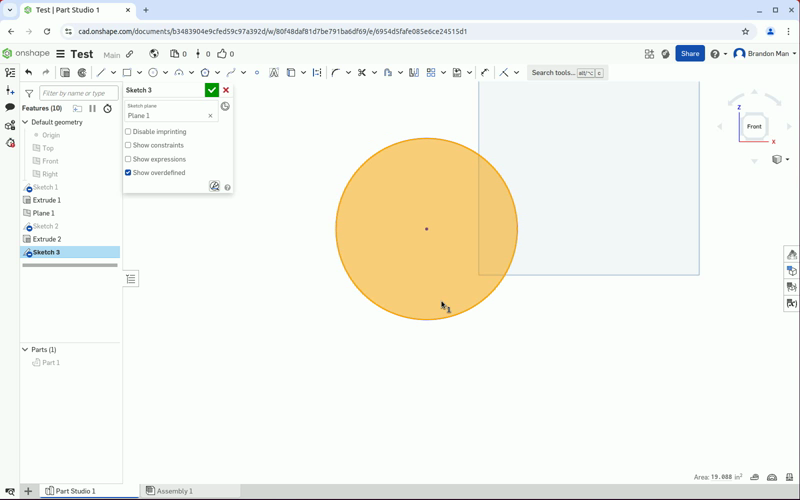
scroll(-6)
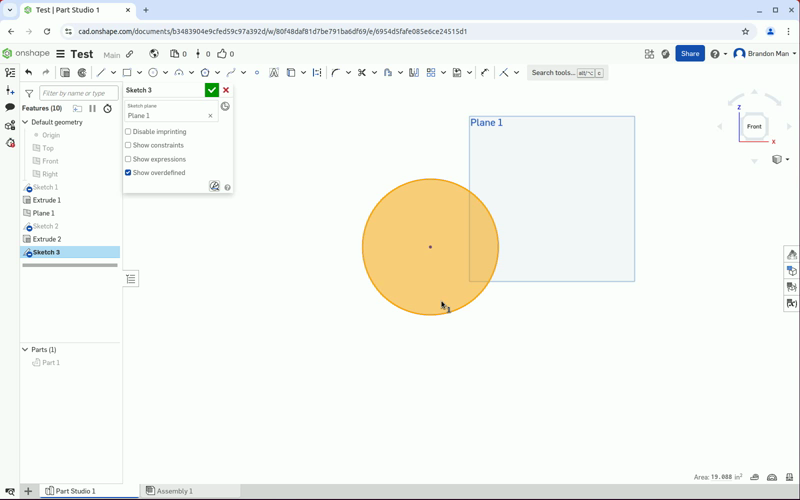
scroll(-6)
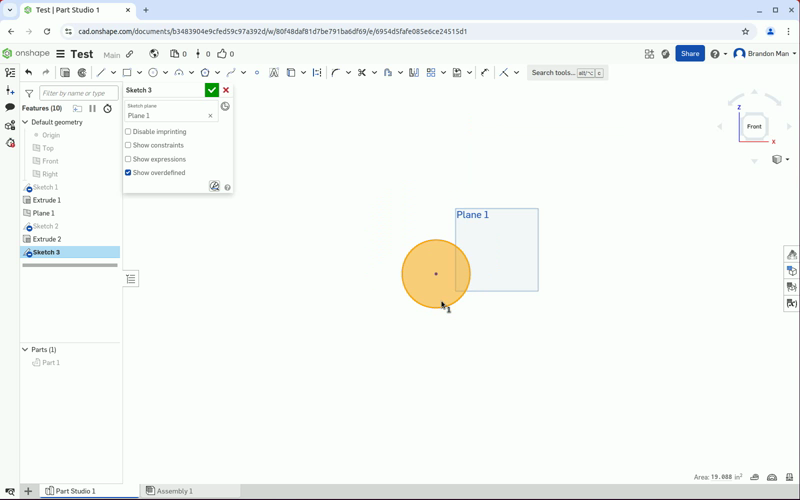
scroll(-6)
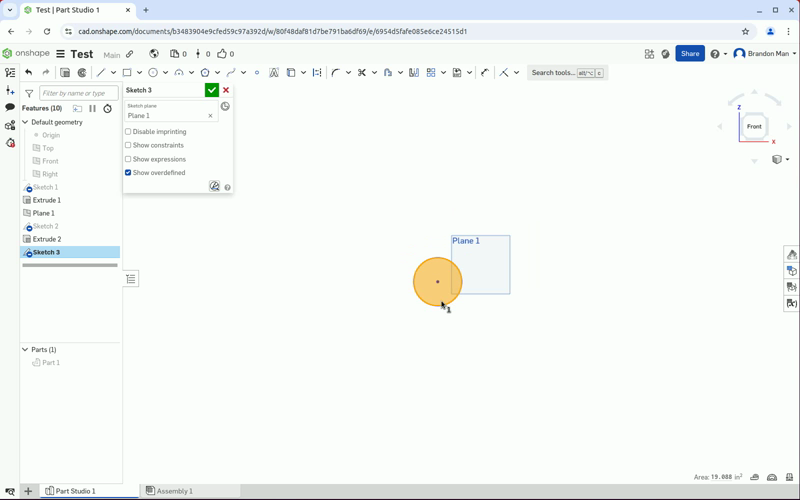
scroll(-6)
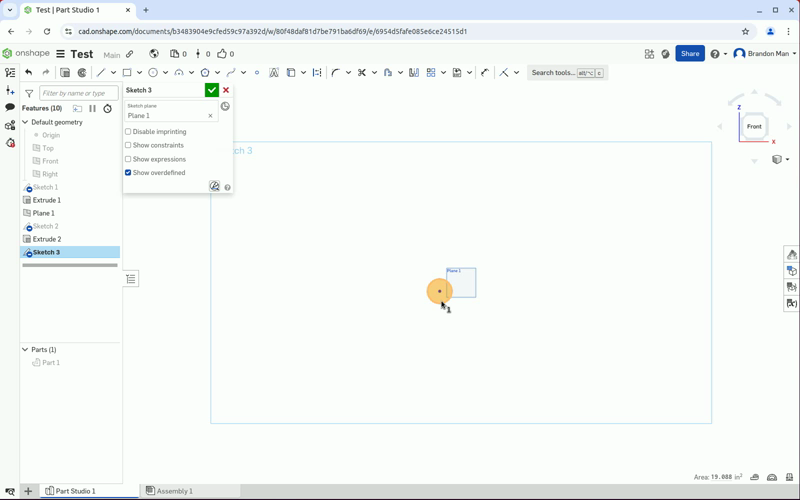
mouse_move(73, 352)
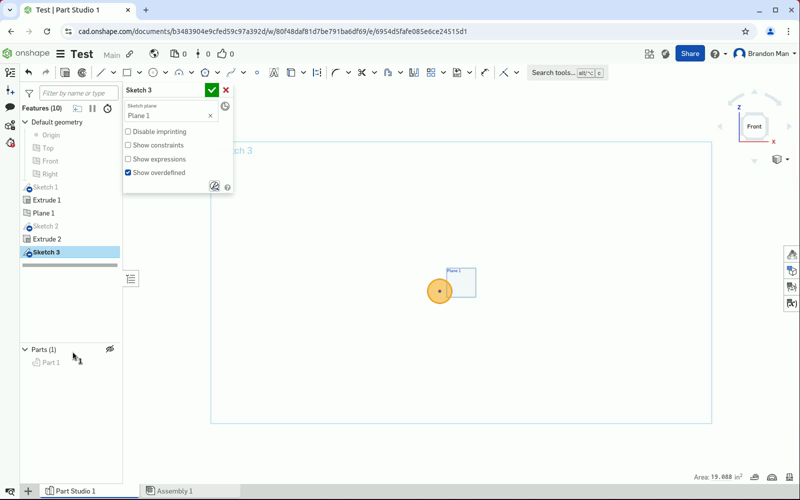
key(shift+y)
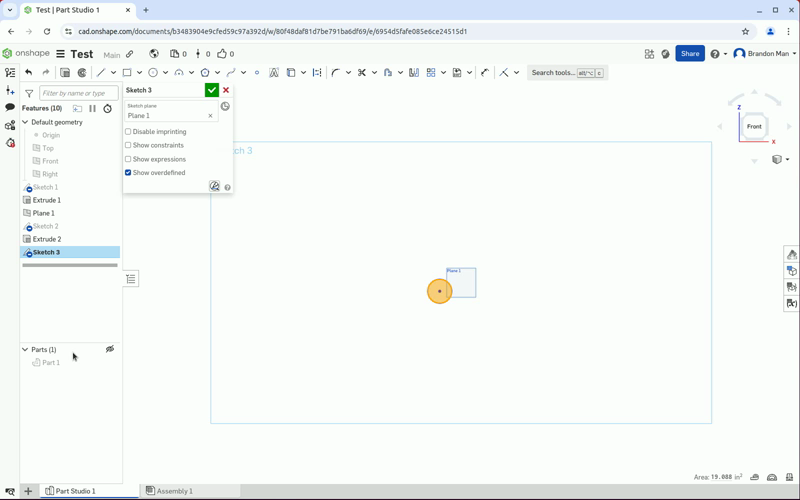
key(shift+e)
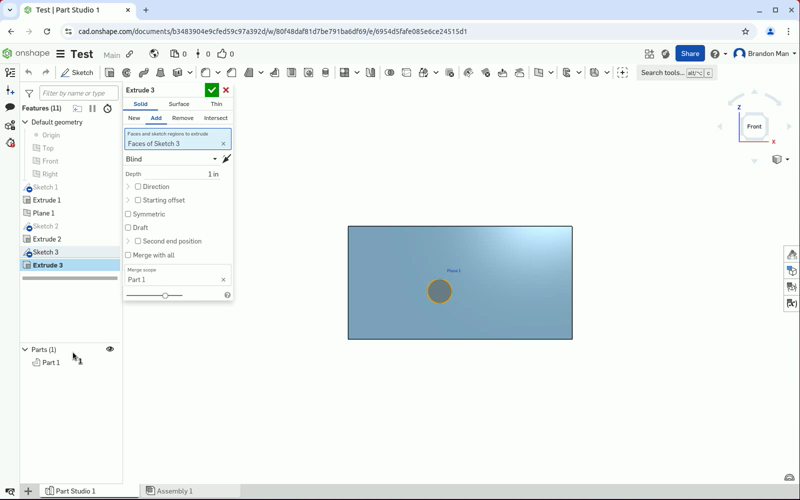
mouse_move(143, 106)
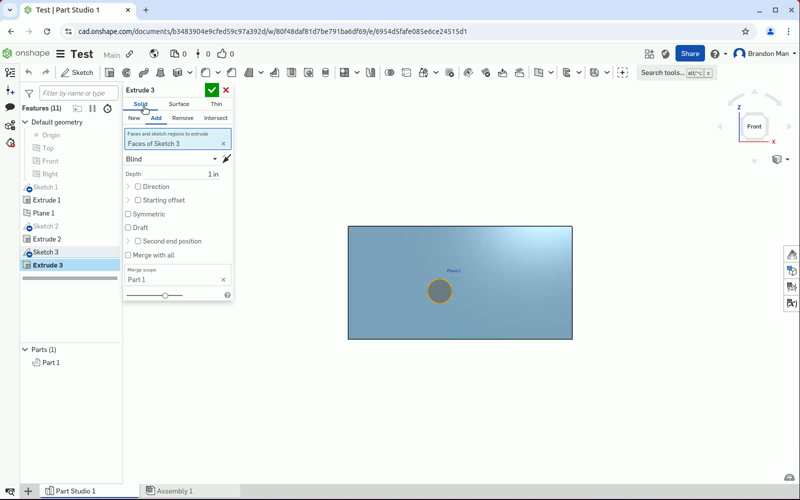
click(143, 106)
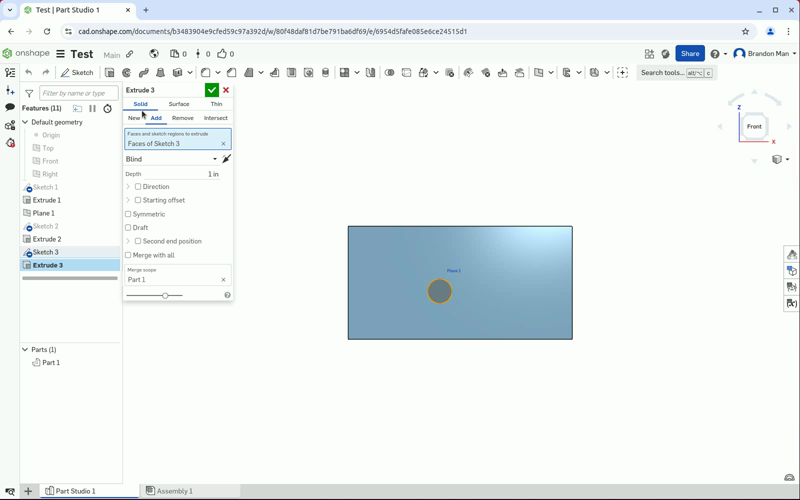
mouse_move(137, 120)
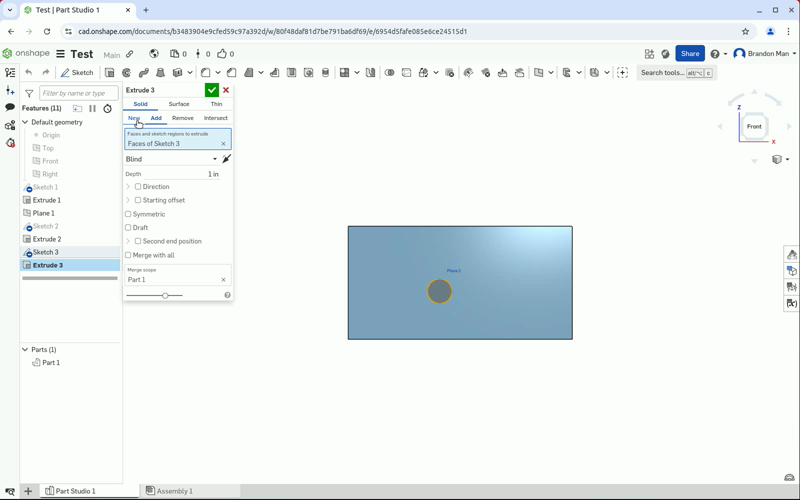
click(137, 120)
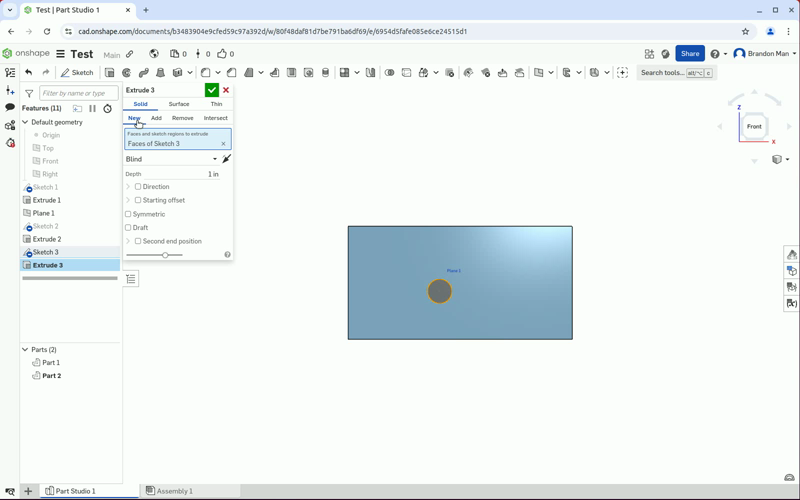
key(tab, 4)
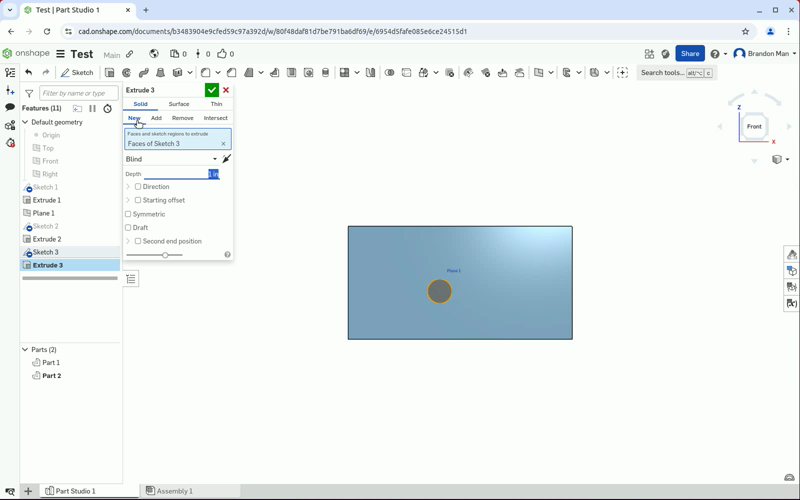
text(-1.204)
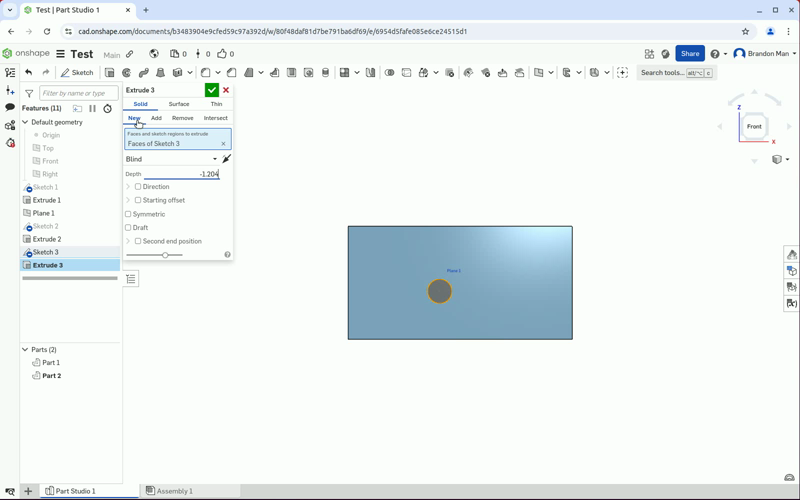
key(enter)
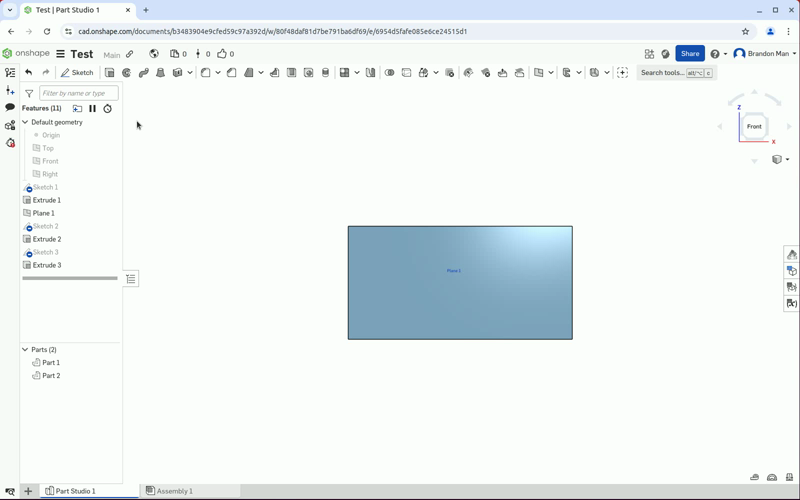
key(shift+h)
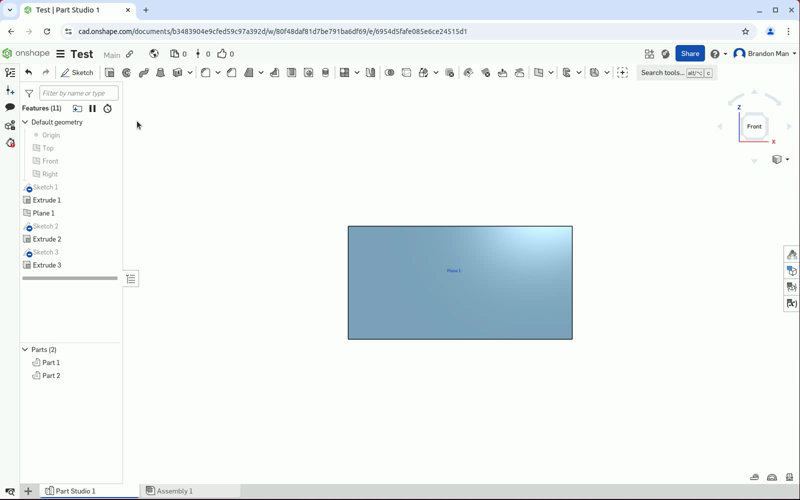
key(shift+h)
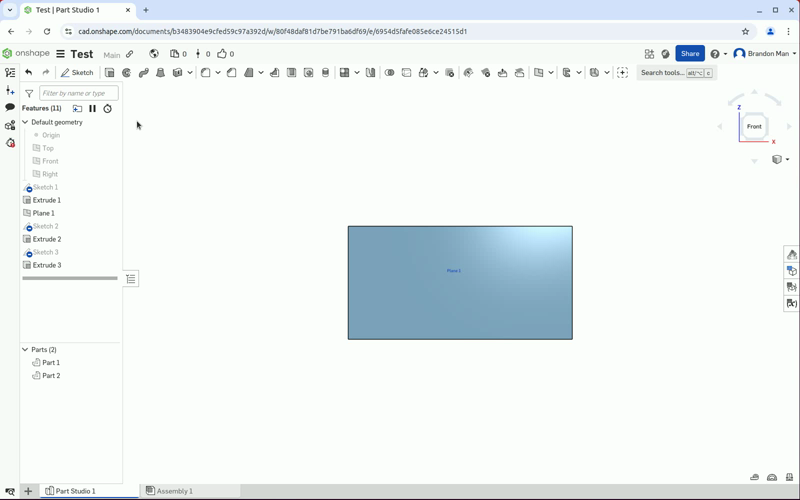
mouse_move(73, 189)
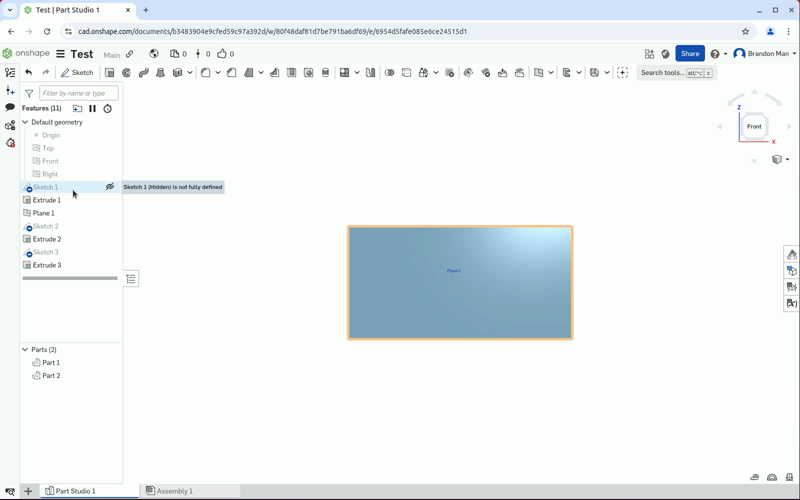
click(73, 189)
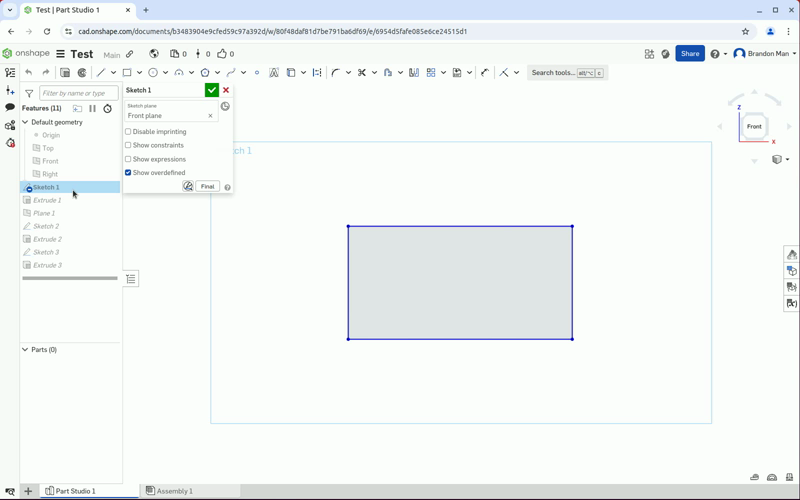
mouse_move(229, 92)
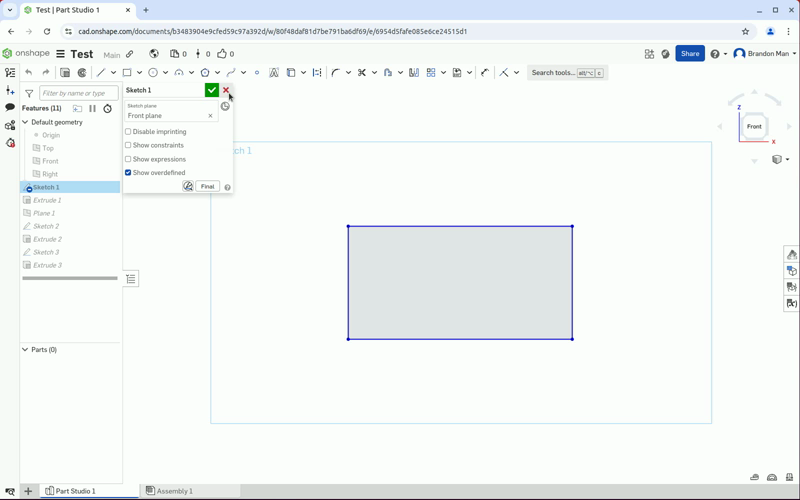
click(229, 92)
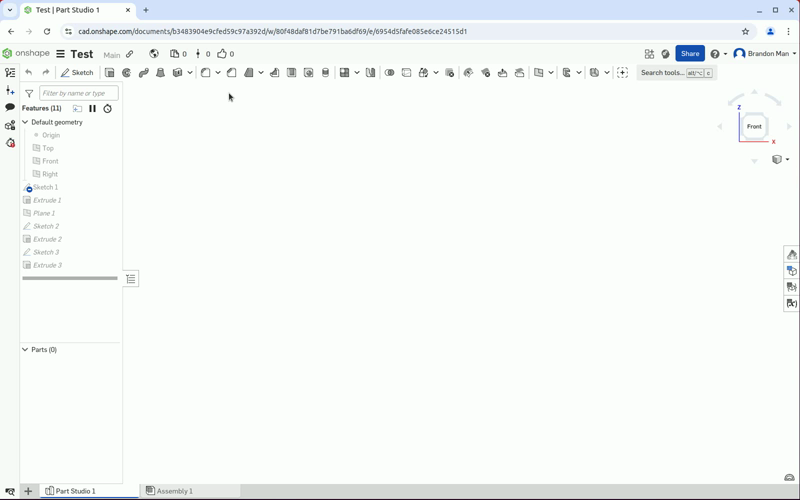
key(shift+s)
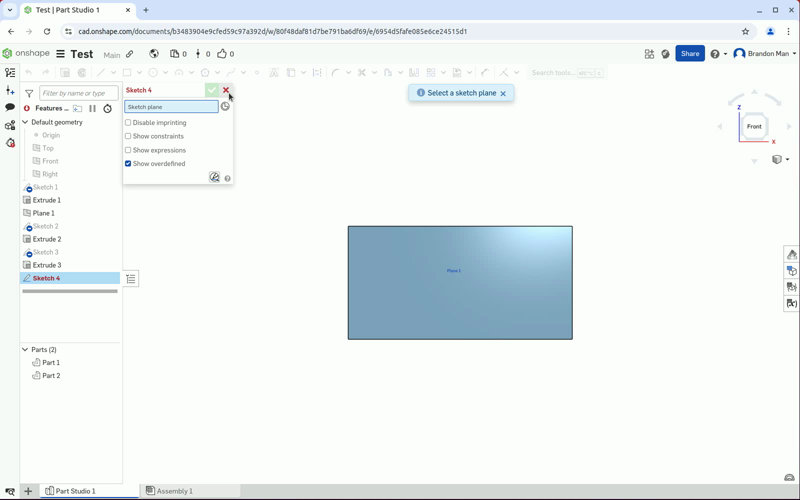
mouse_move(73, 215)
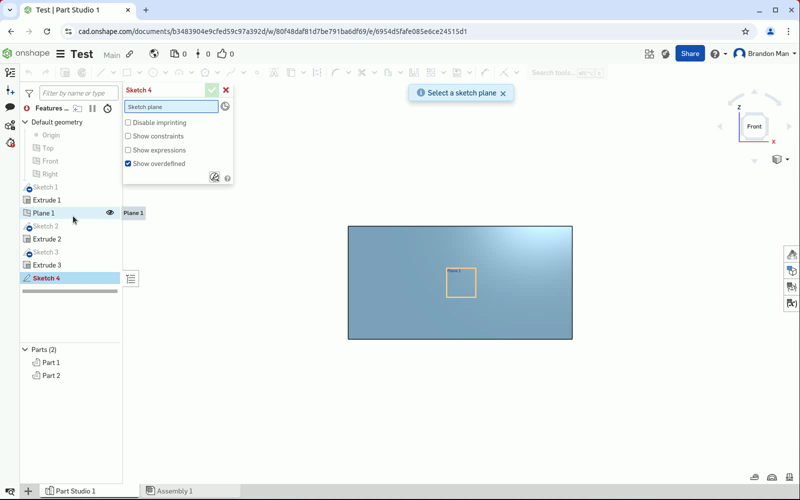
click(73, 215)
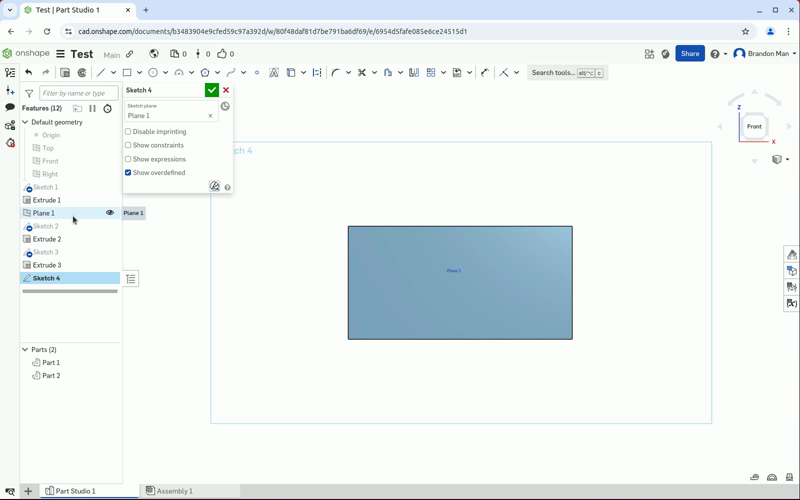
mouse_move(73, 352)
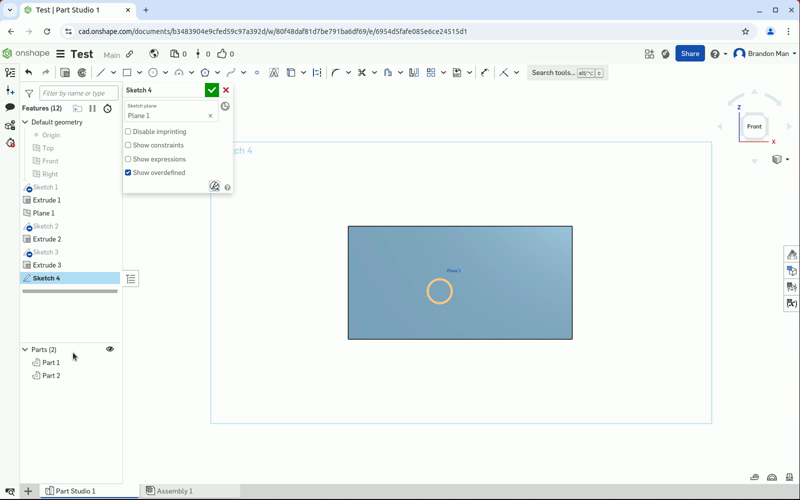
key(y)
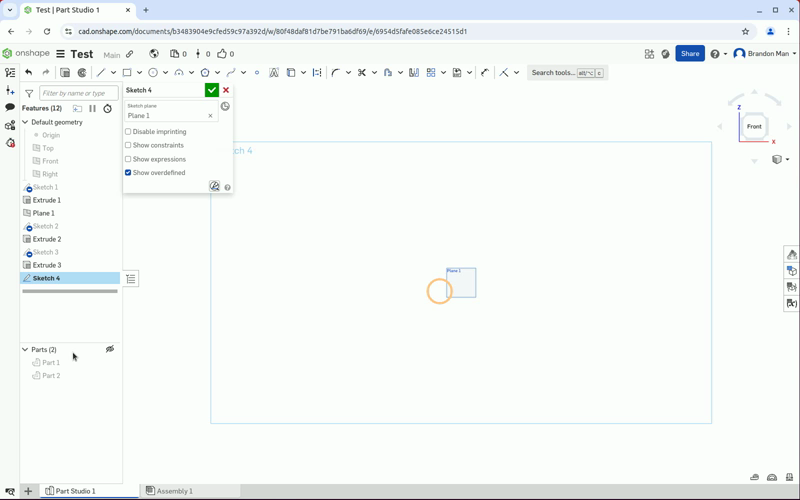
key(c)
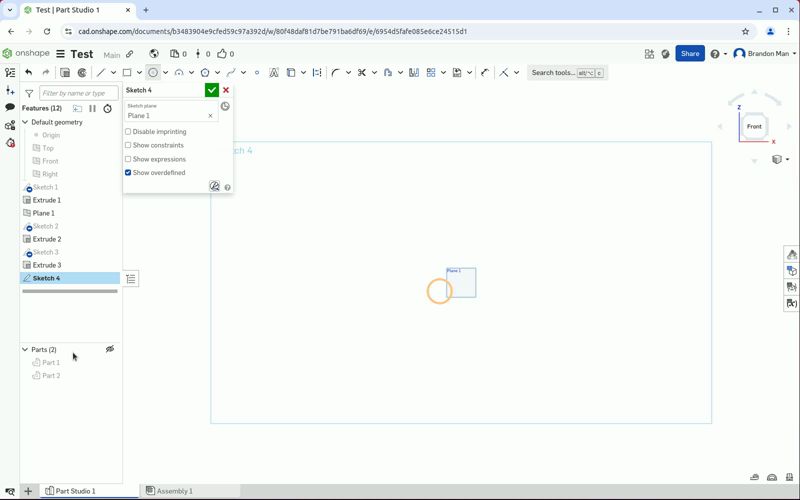
key_down(shift)
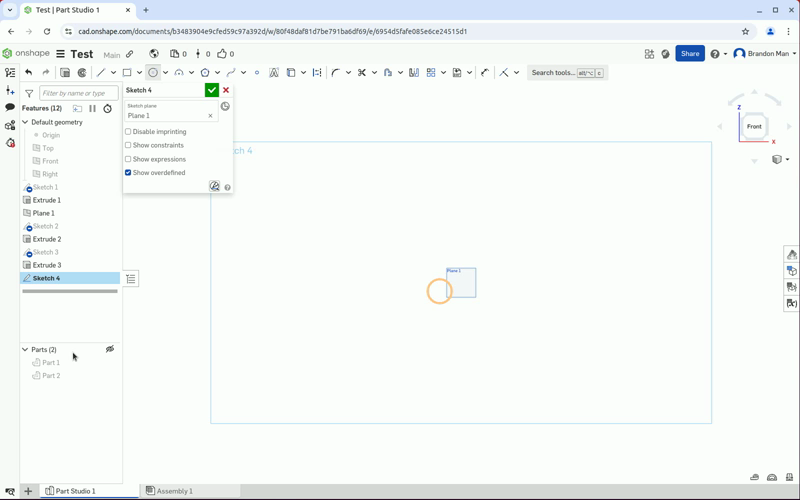
mouse_move(430, 298)
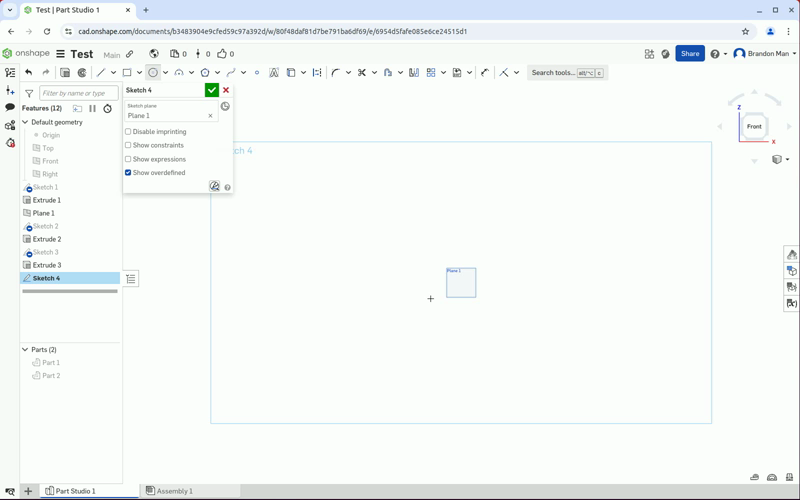
click(430, 298)
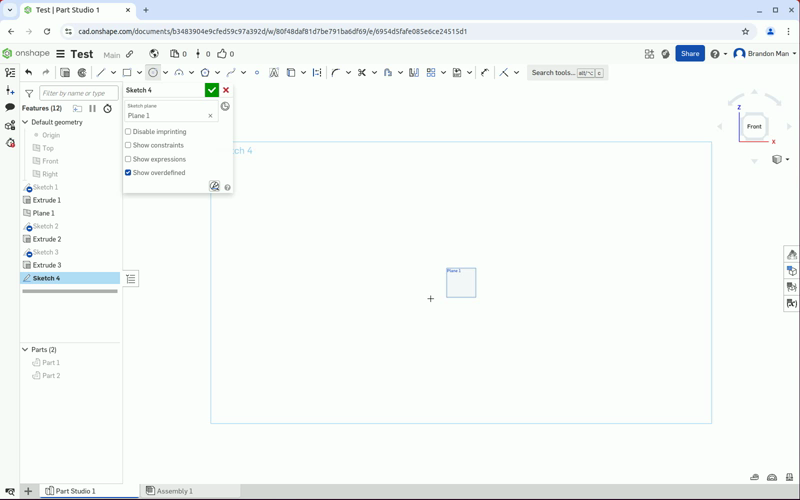
key_up(shift)
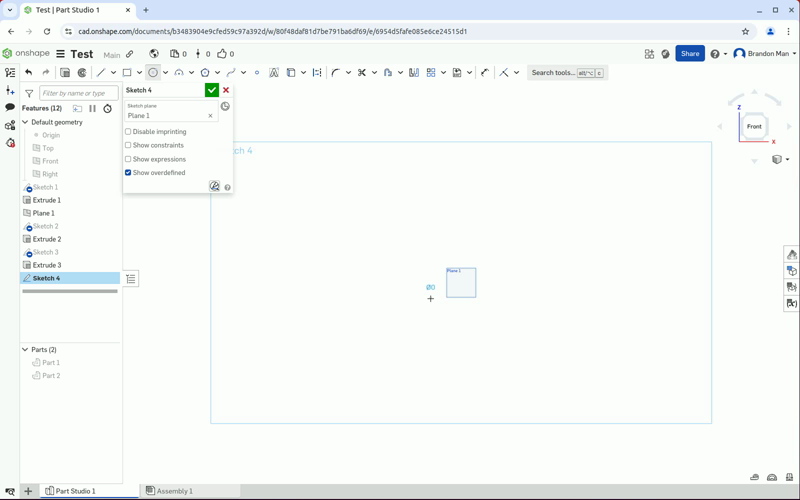
mouse_move(453, 298)
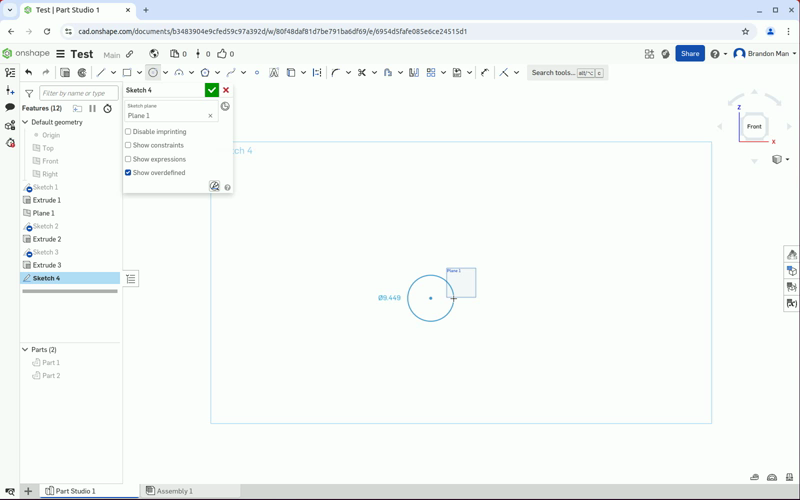
click(453, 298)
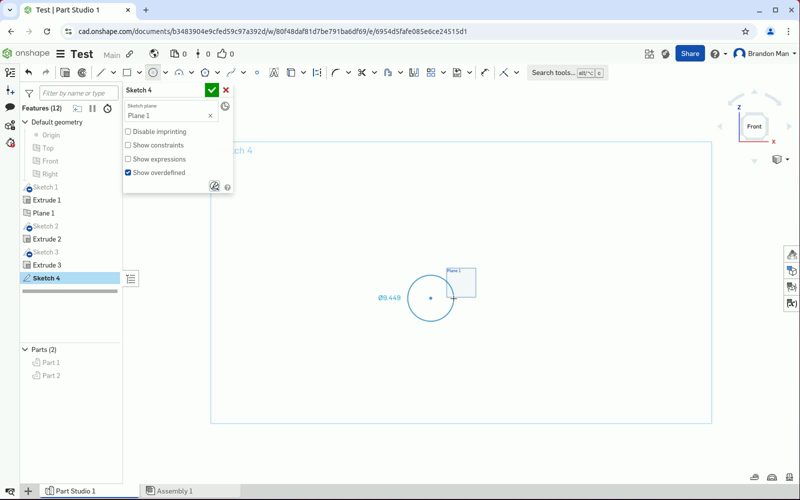
key(esc)
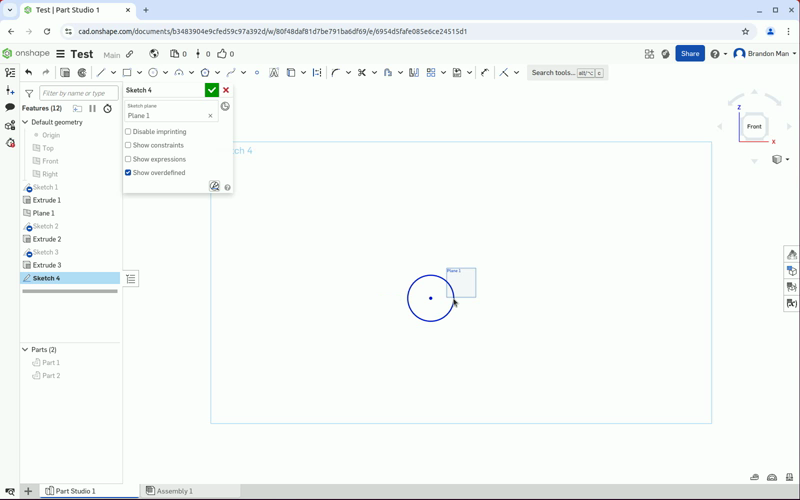
mouse_move(425, 279)
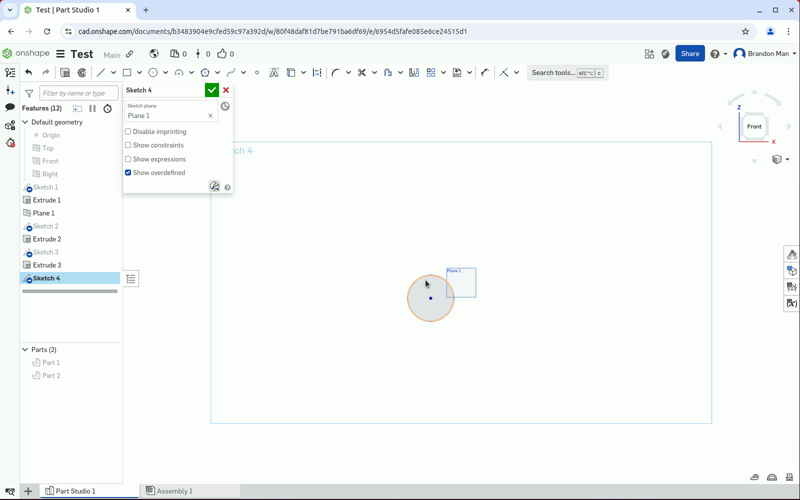
scroll(6)
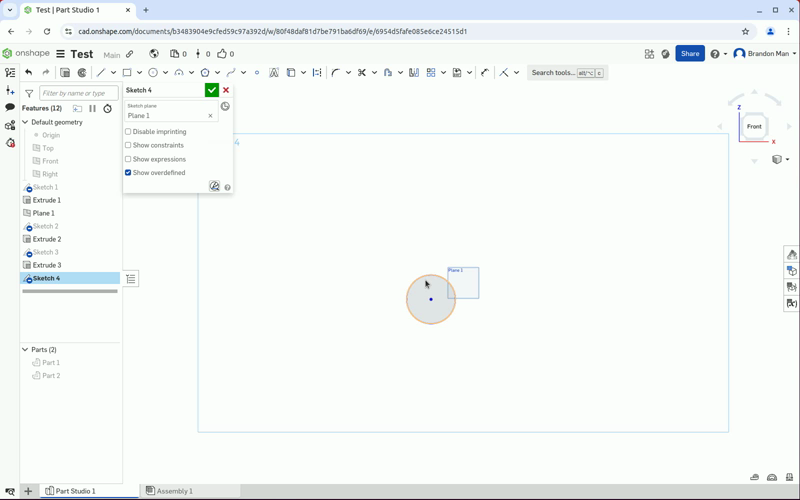
scroll(6)
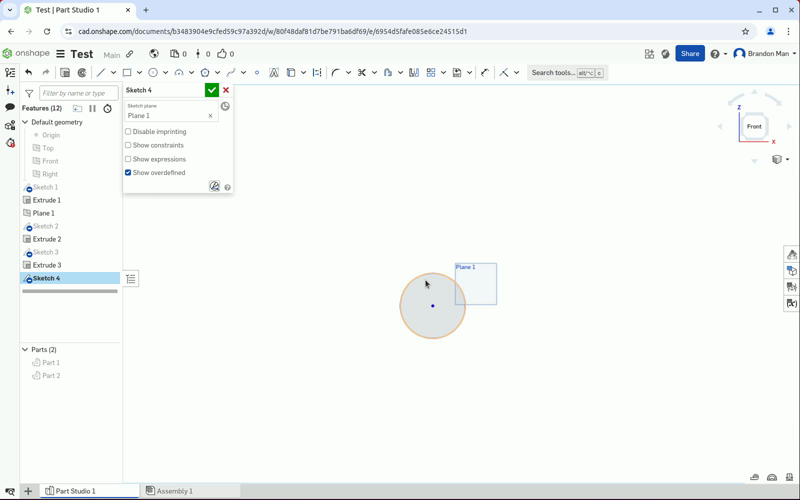
scroll(6)
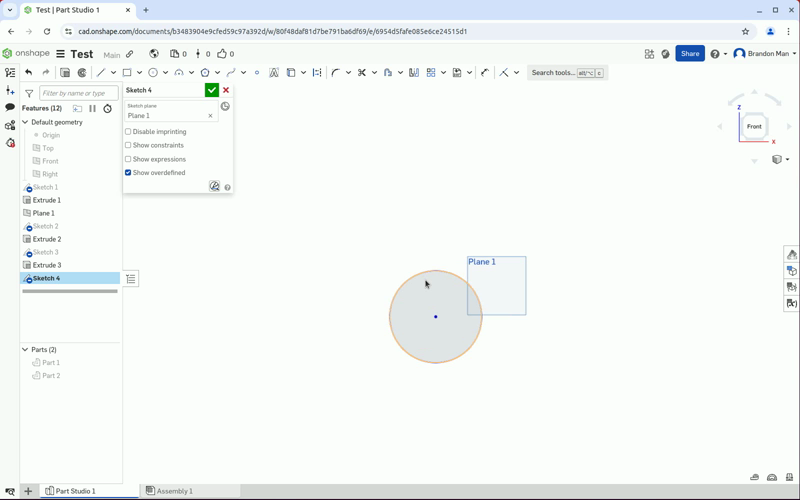
scroll(6)
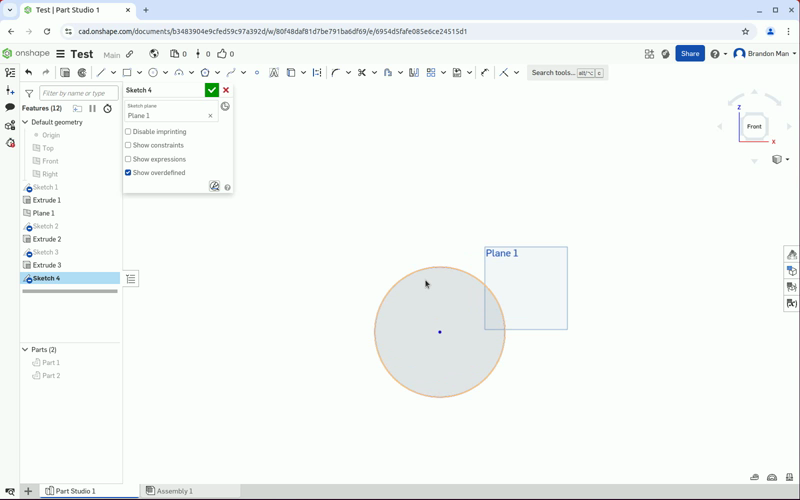
scroll(6)
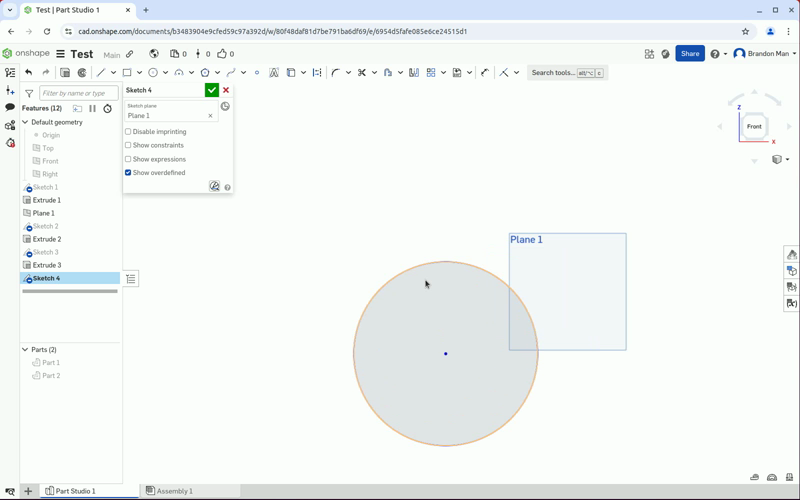
scroll(6)
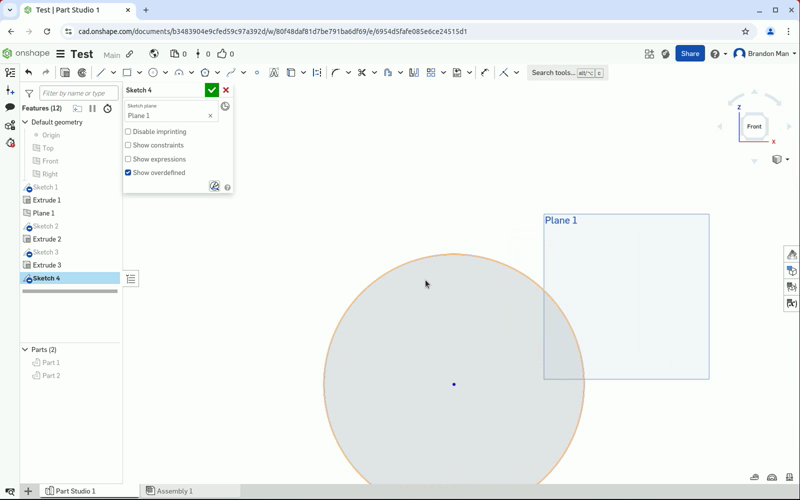
scroll(6)
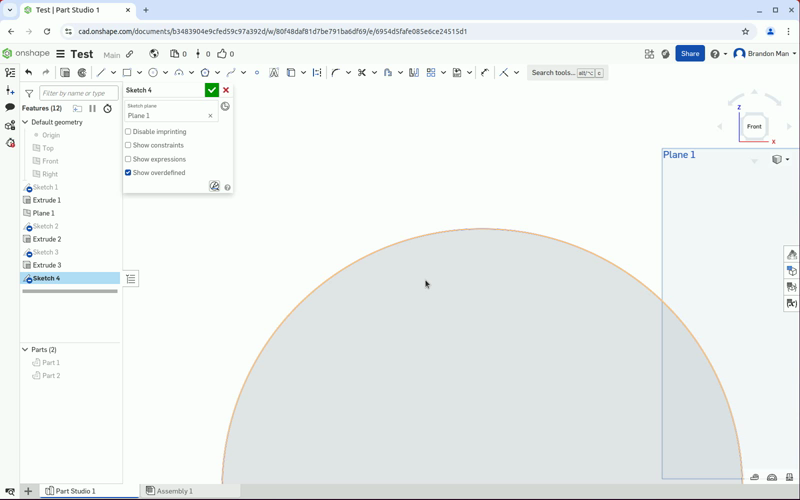
click(425, 279)
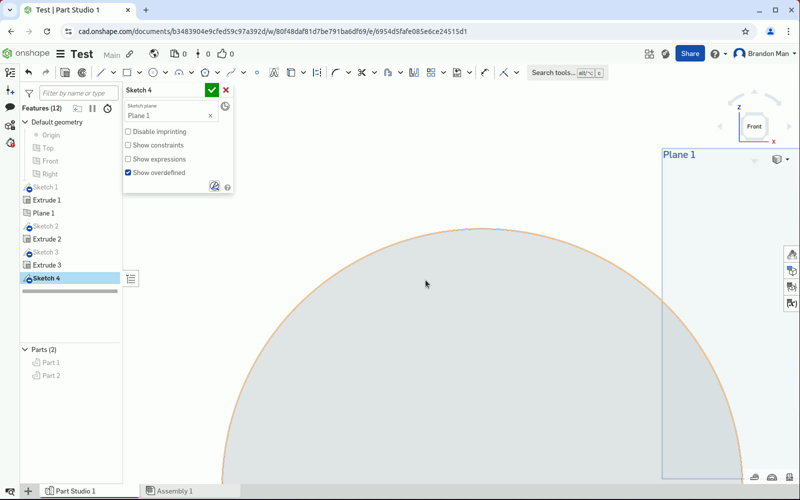
scroll(-6)
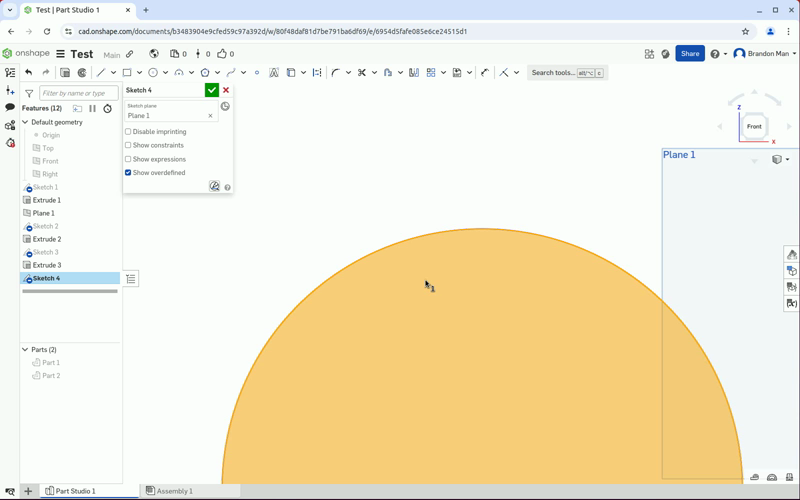
scroll(-6)
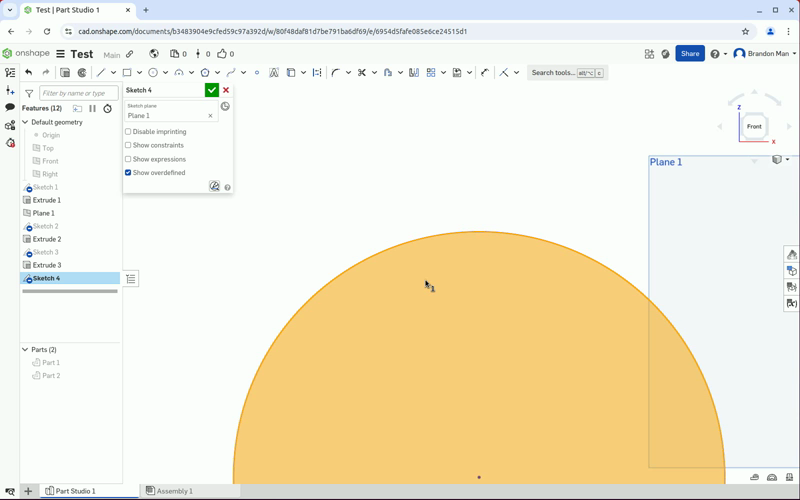
scroll(-6)
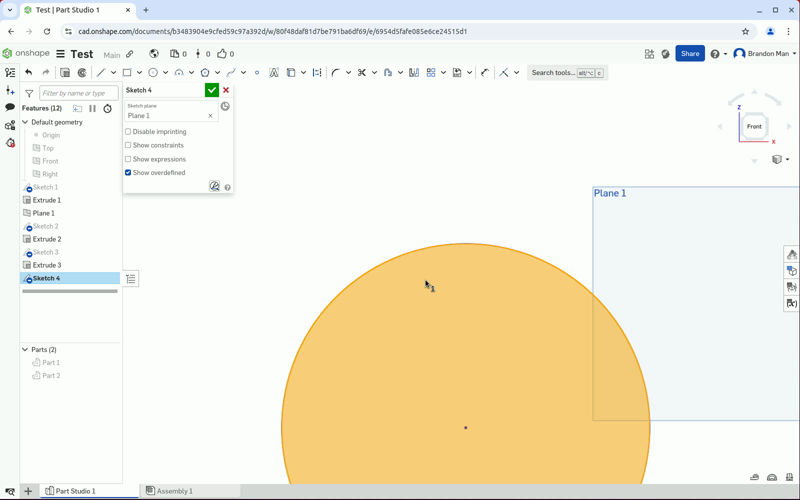
scroll(-6)
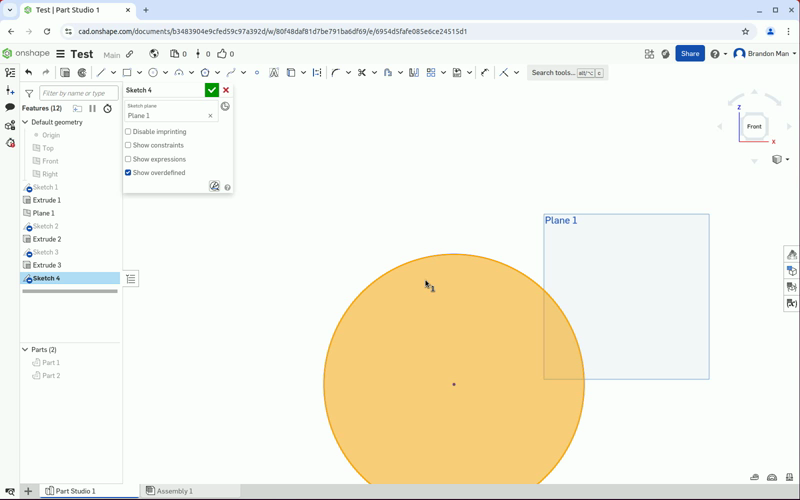
scroll(-6)
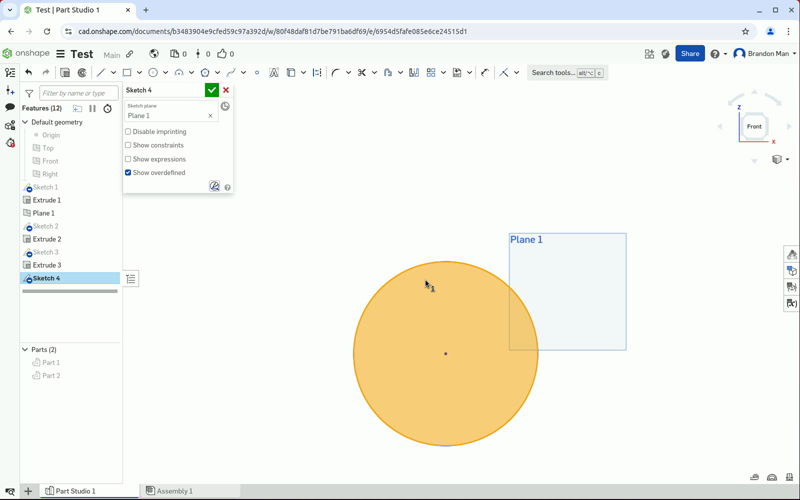
scroll(-6)
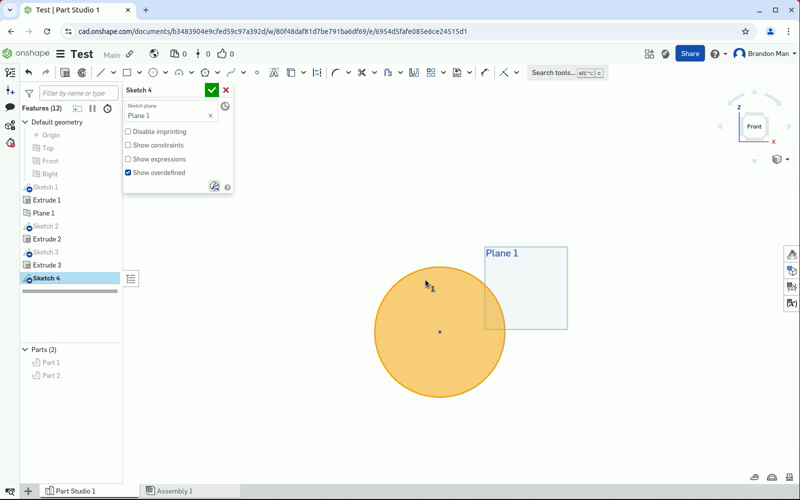
scroll(-6)
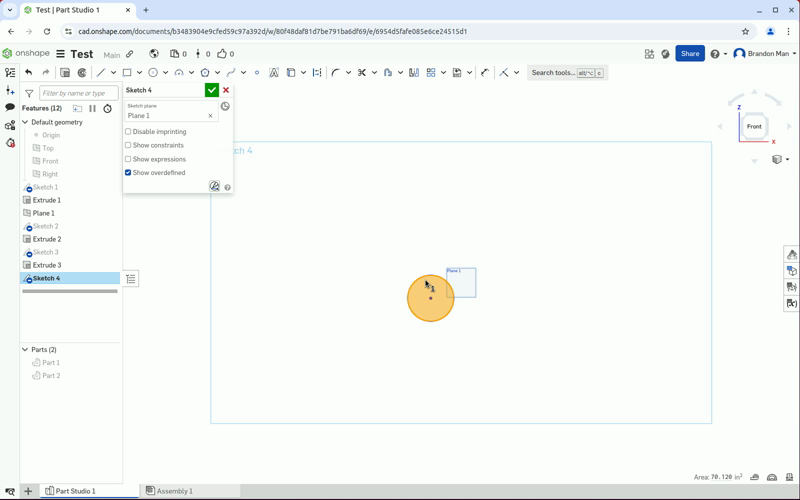
mouse_move(73, 352)
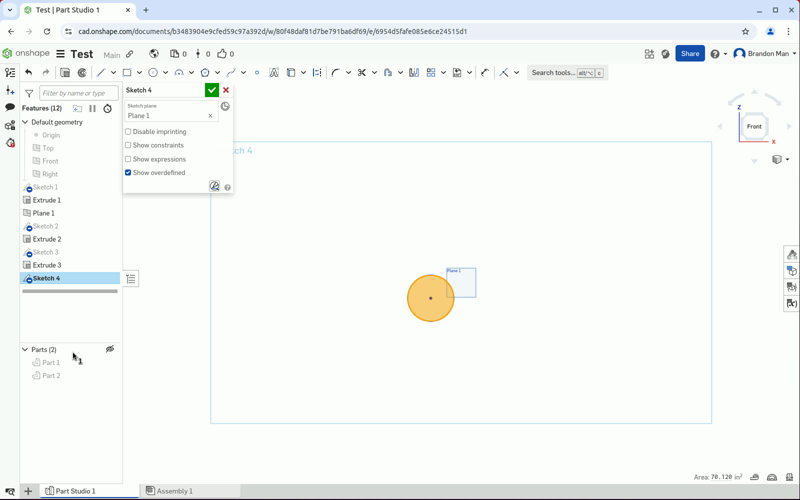
key(shift+y)
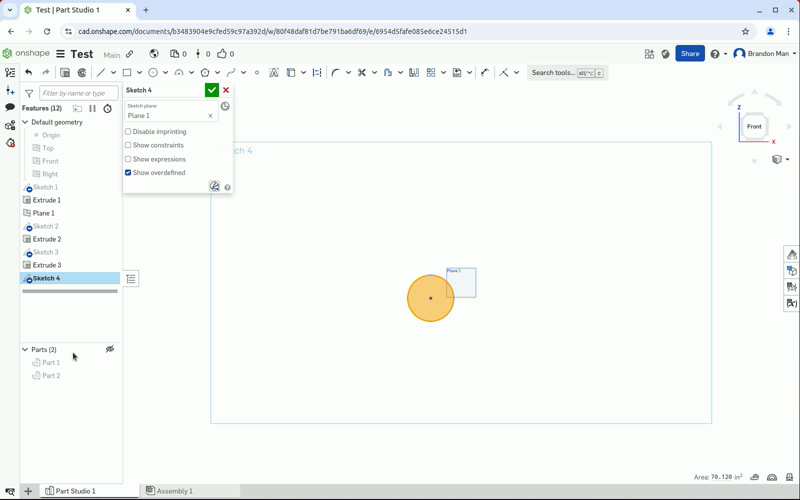
key(shift+e)
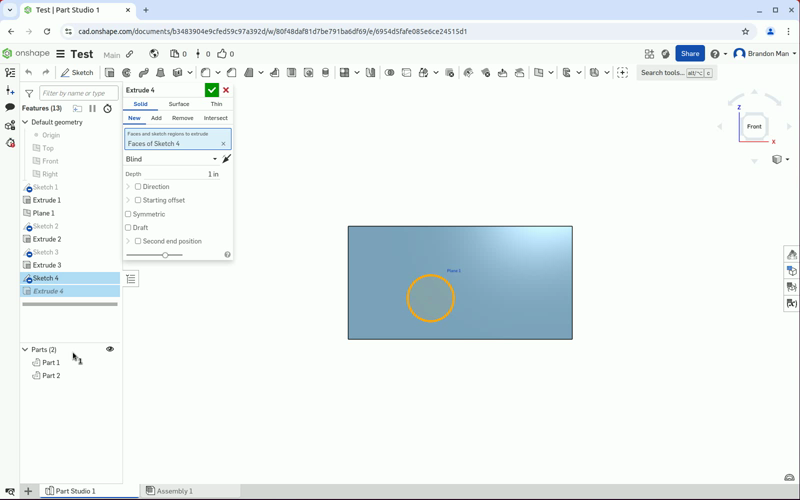
mouse_move(143, 106)
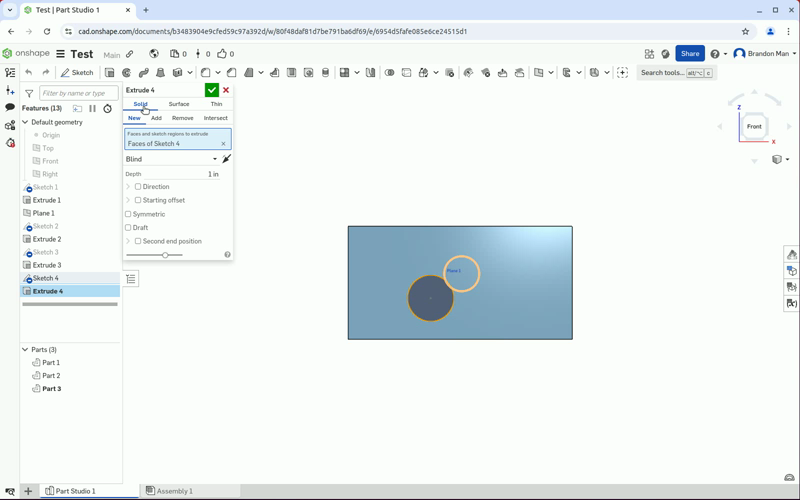
click(143, 106)
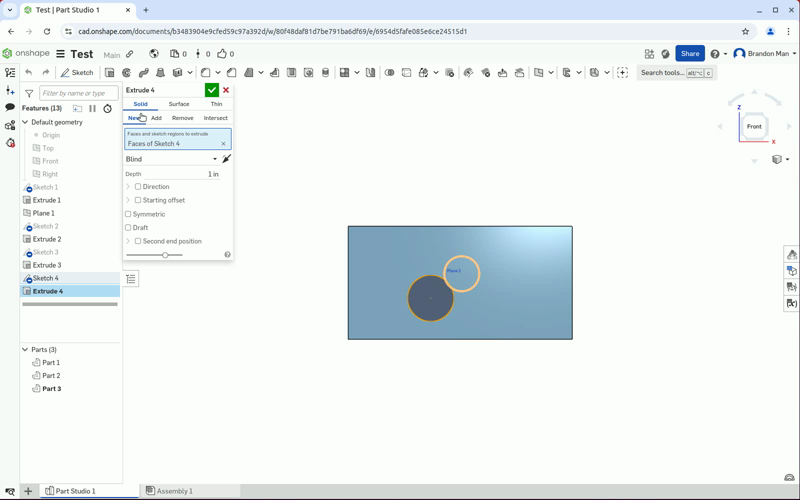
mouse_move(137, 120)
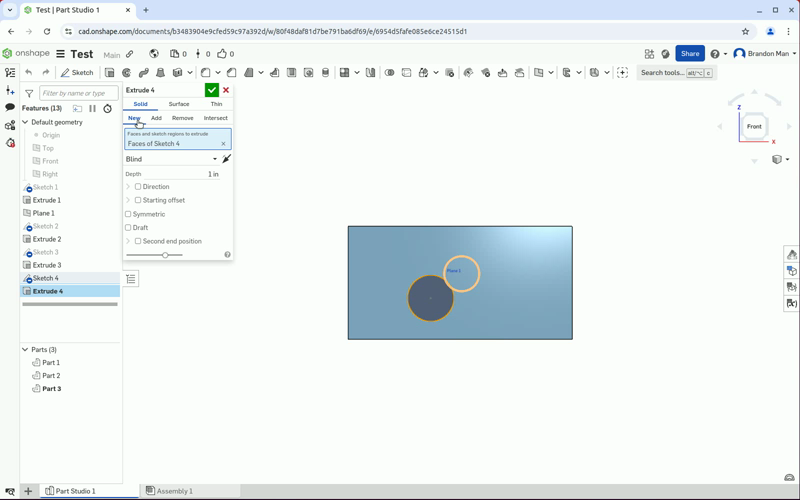
click(137, 120)
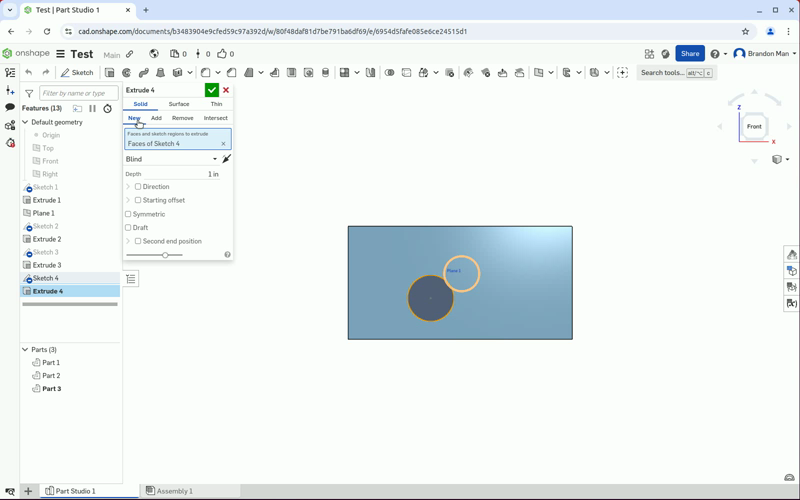
key(tab, 4)
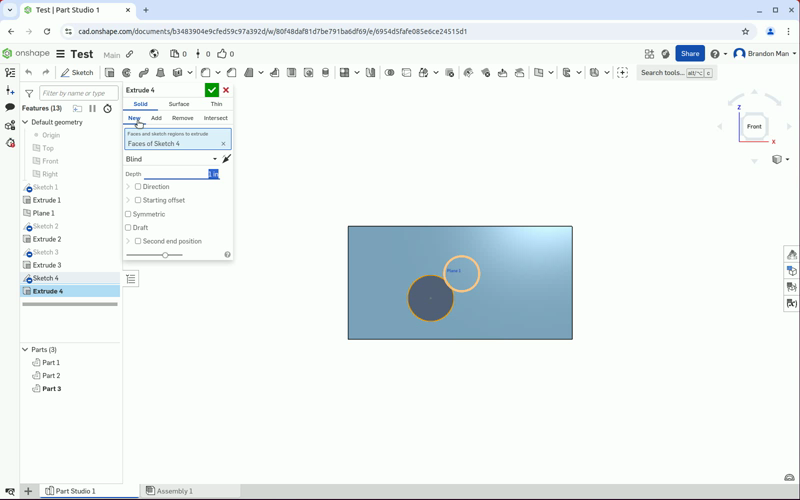
text(-2.407)
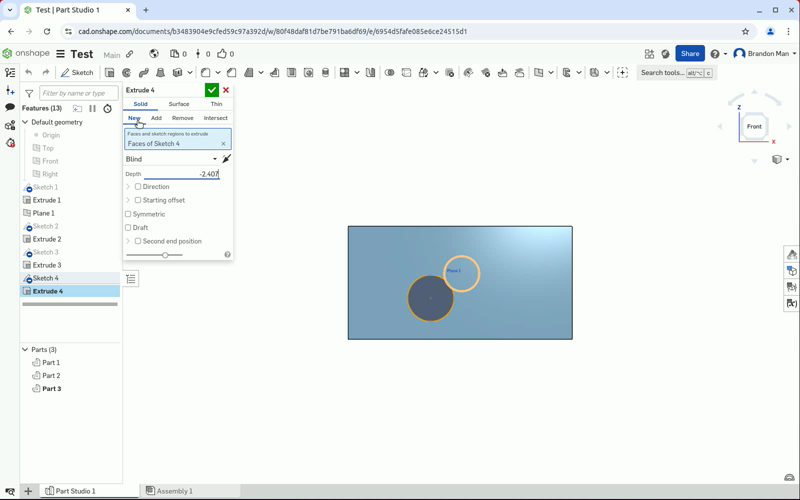
key(enter)
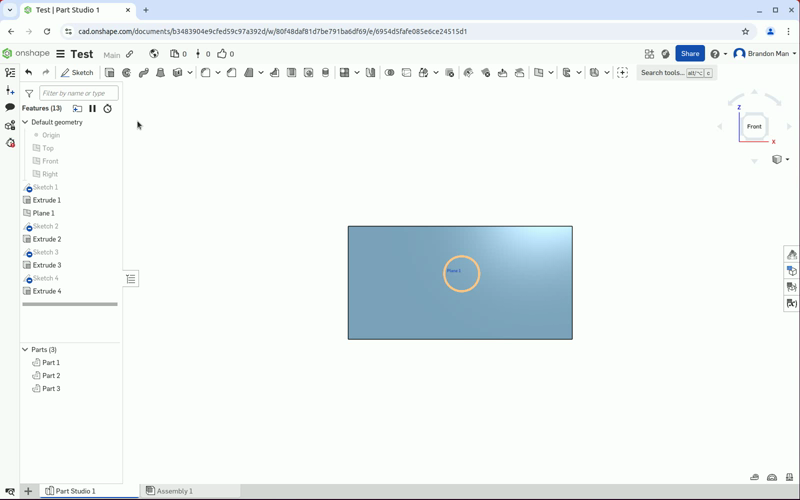
key(shift+h)
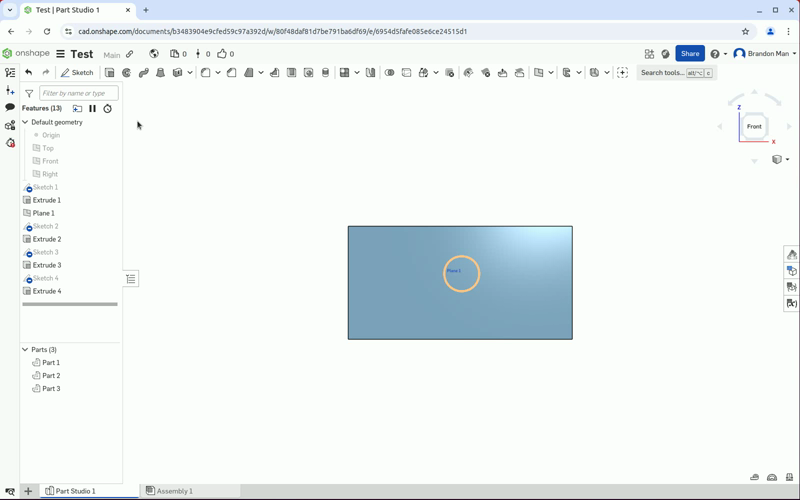
key(shift+h)
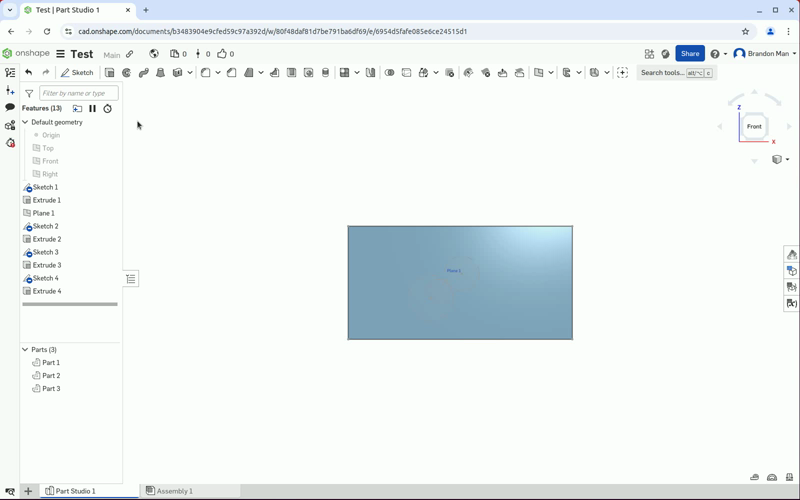
key(shift+7)
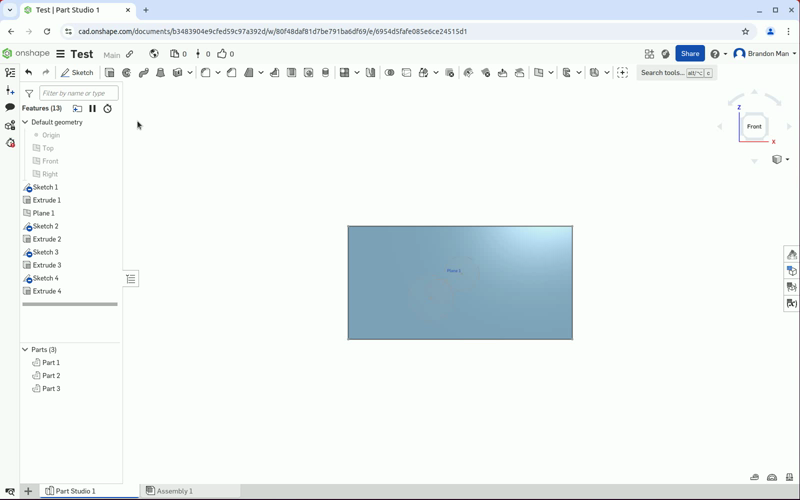
key(left, 2)
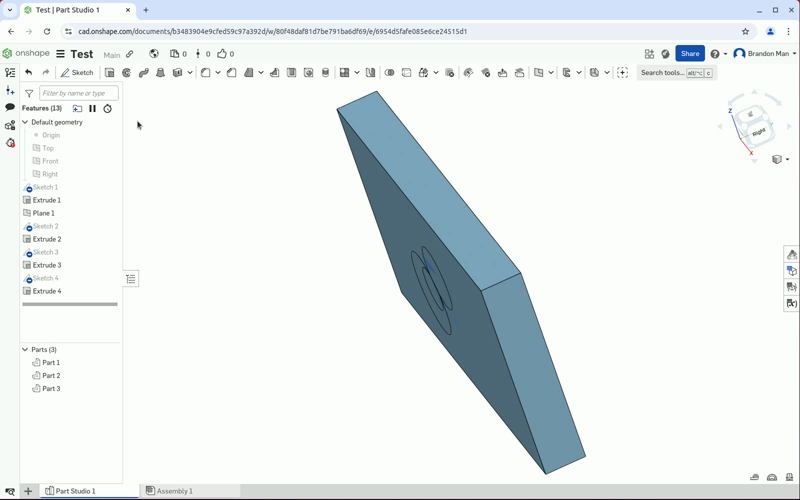
key(down, 2)
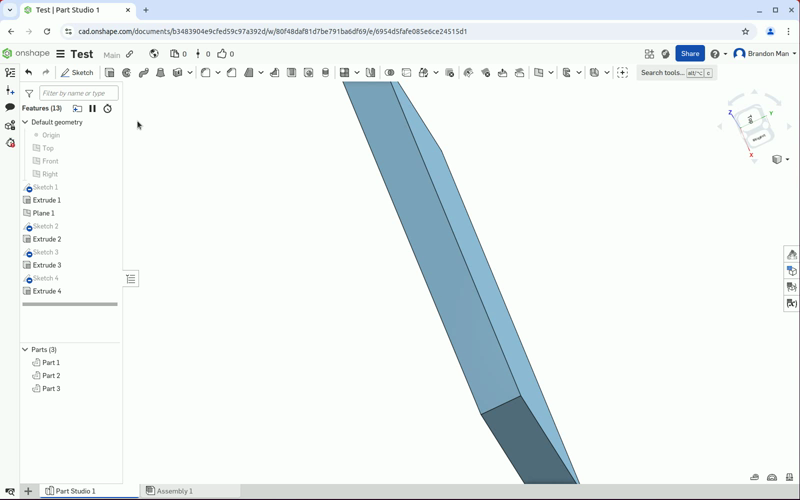
key(up, 2)
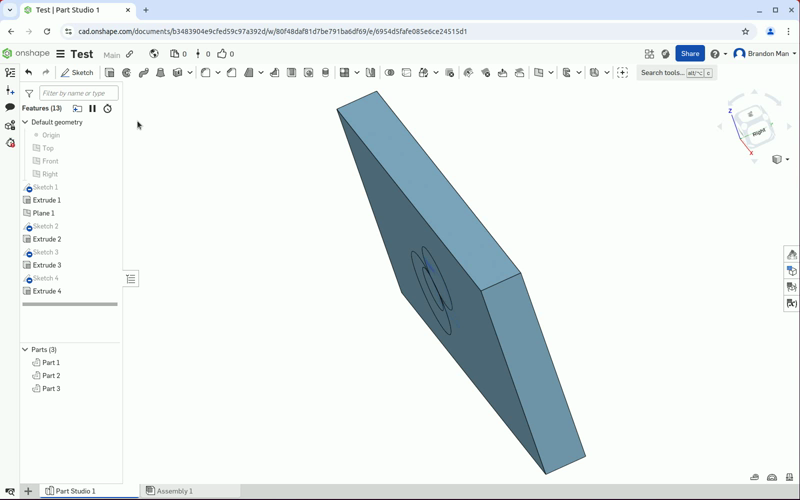
key(right, 2)
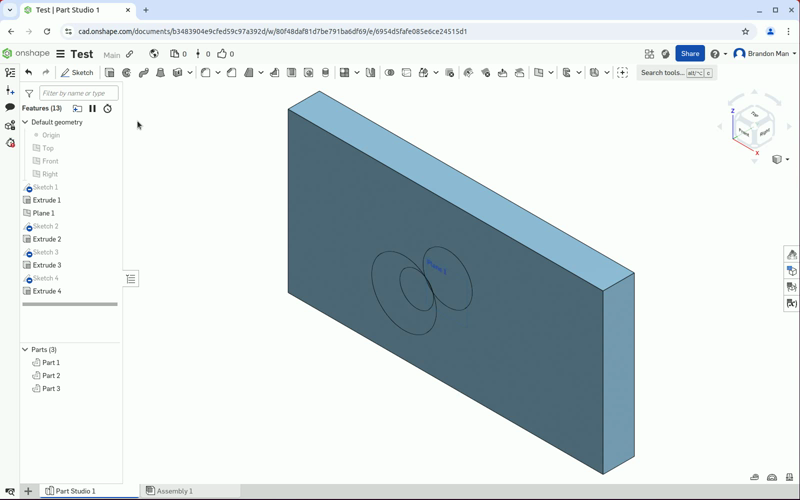
mouse_move(73, 189)
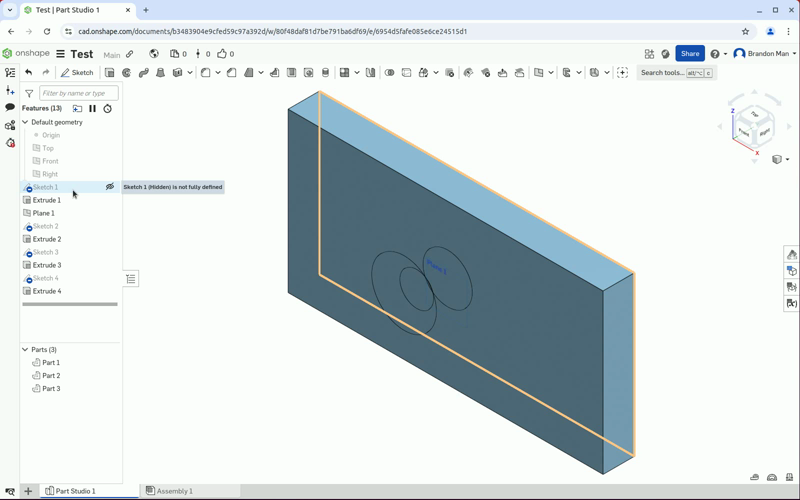
click(73, 189)